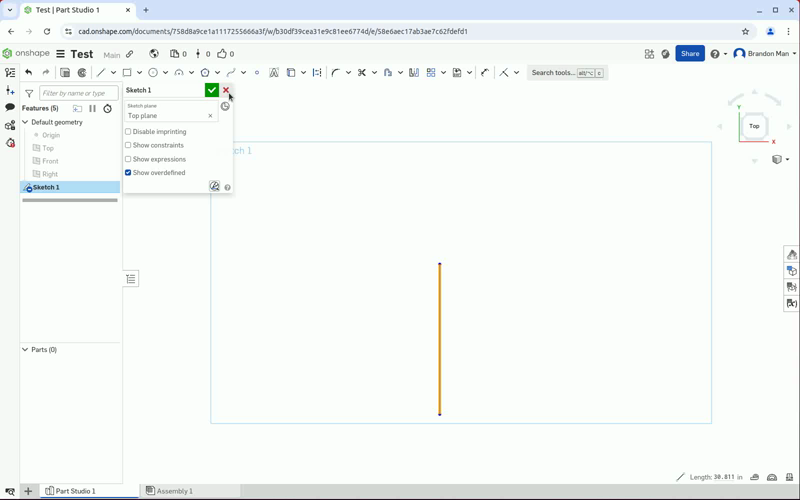
key(shift+h)
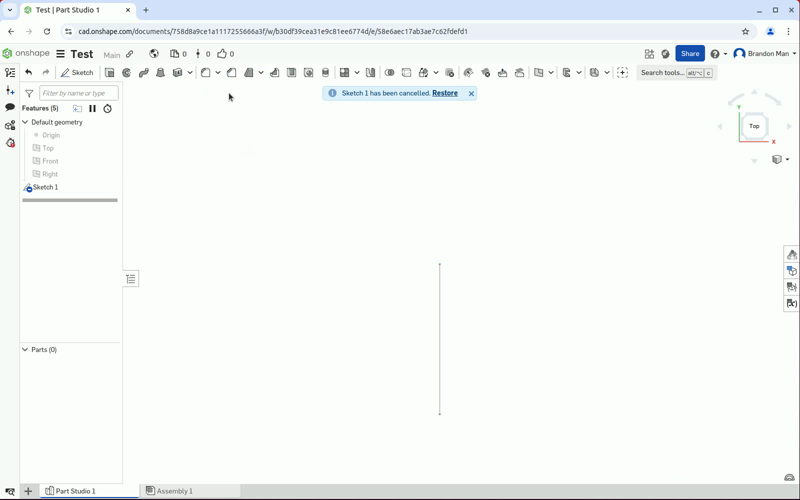
key(shift+s)
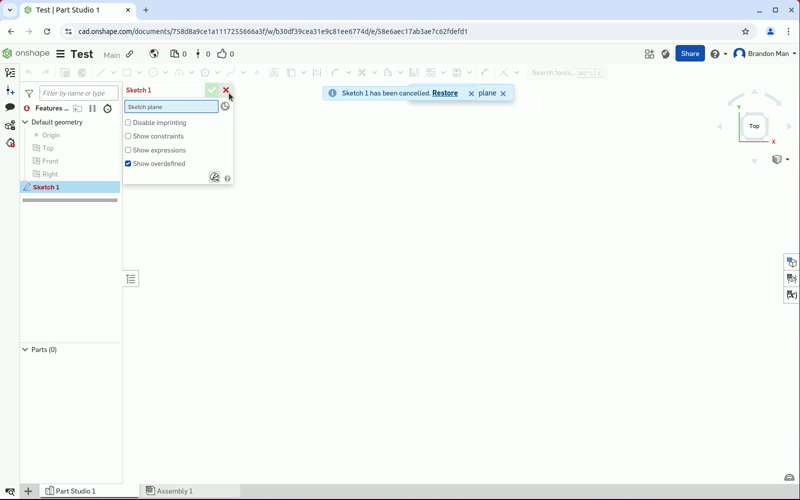
mouse_move(73, 150)
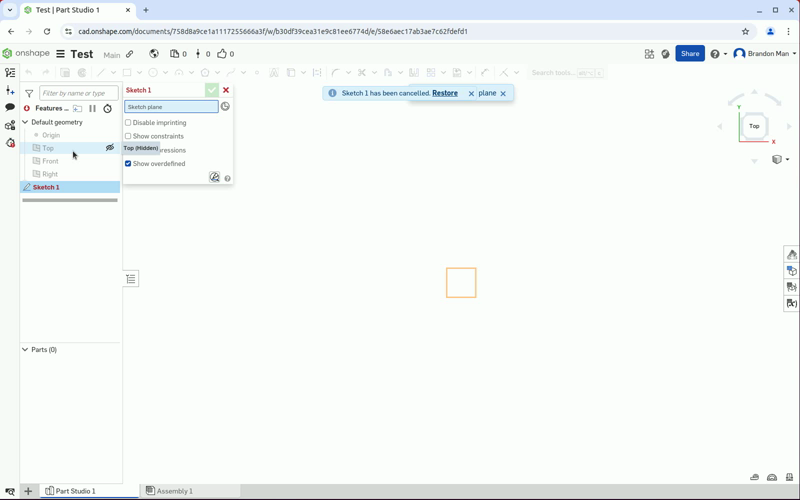
click(73, 150)
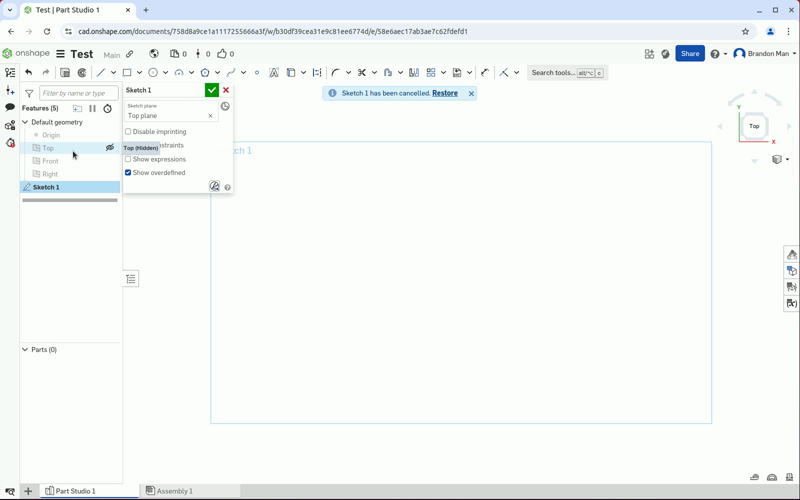
mouse_move(73, 352)
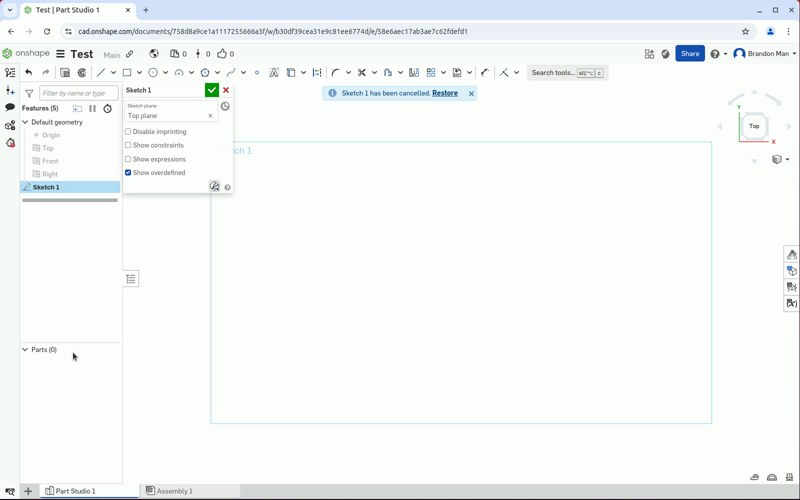
key(y)
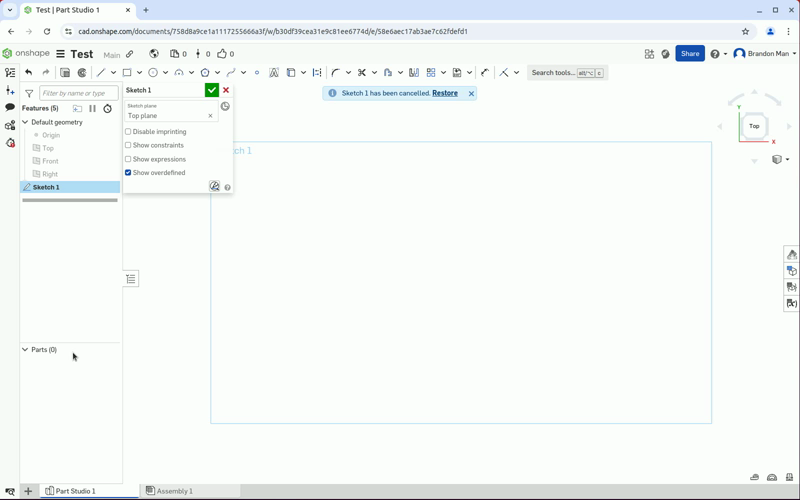
key(l)
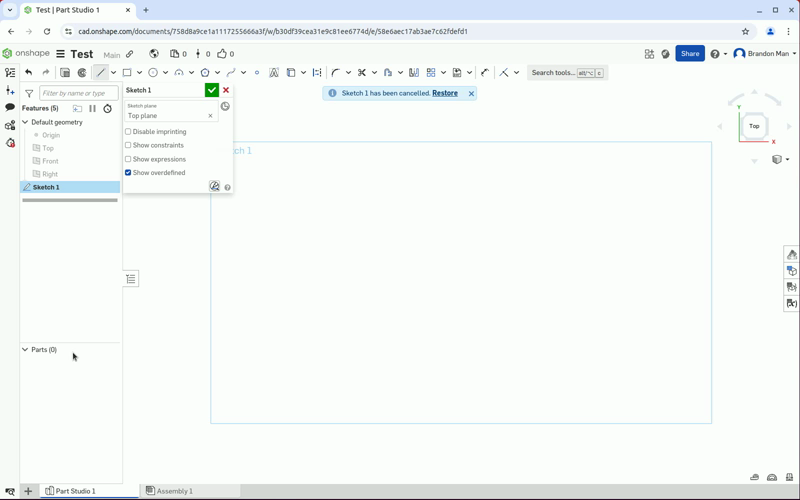
key_down(shift)
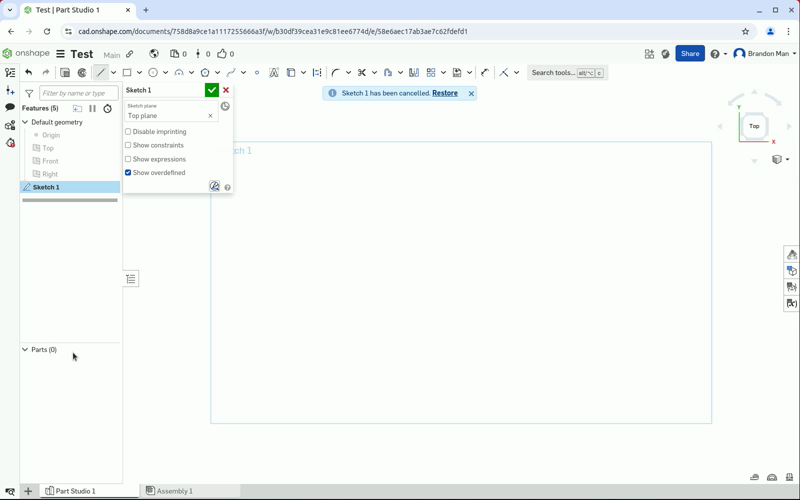
mouse_move(457, 286)
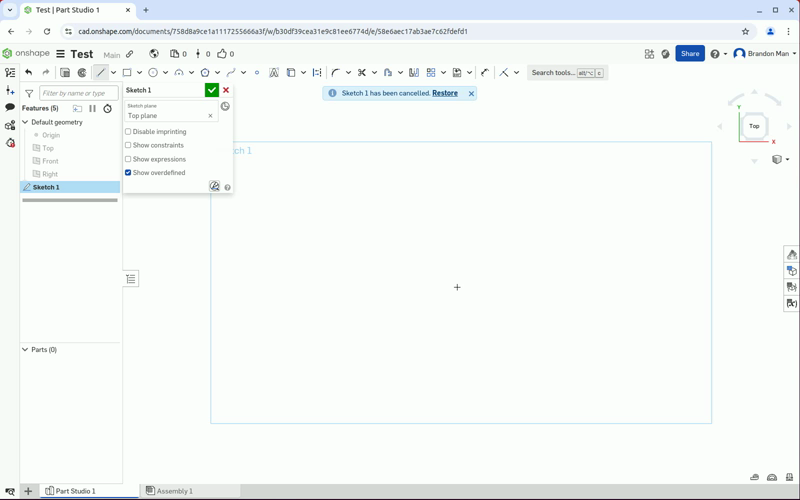
click(457, 286)
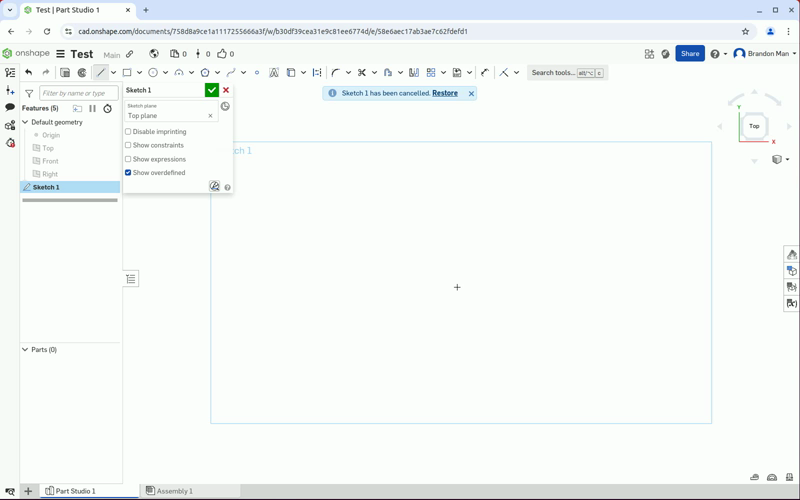
key_up(shift)
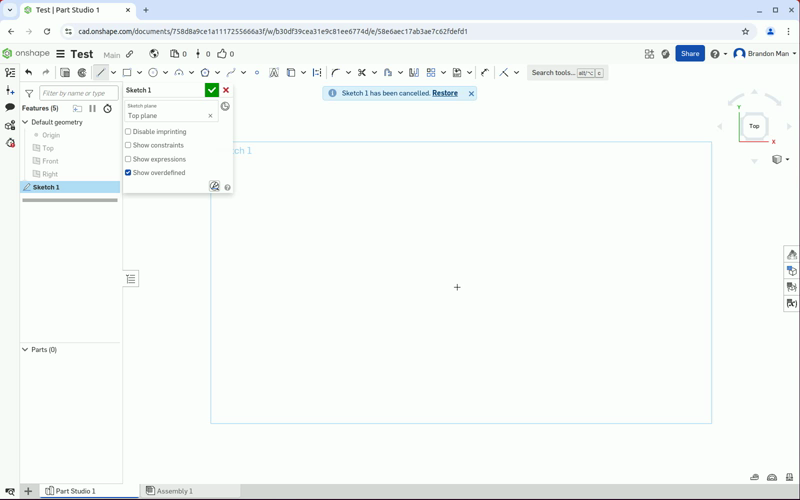
key_down(shift)
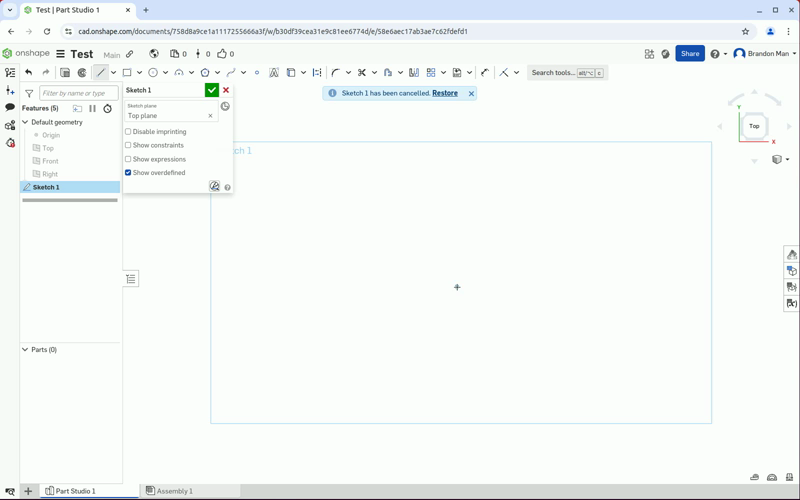
mouse_move(487, 286)
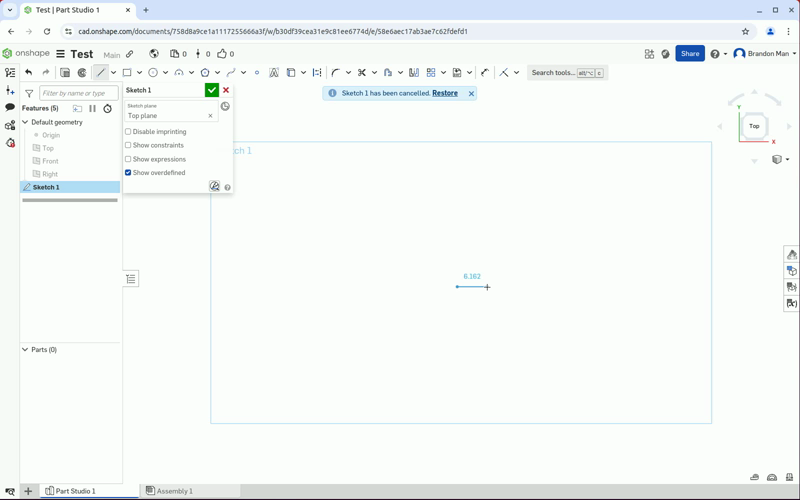
mouse_move(466, 286)
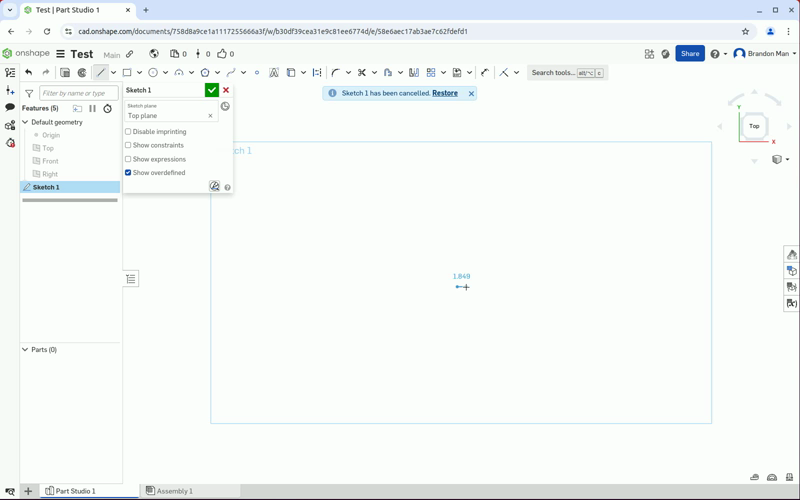
click(466, 286)
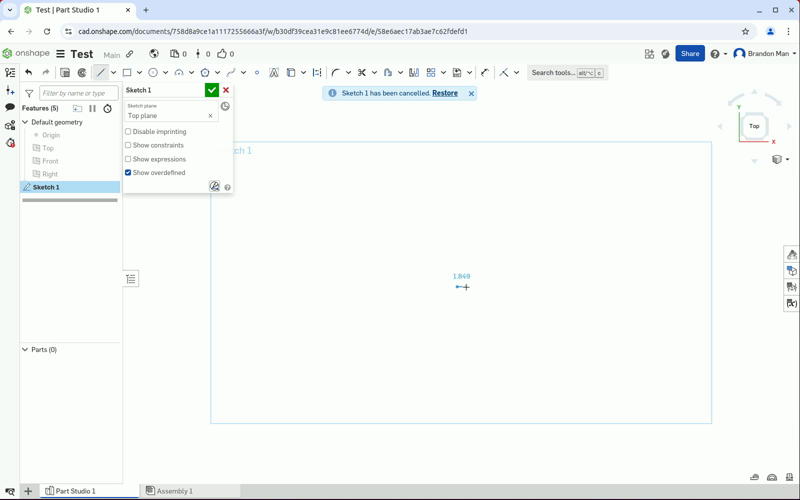
key_up(shift)
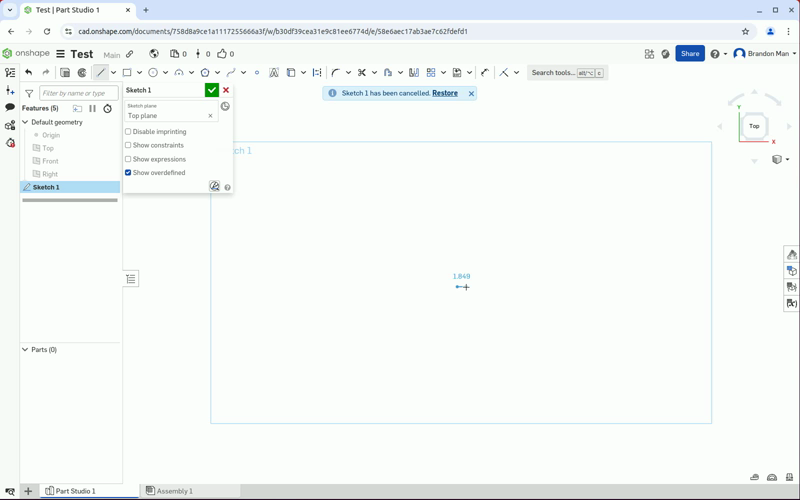
key_down(shift)
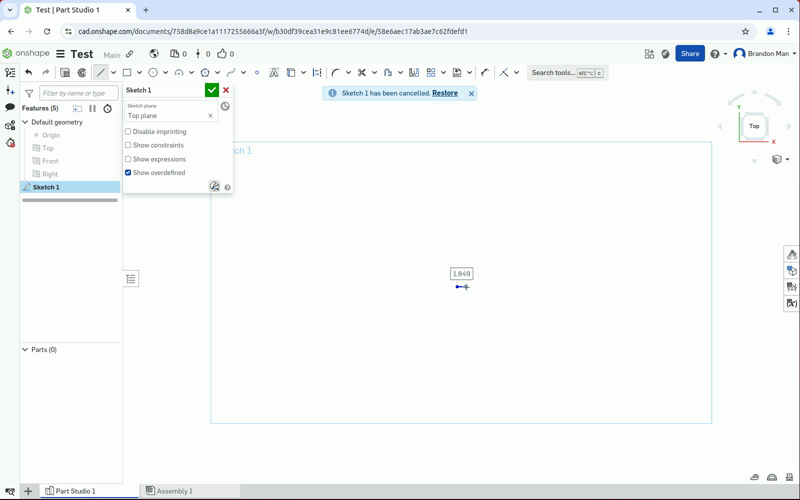
mouse_move(496, 286)
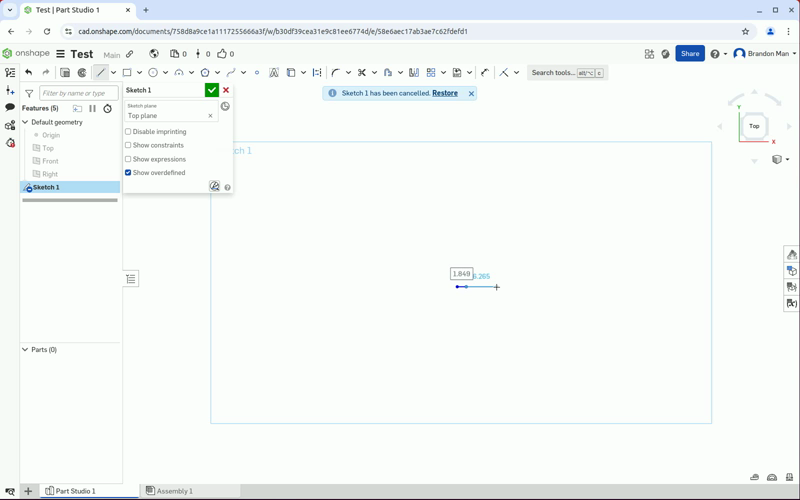
mouse_move(466, 277)
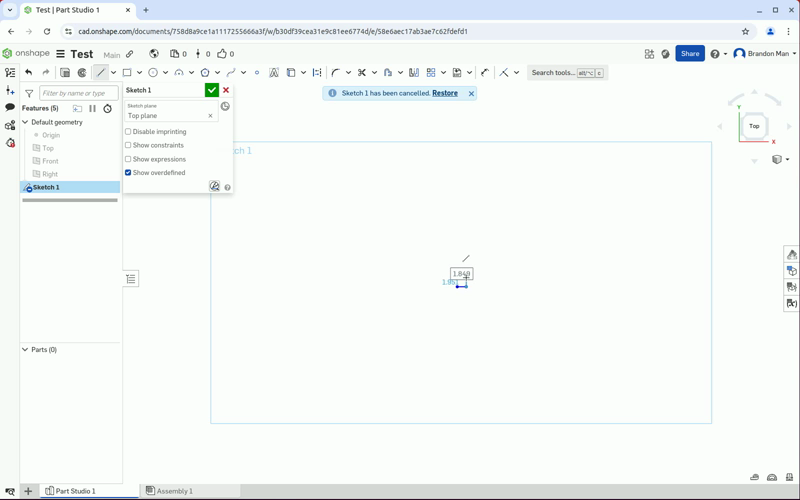
click(466, 277)
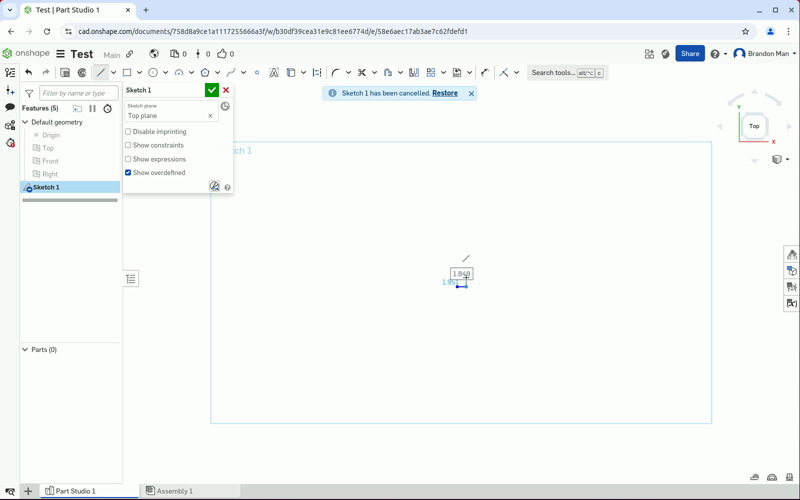
key_up(shift)
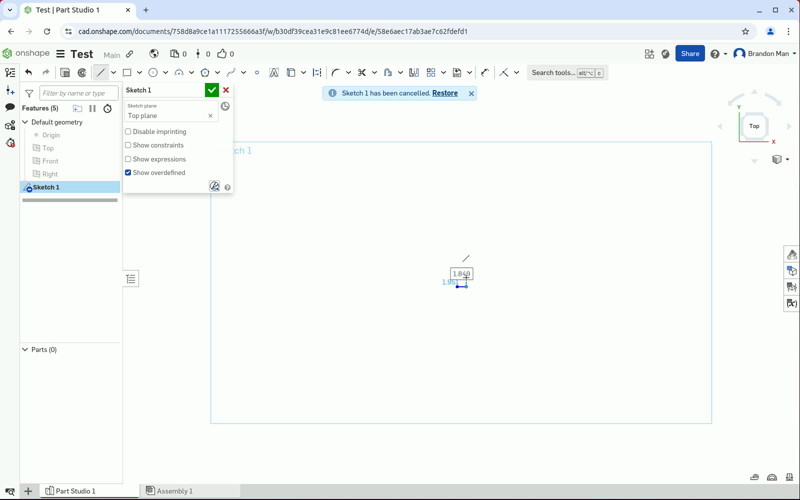
key_down(shift)
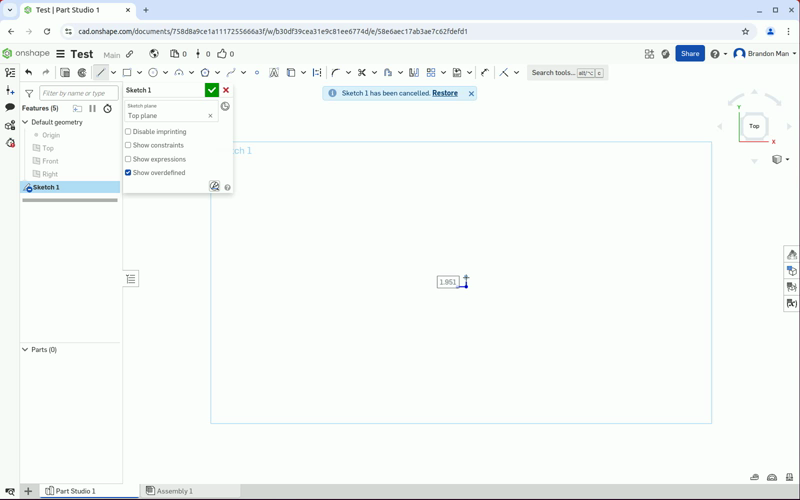
mouse_move(496, 277)
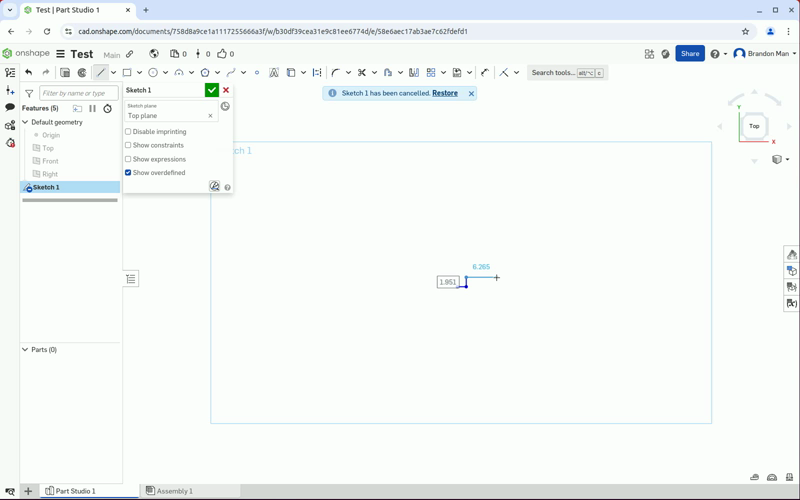
mouse_move(457, 277)
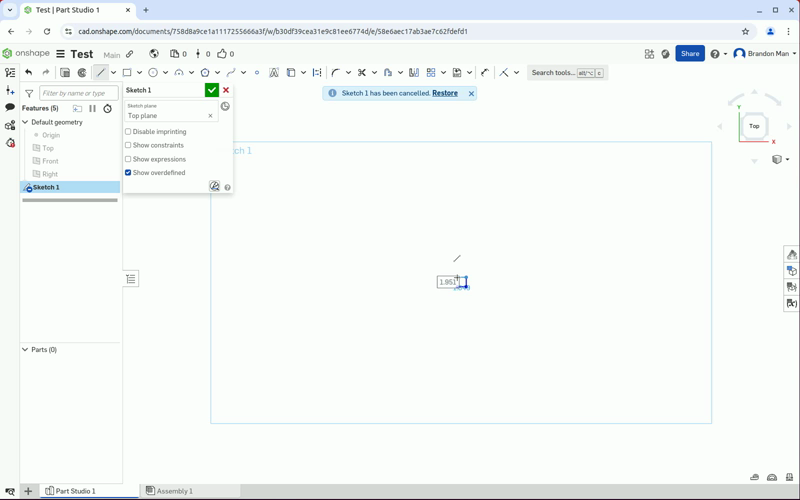
click(457, 277)
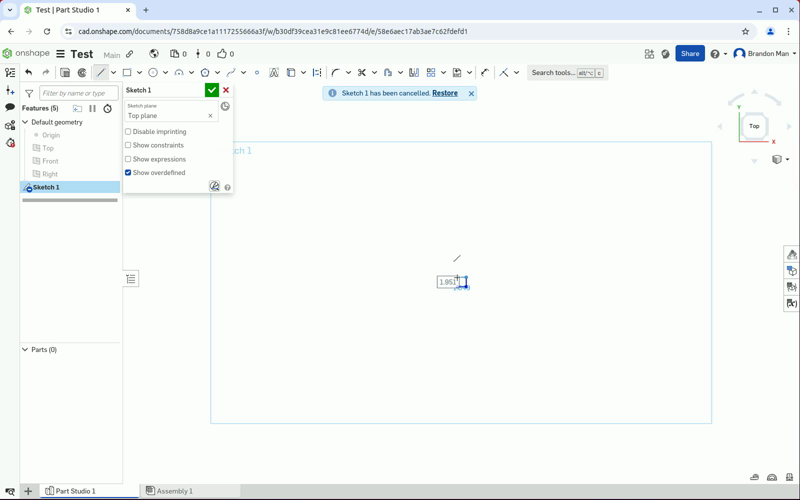
key_up(shift)
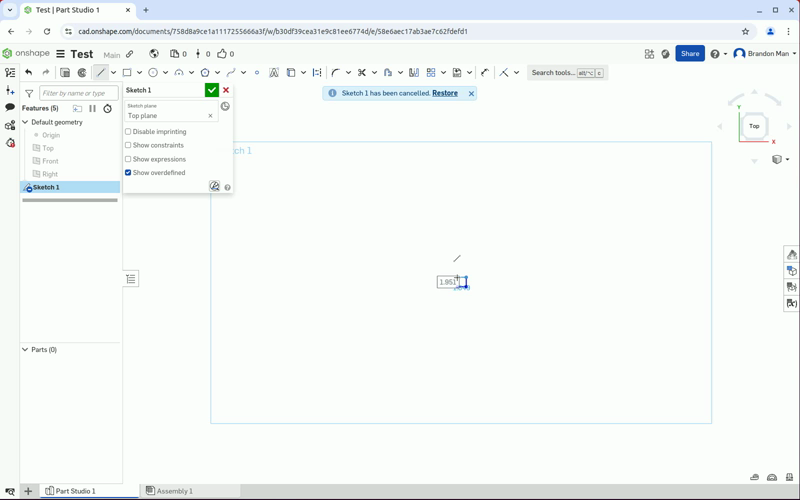
mouse_move(487, 277)
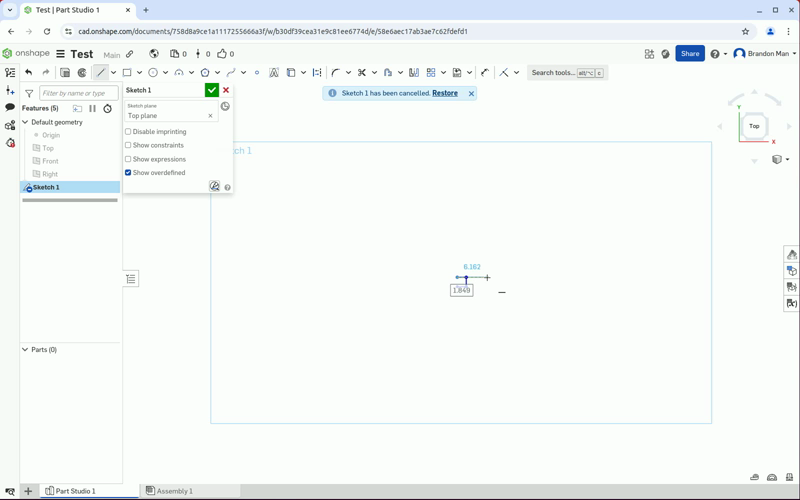
key_down(shift)
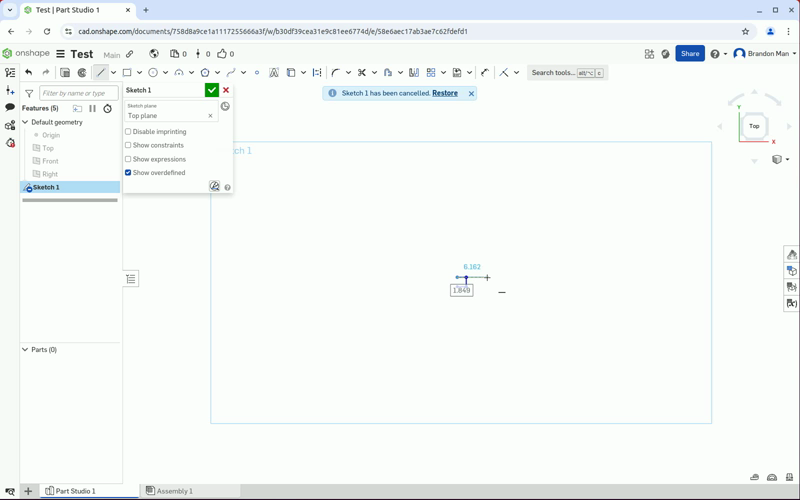
mouse_move(457, 286)
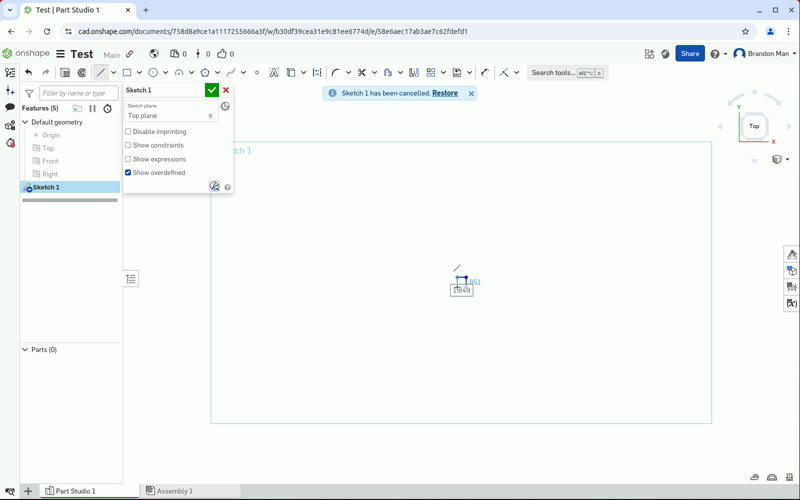
key_up(shift)
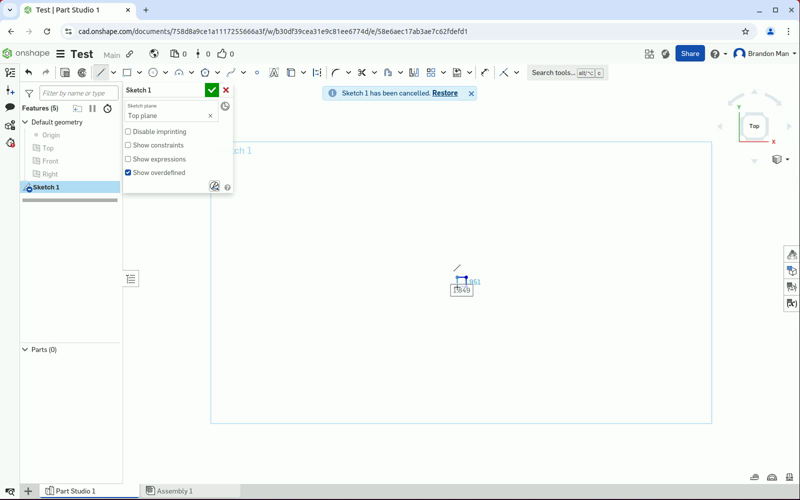
click(457, 286)
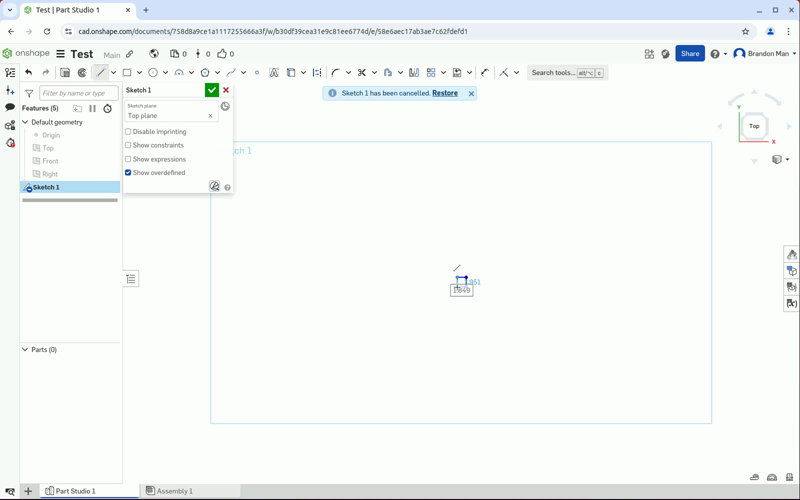
key(esc)
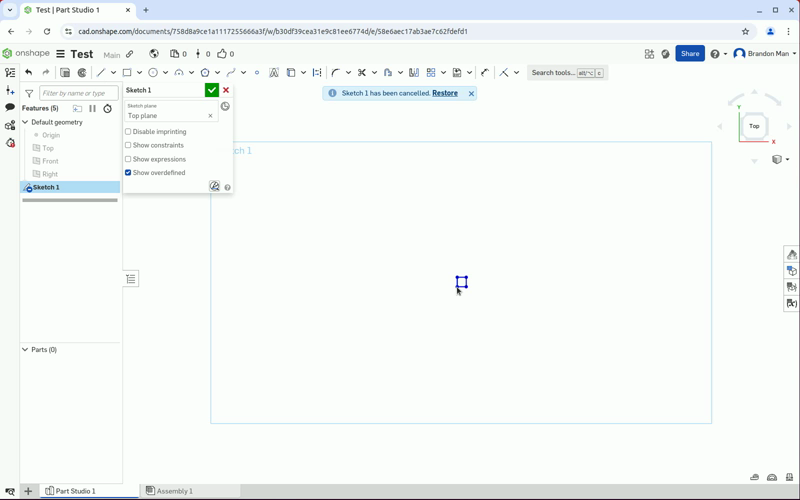
mouse_move(465, 279)
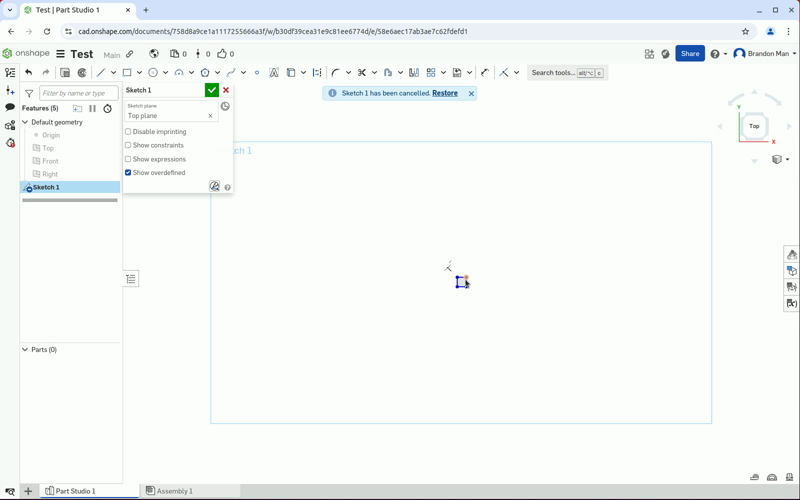
scroll(6)
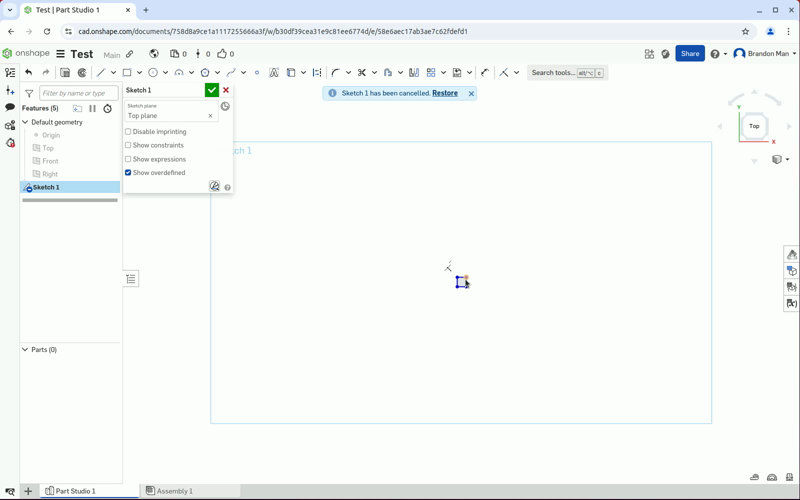
scroll(6)
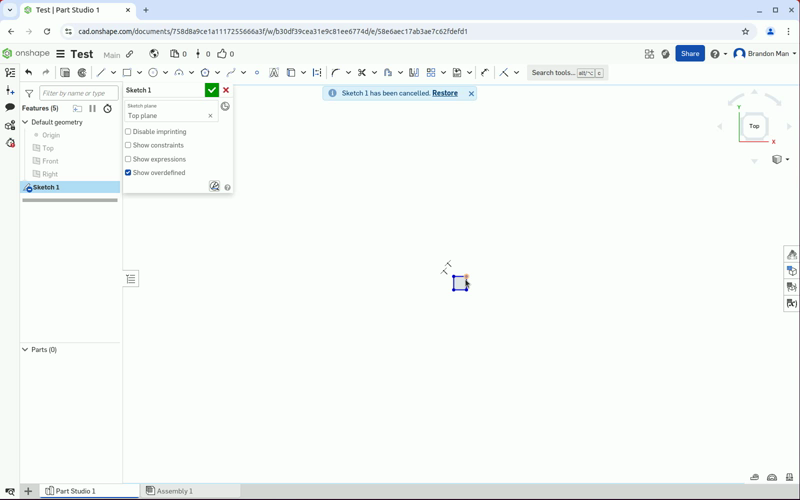
scroll(6)
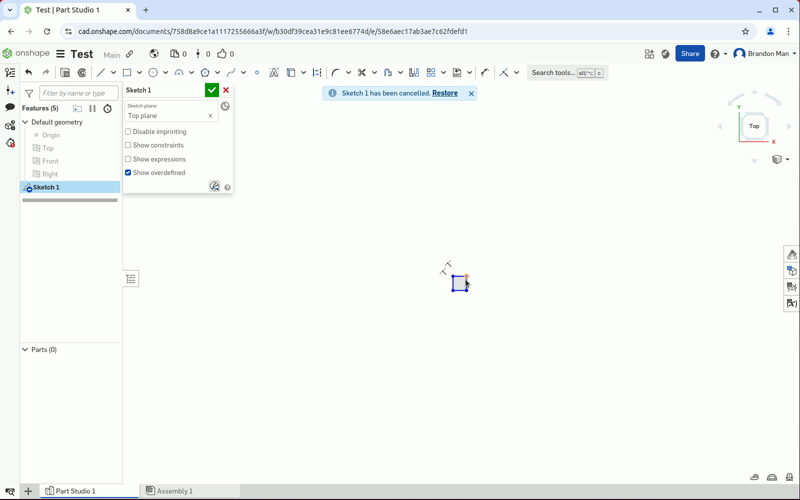
scroll(6)
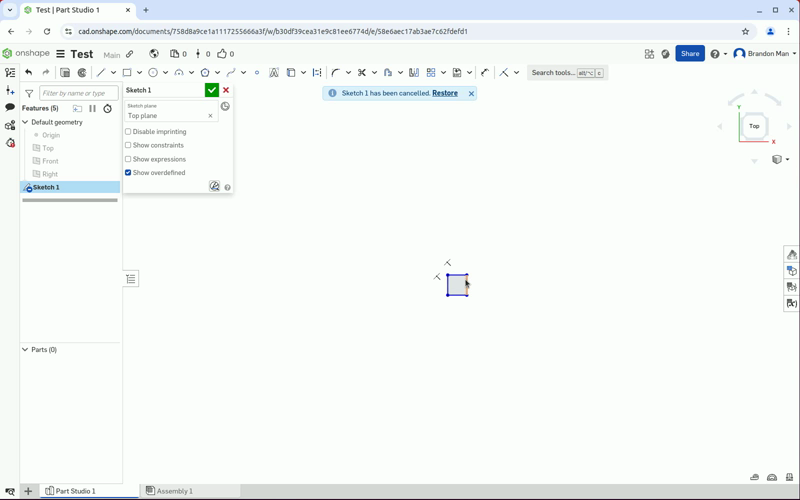
scroll(6)
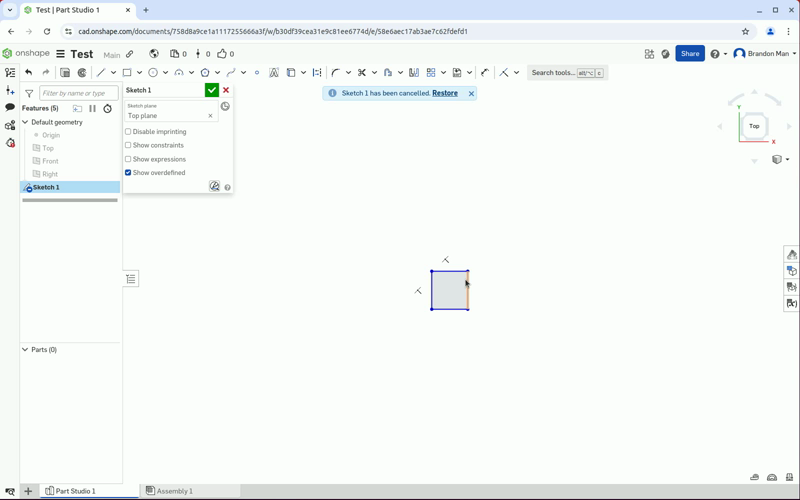
scroll(6)
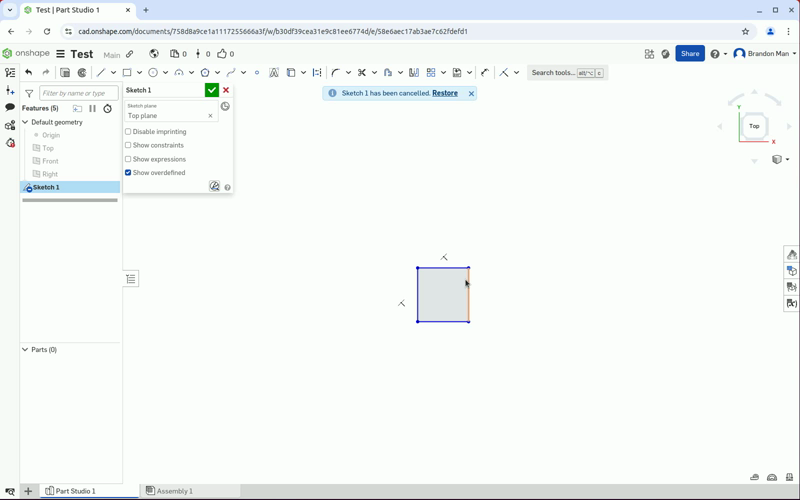
scroll(6)
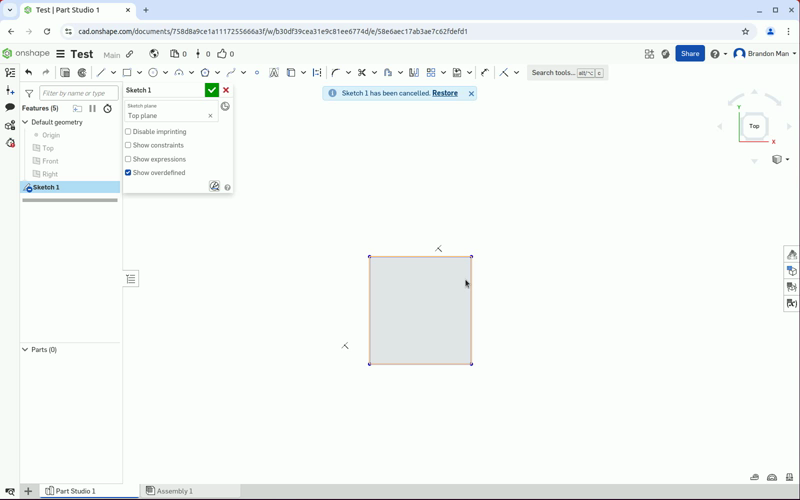
click(465, 279)
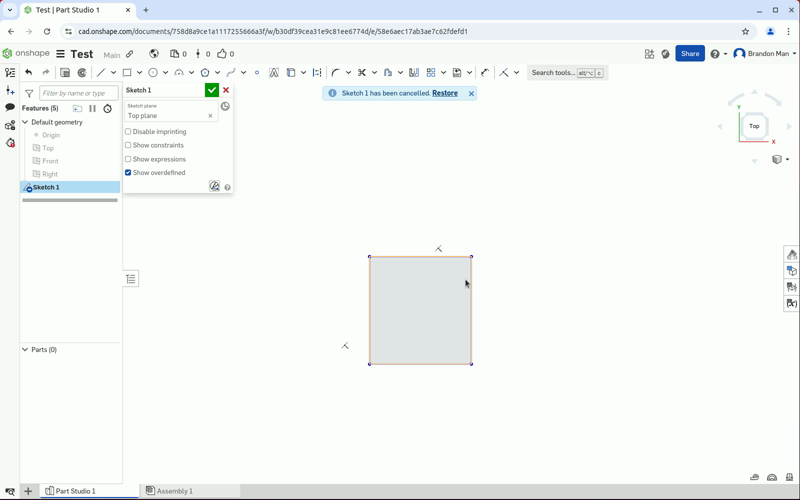
scroll(-6)
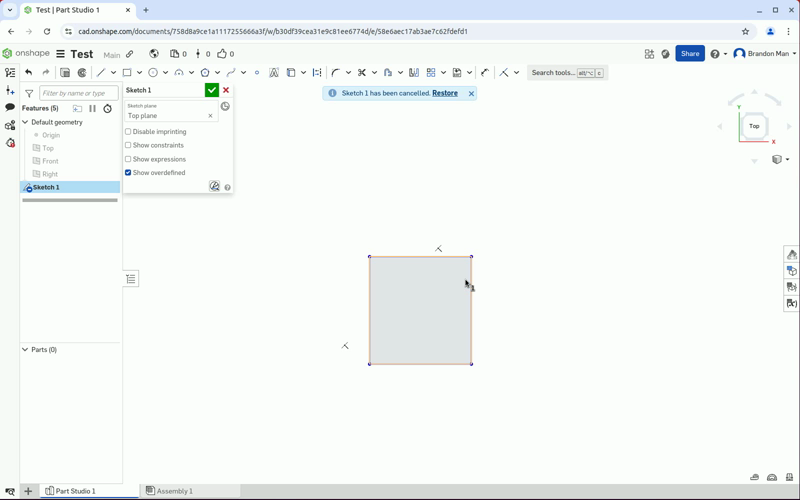
scroll(-6)
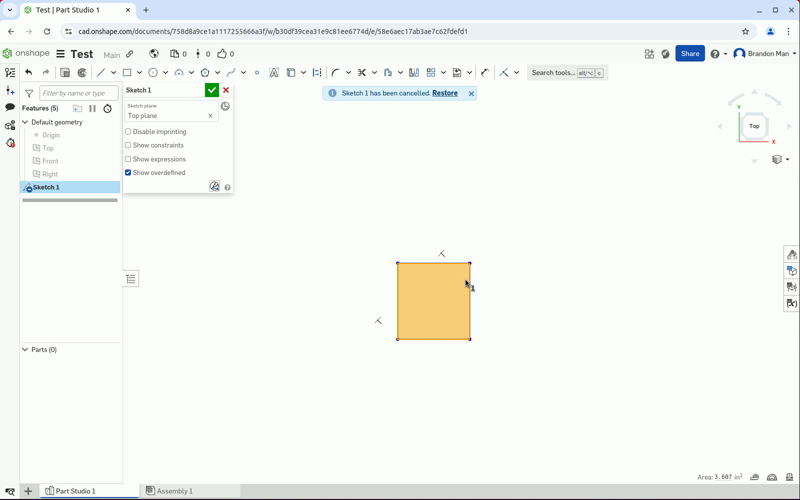
scroll(-6)
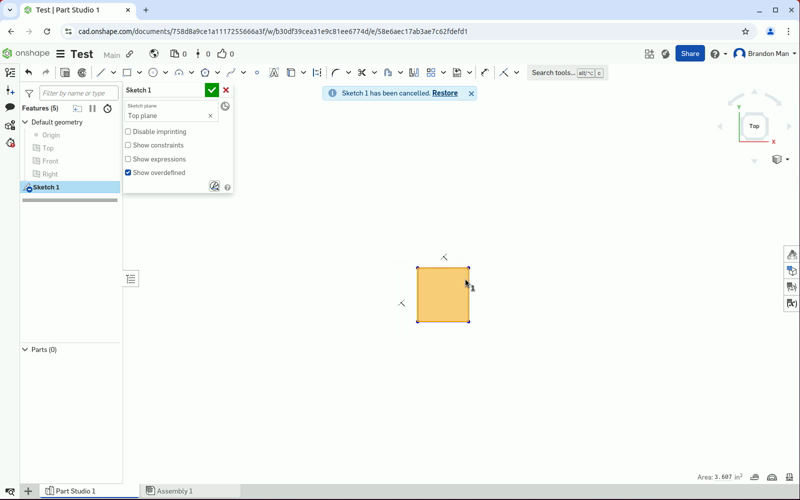
scroll(-6)
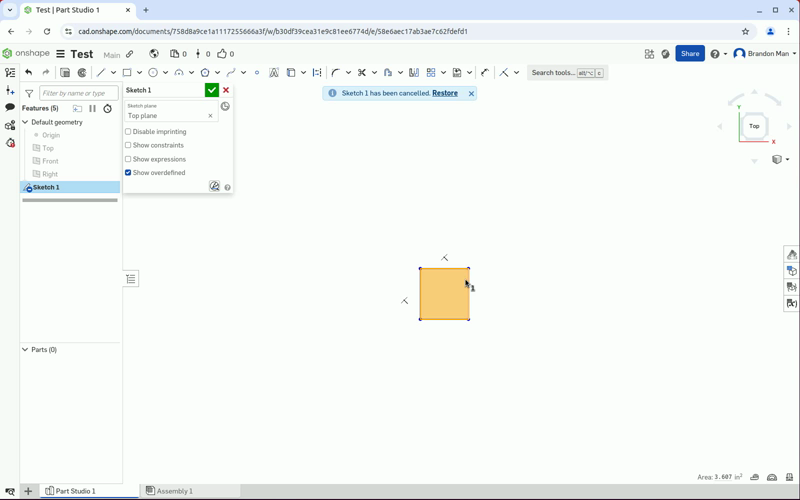
scroll(-6)
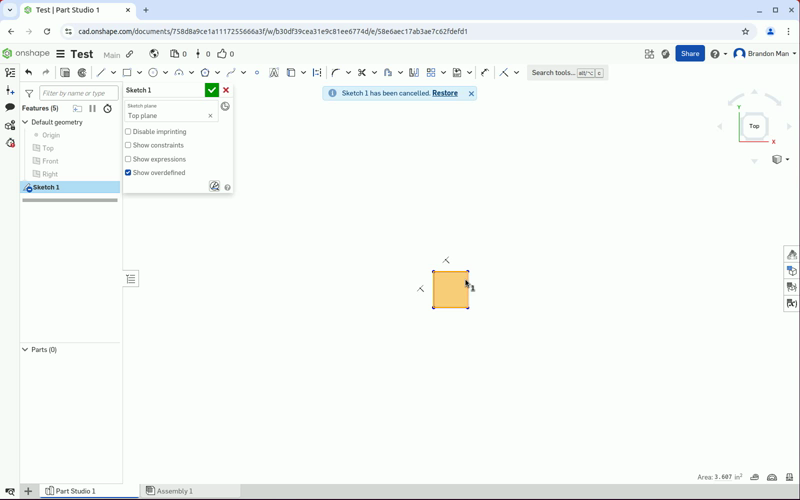
scroll(-6)
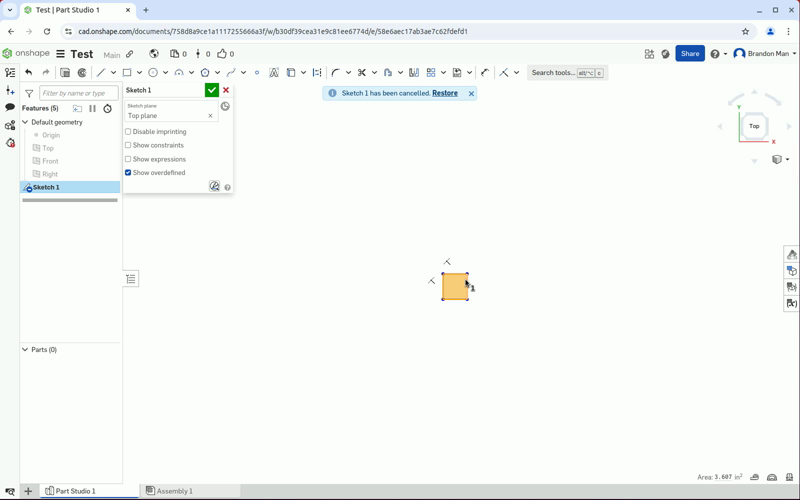
scroll(-6)
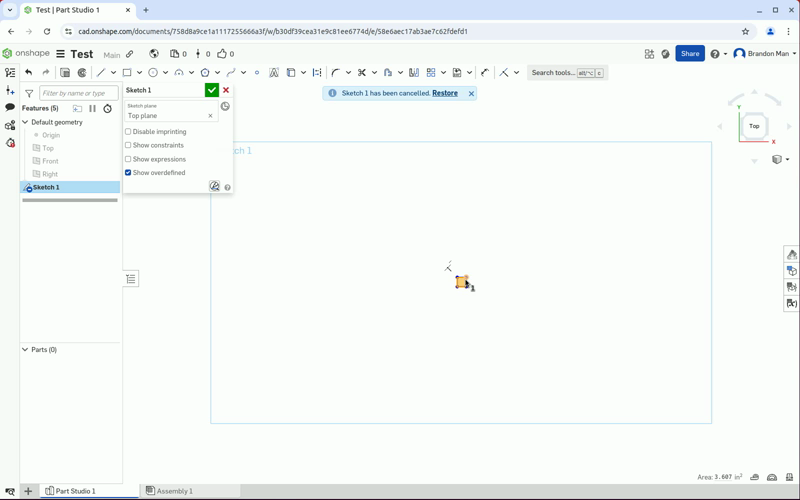
mouse_move(73, 352)
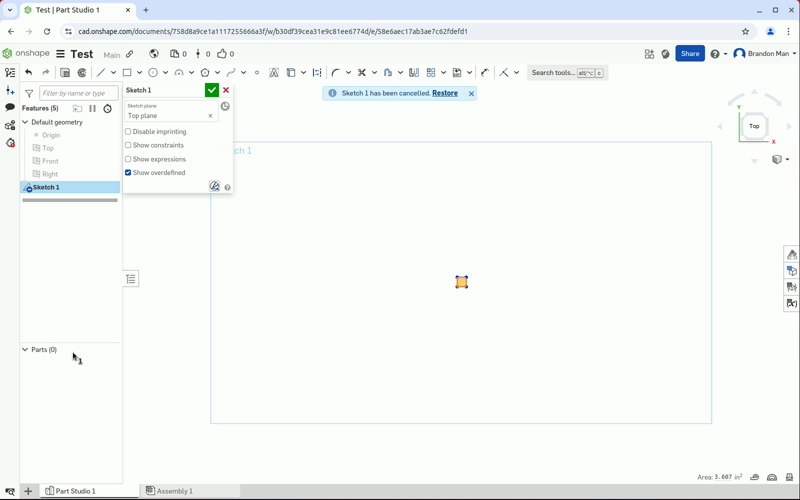
key(shift+y)
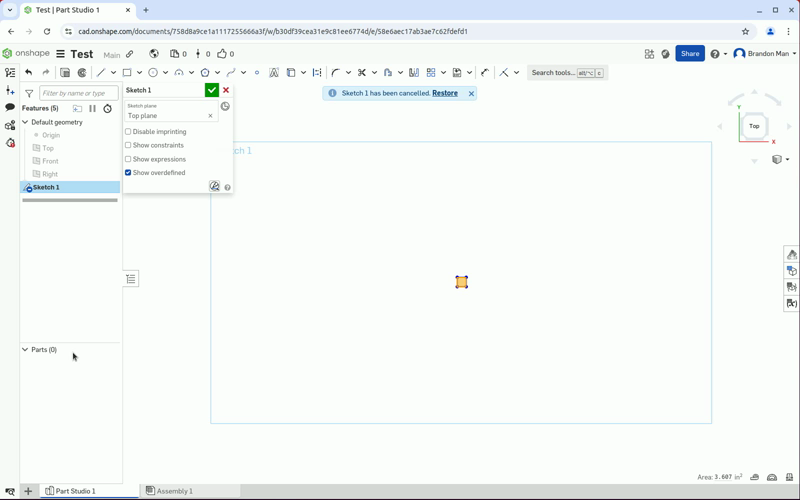
key(shift+e)
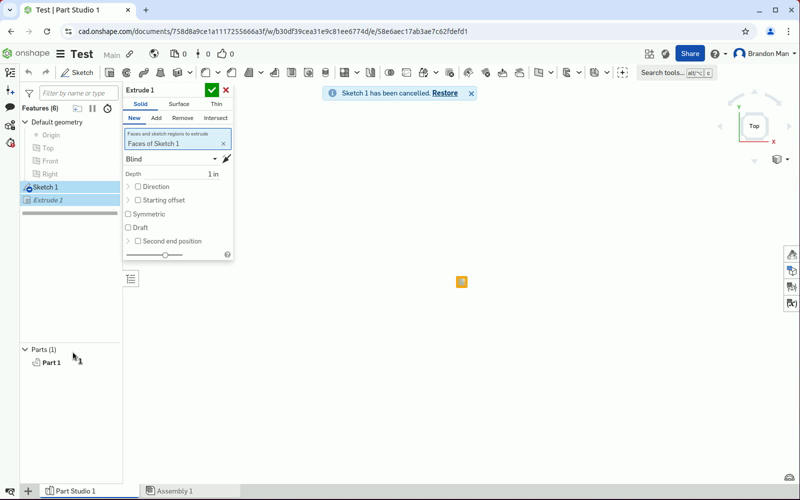
mouse_move(143, 106)
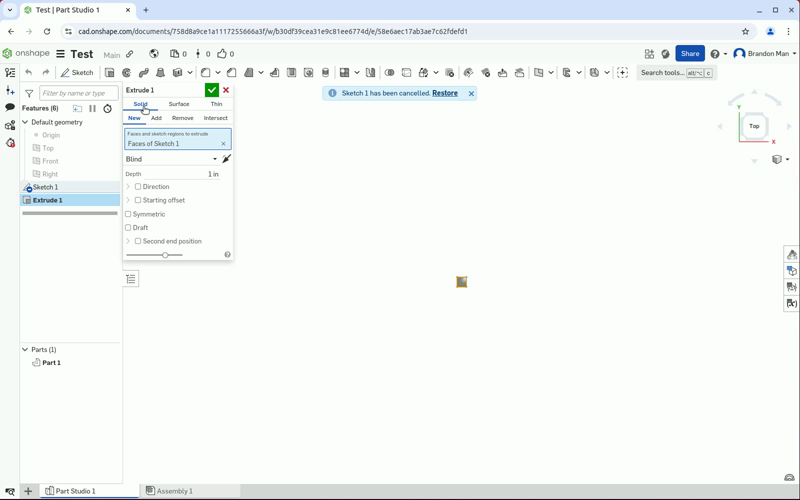
click(143, 106)
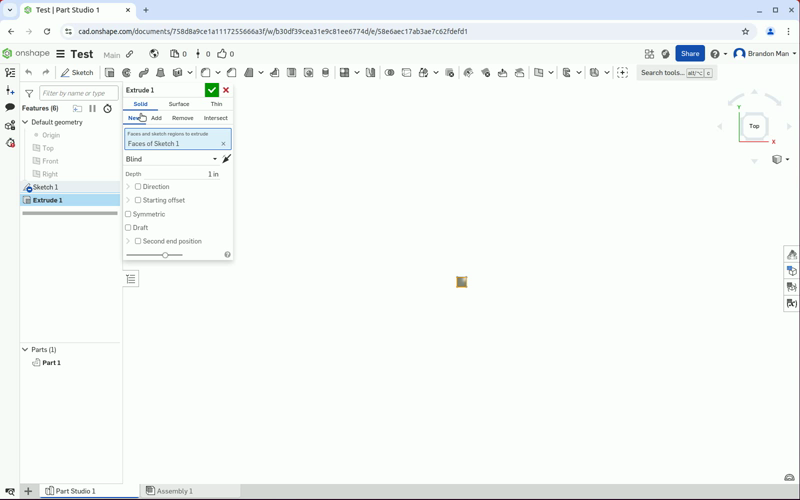
mouse_move(137, 120)
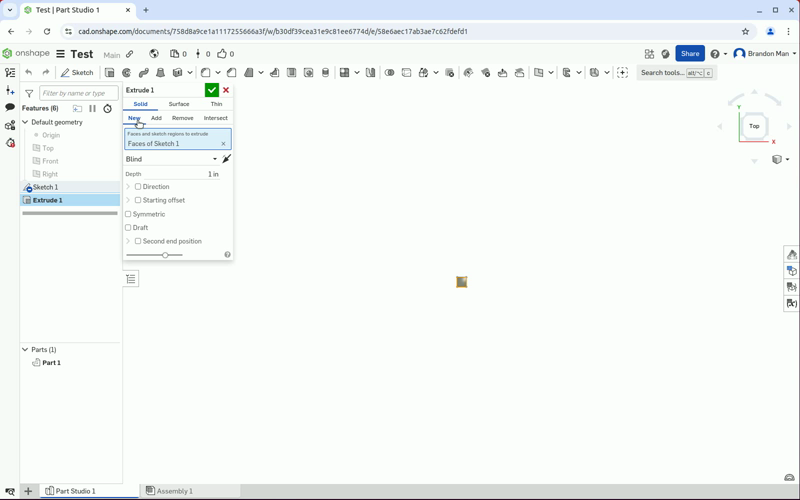
click(137, 120)
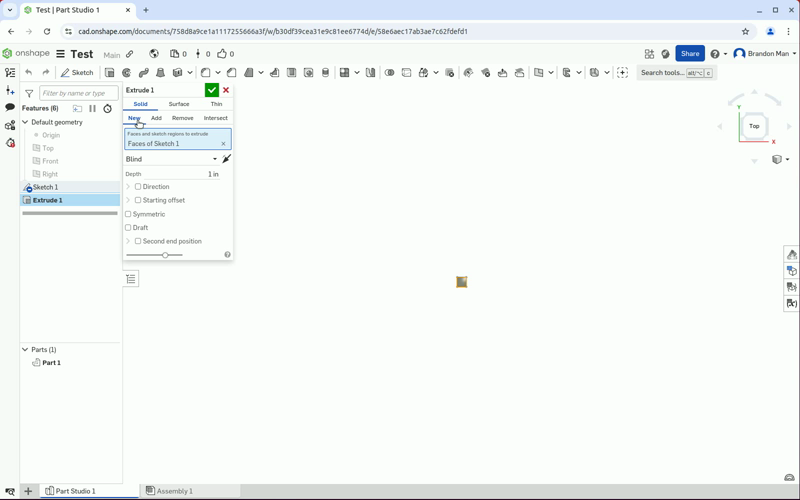
key(tab, 4)
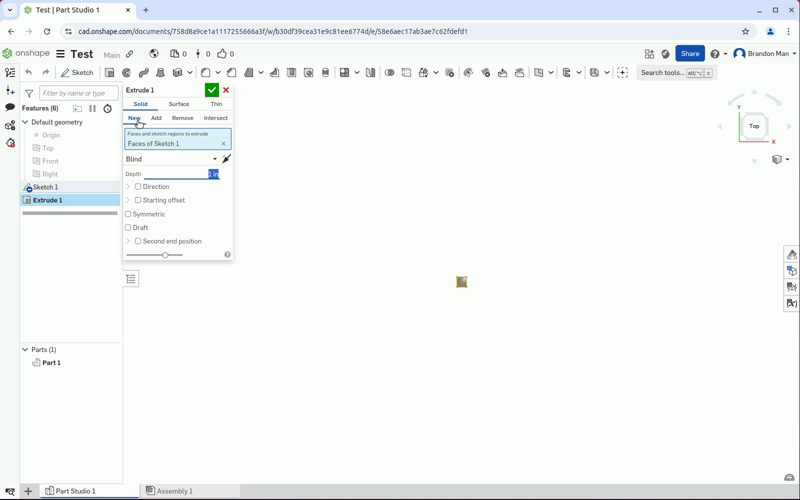
text(11.554)
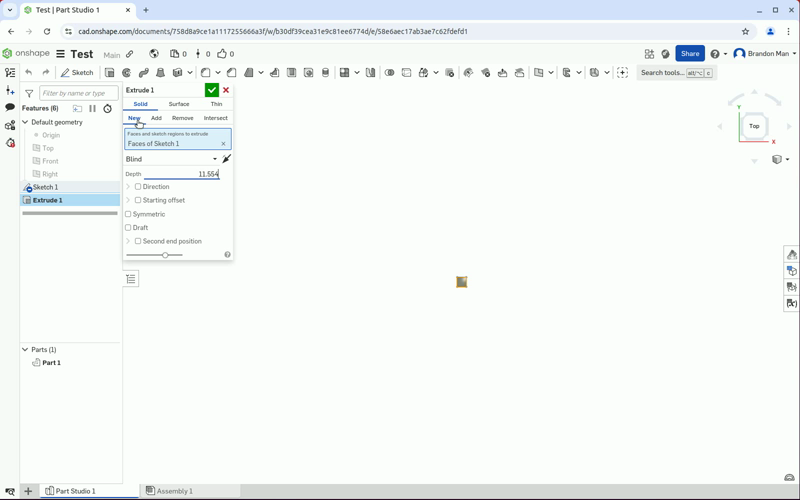
key(enter)
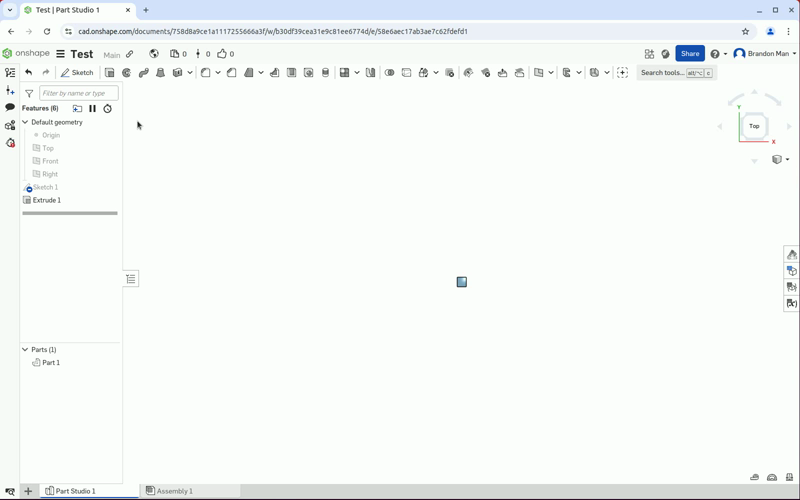
key(shift+h)
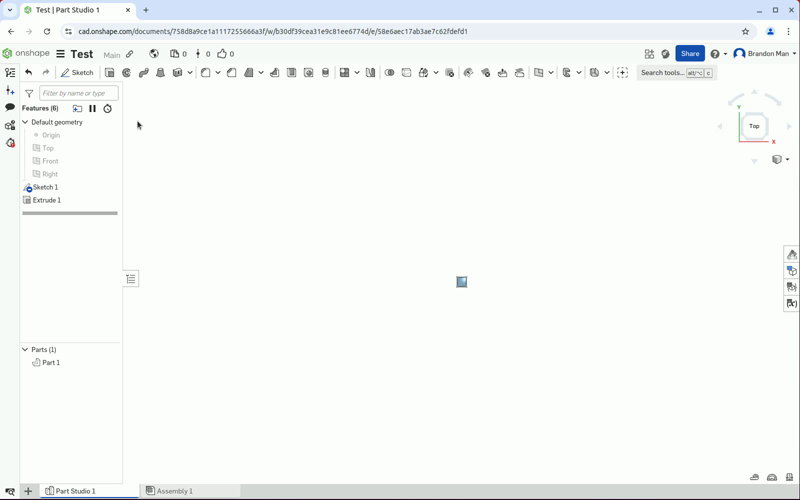
key(shift+h)
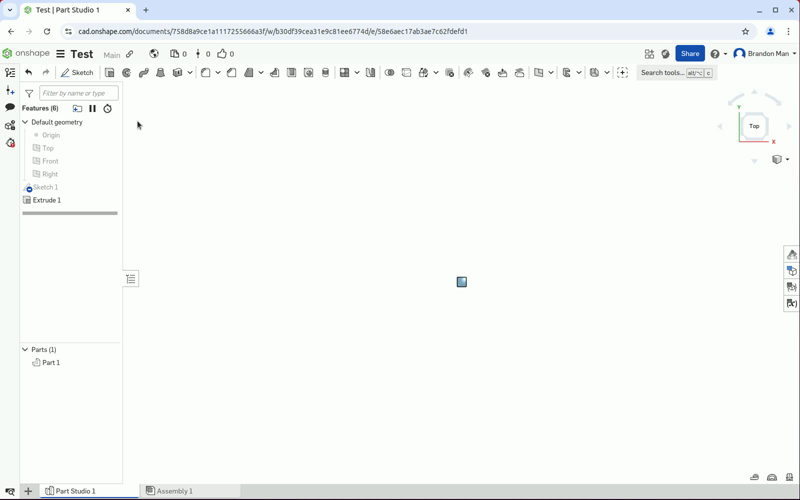
mouse_move(73, 189)
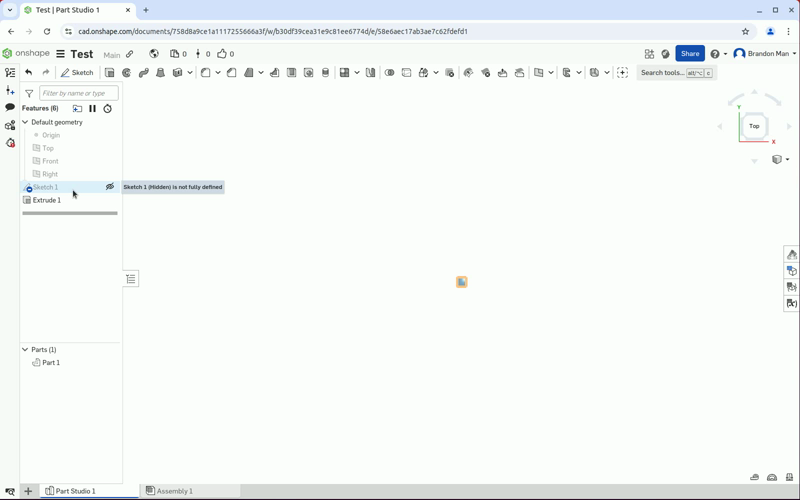
click(73, 189)
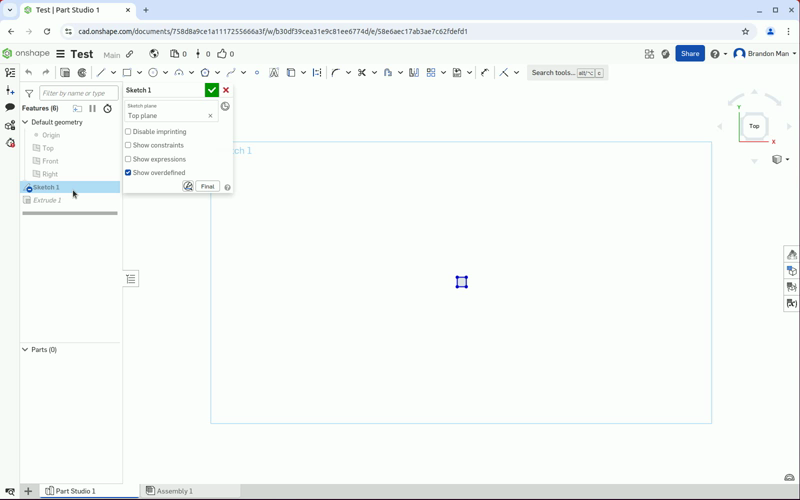
mouse_move(229, 92)
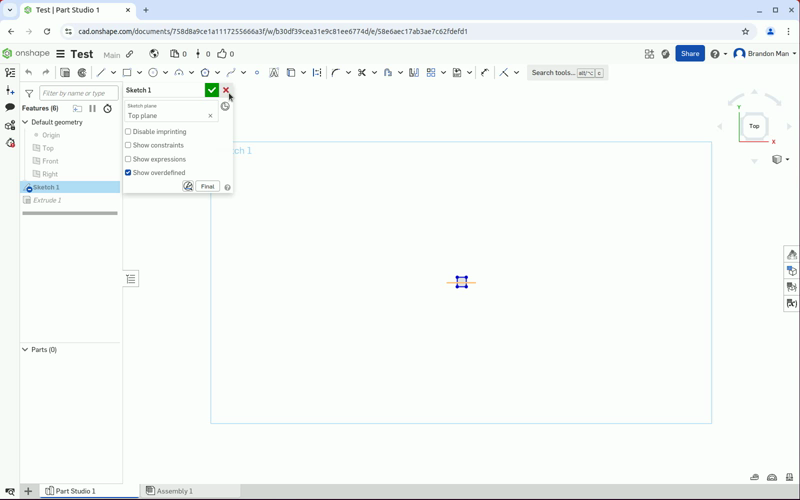
click(229, 92)
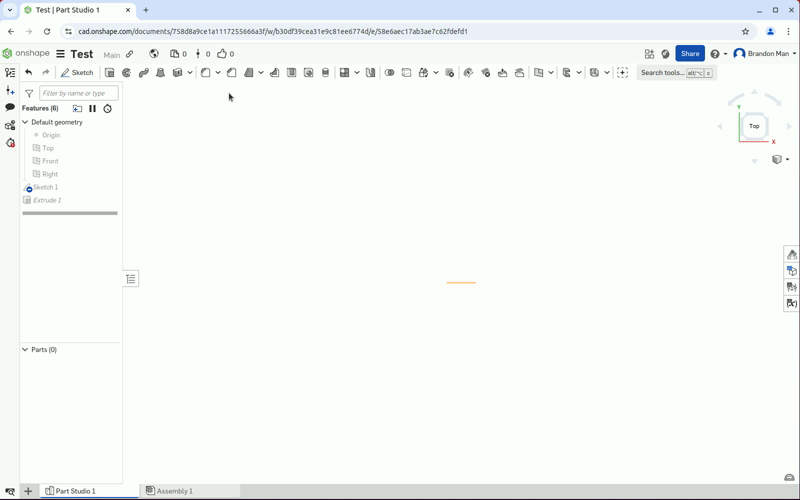
mouse_move(541, 75)
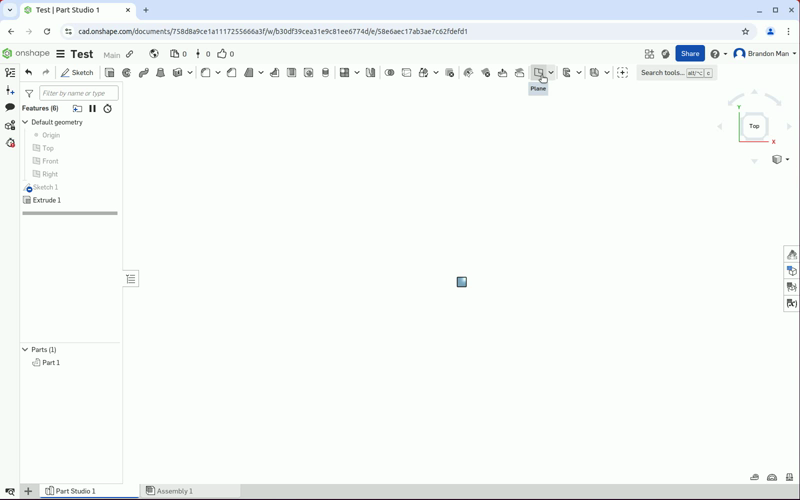
click(541, 75)
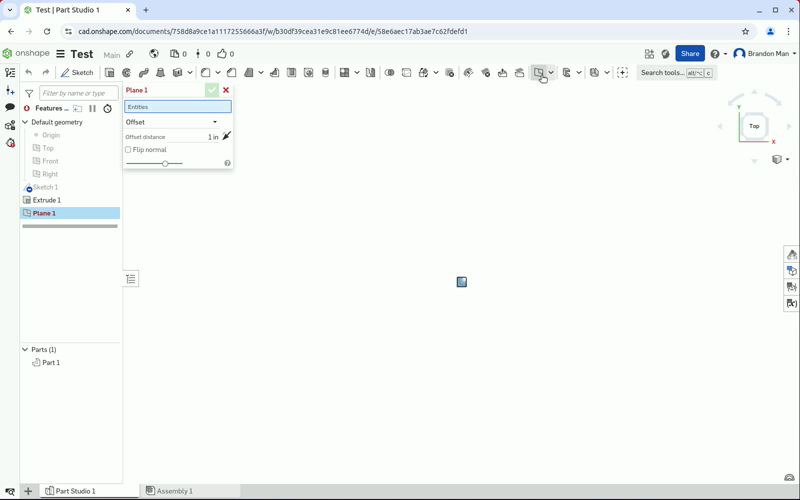
mouse_move(73, 150)
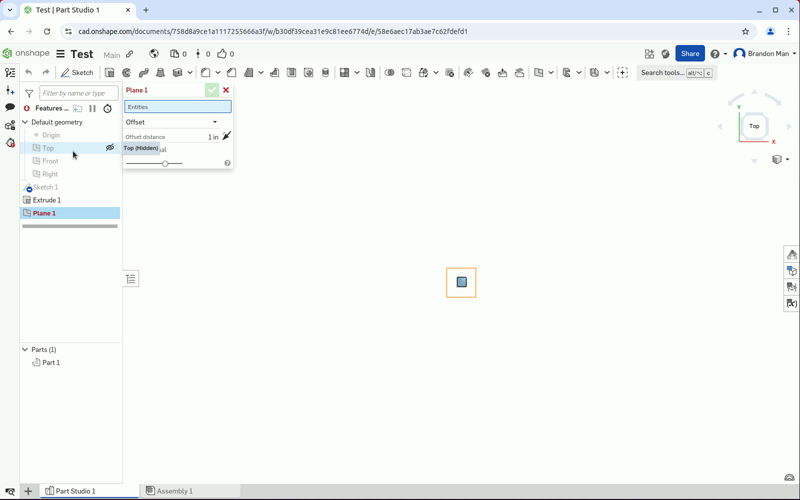
click(73, 150)
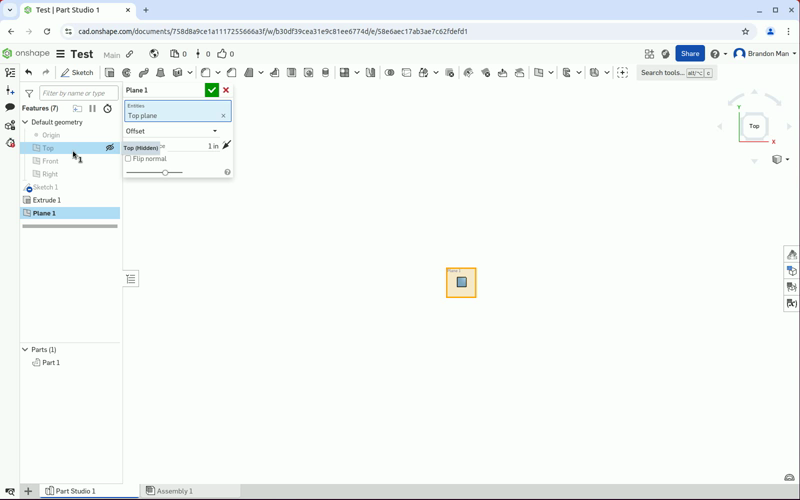
key(tab, 2)
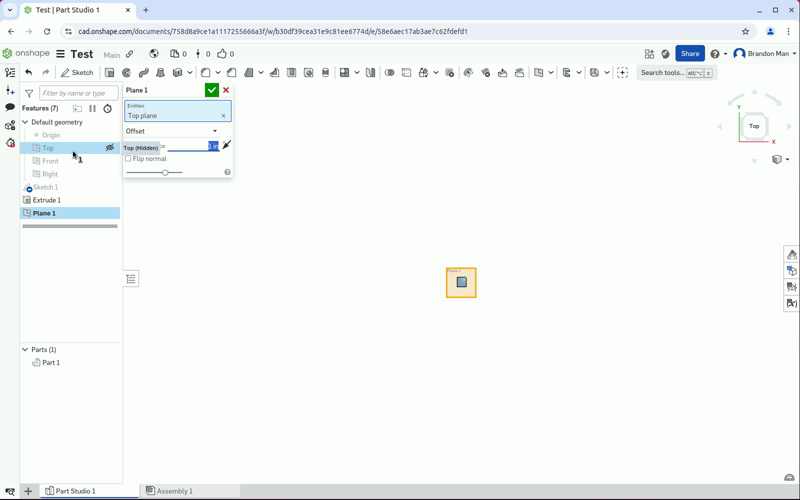
text(11.554)
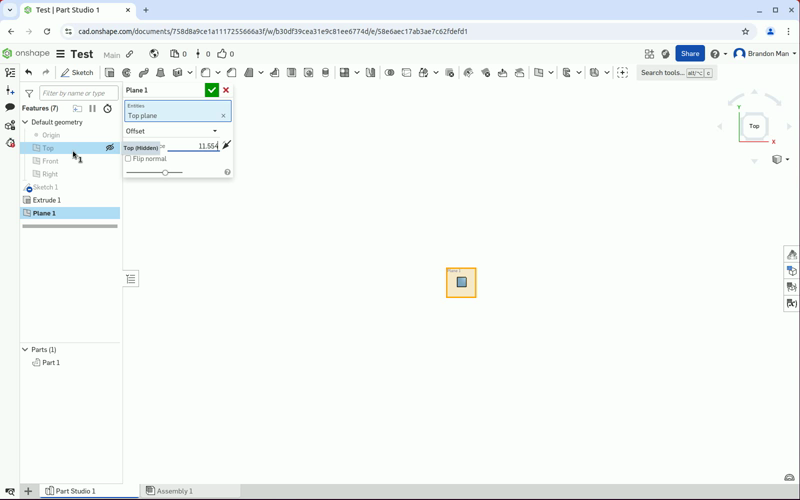
key(enter, 2)
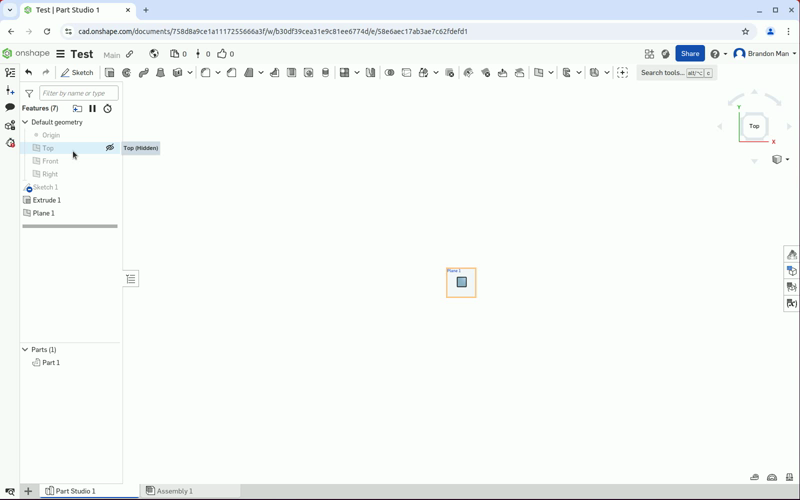
key(shift+s)
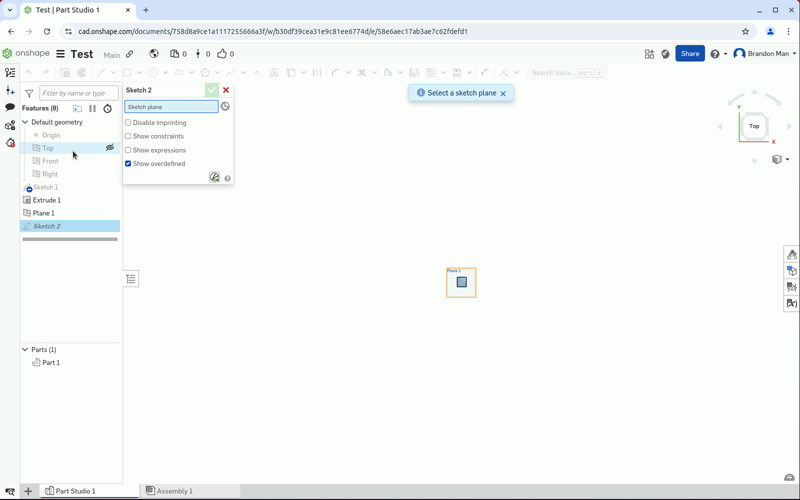
mouse_move(73, 215)
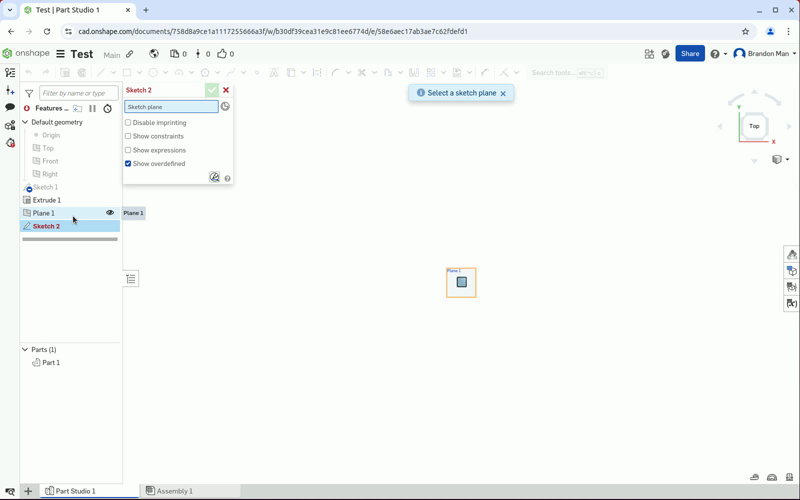
click(73, 215)
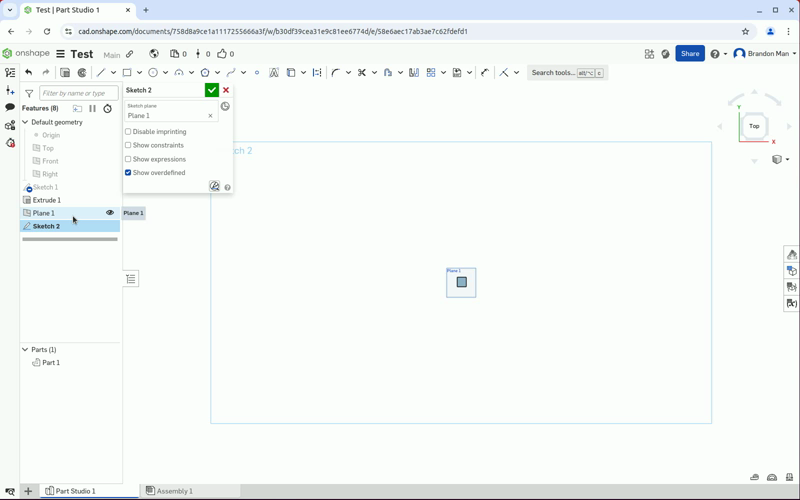
mouse_move(73, 352)
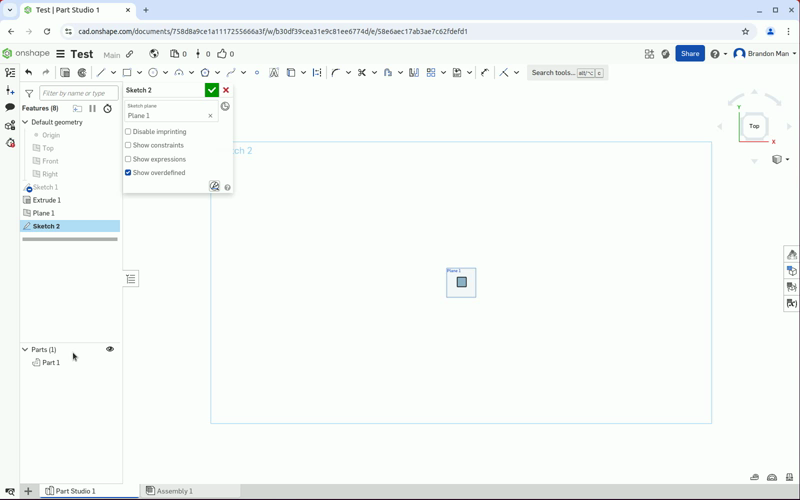
key(y)
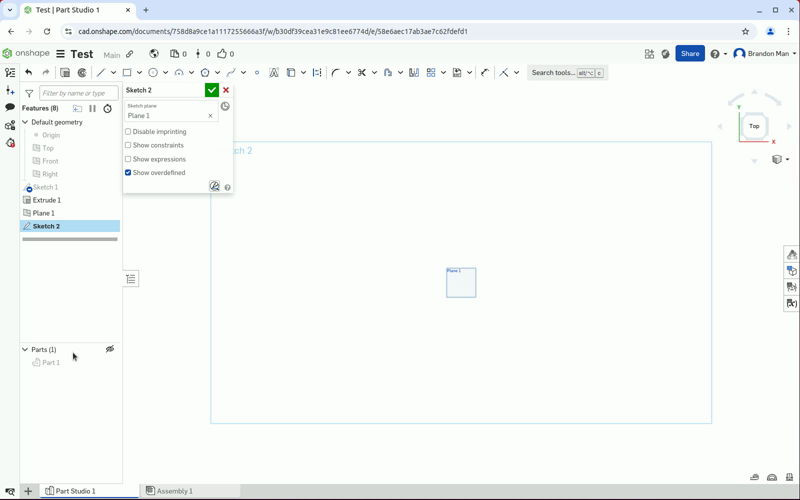
key(c)
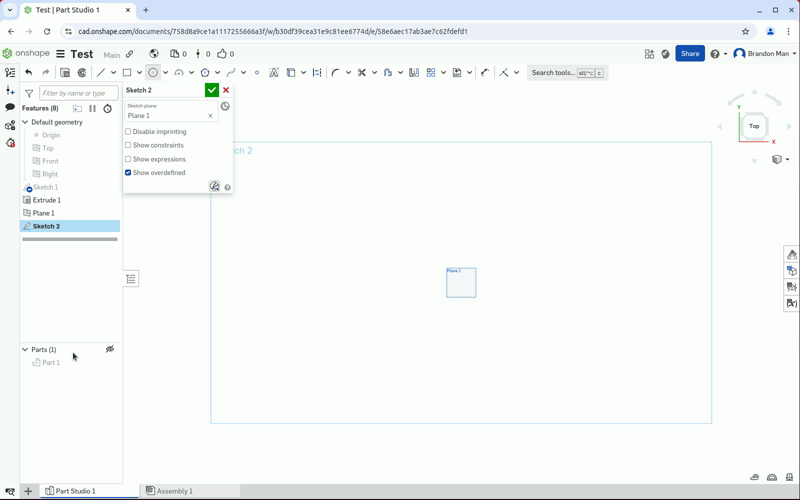
key_down(shift)
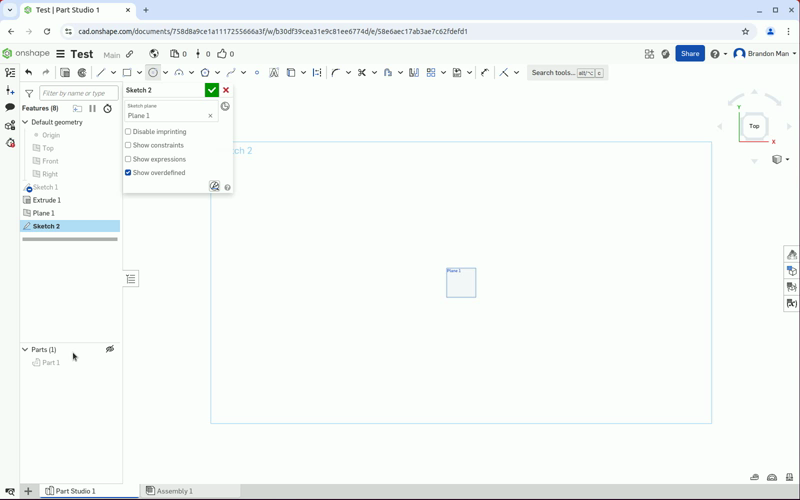
mouse_move(461, 282)
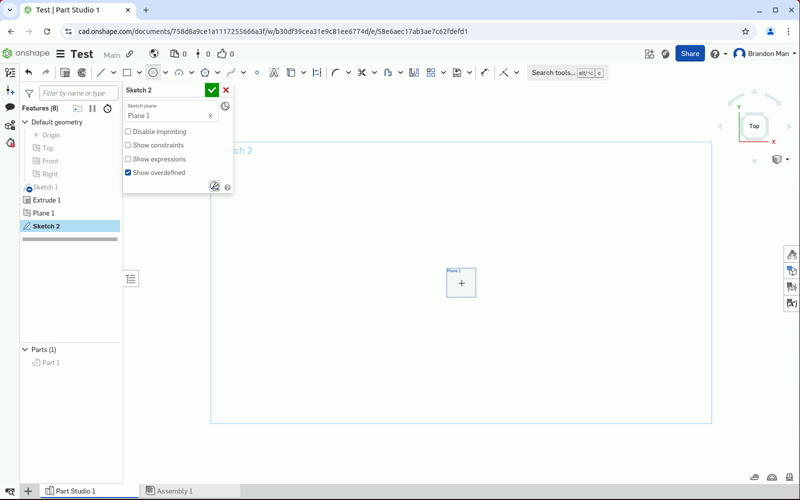
click(461, 282)
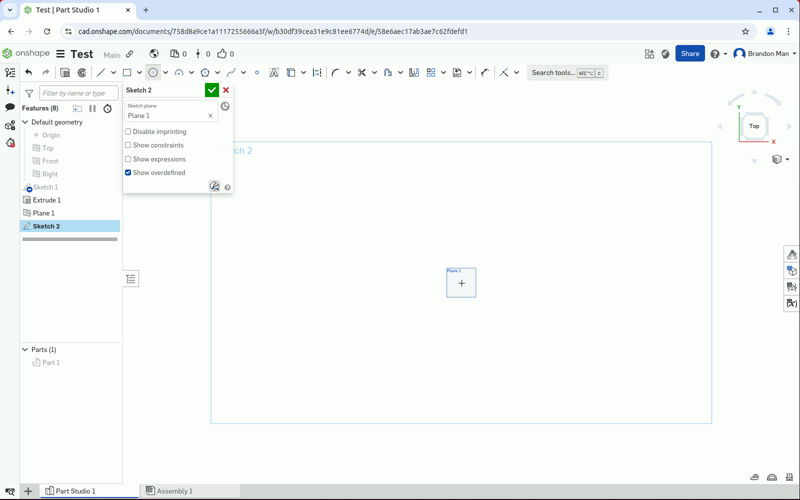
key_up(shift)
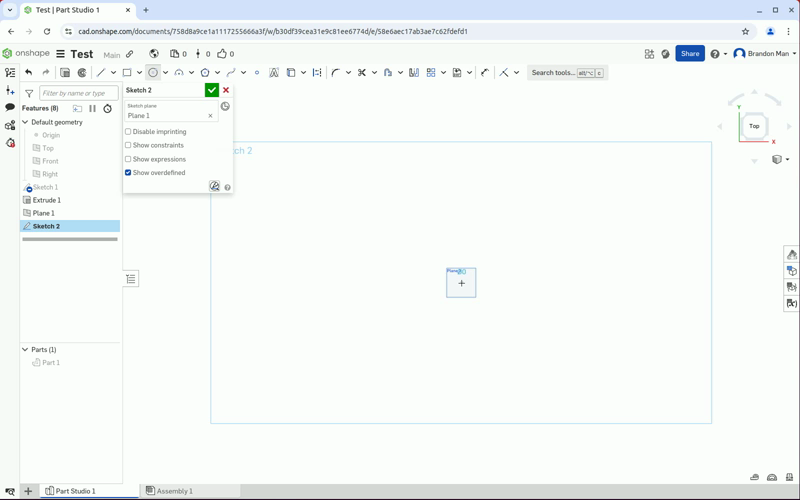
mouse_move(466, 282)
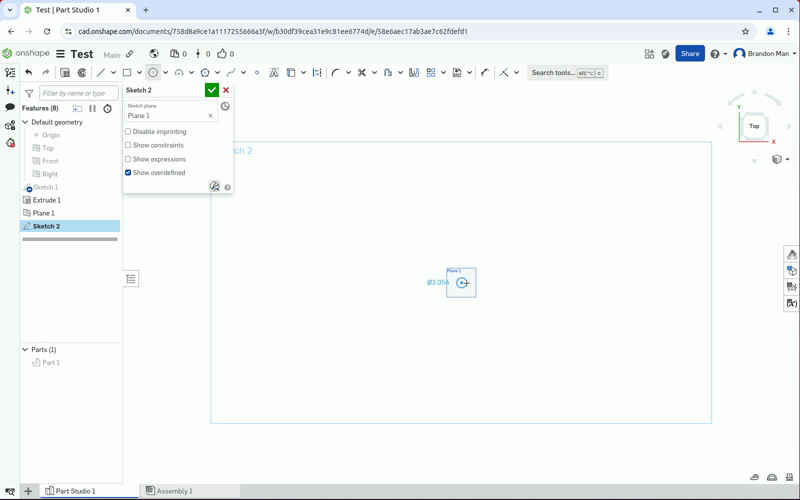
click(466, 282)
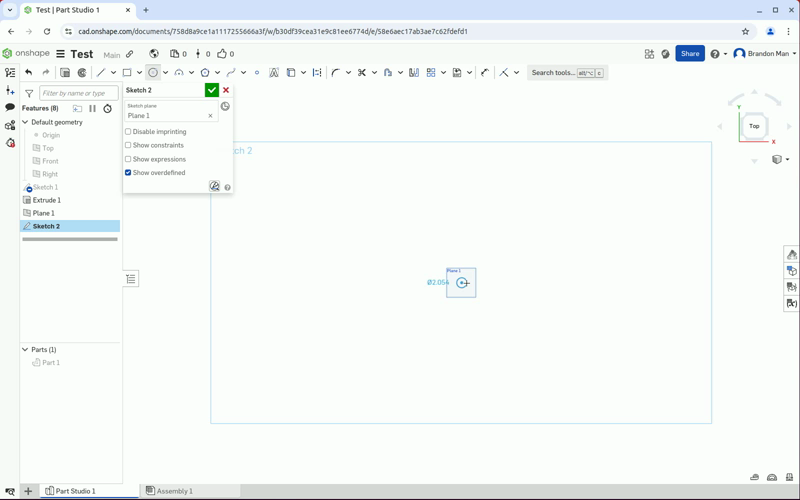
key(esc)
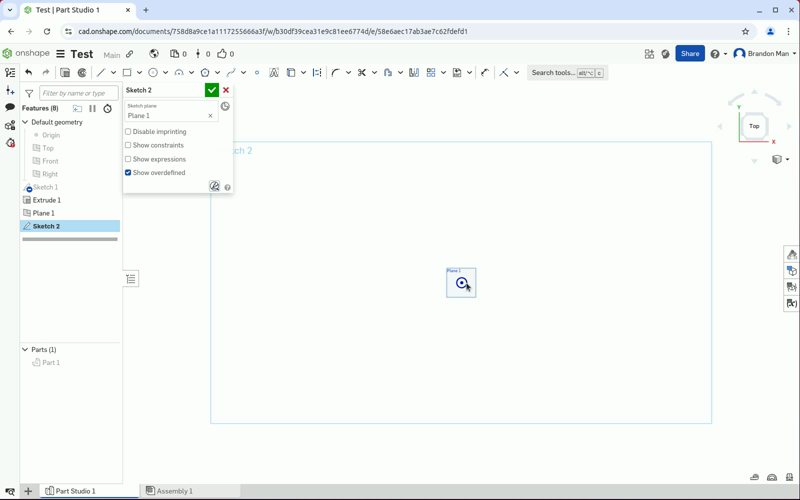
mouse_move(466, 282)
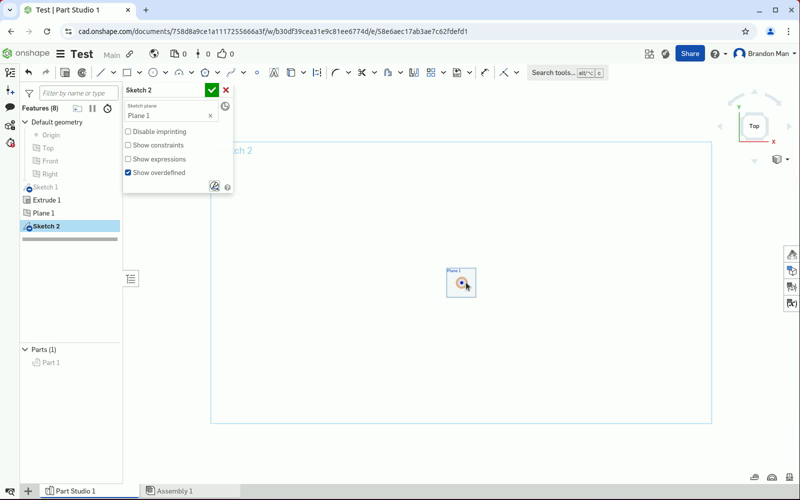
scroll(6)
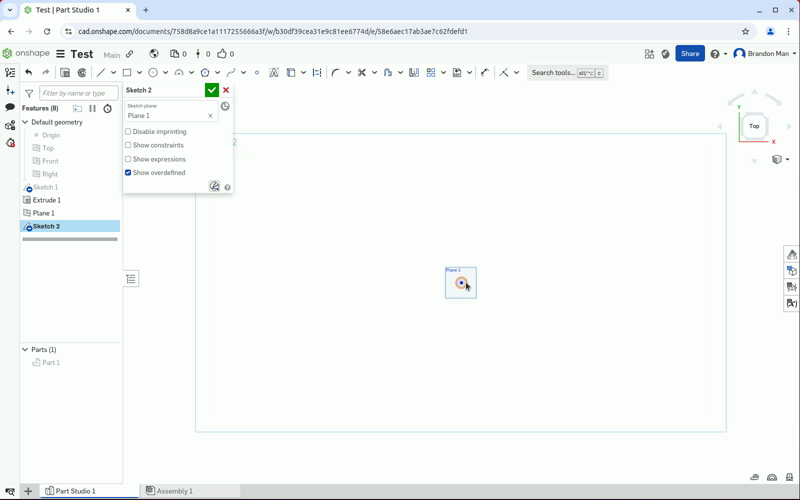
scroll(6)
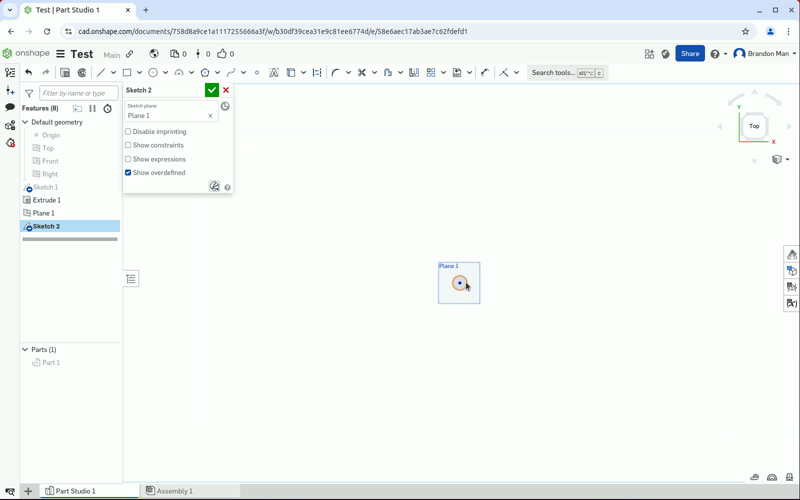
scroll(6)
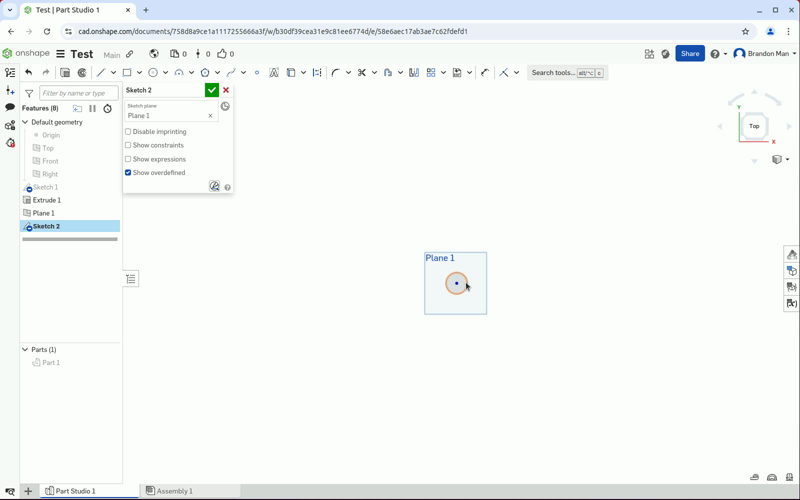
scroll(6)
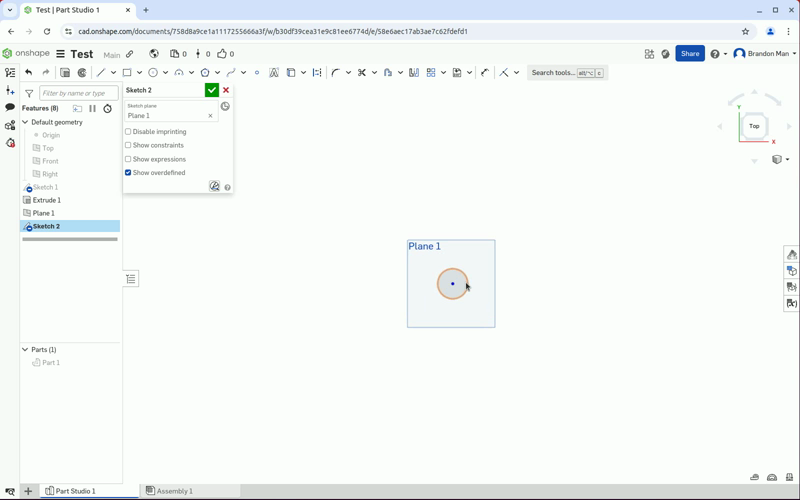
scroll(6)
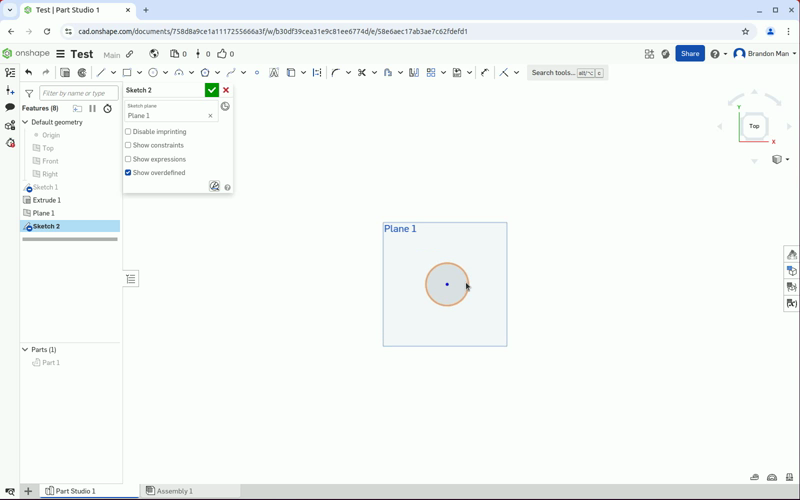
scroll(6)
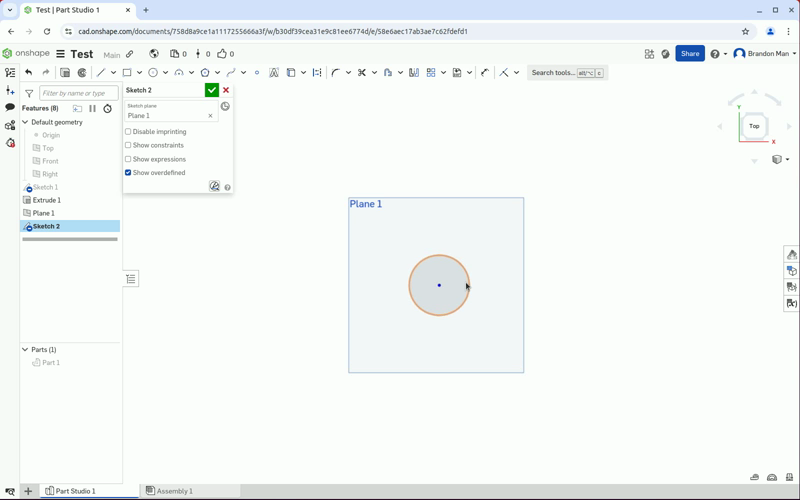
scroll(6)
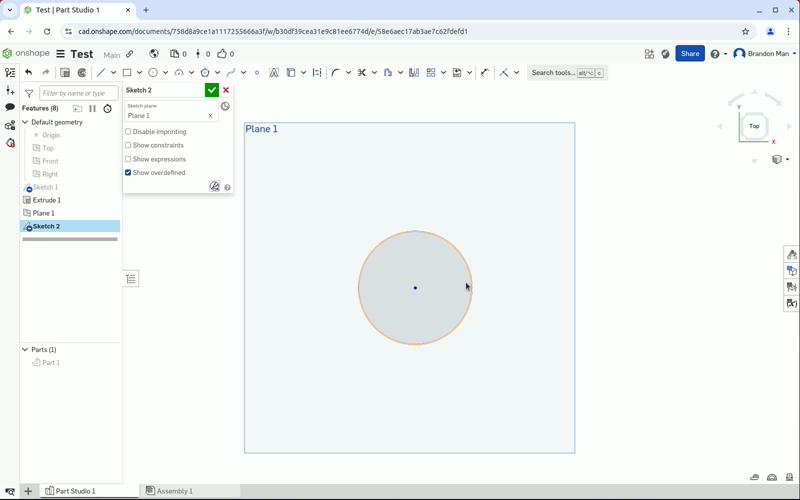
click(466, 282)
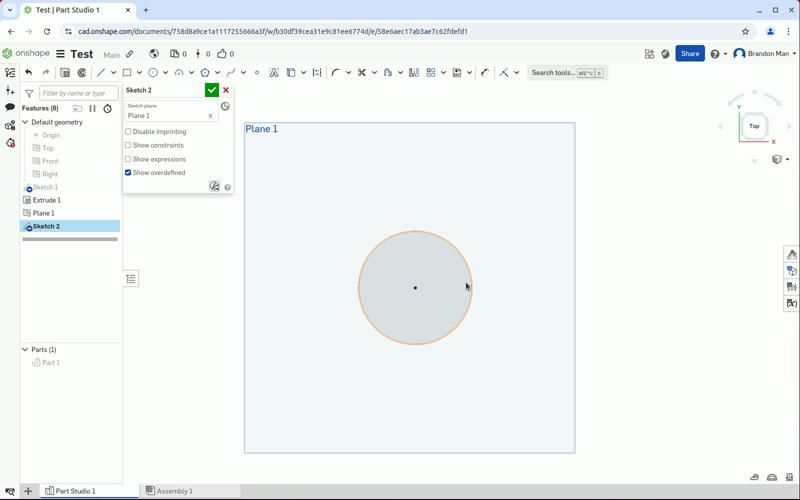
scroll(-6)
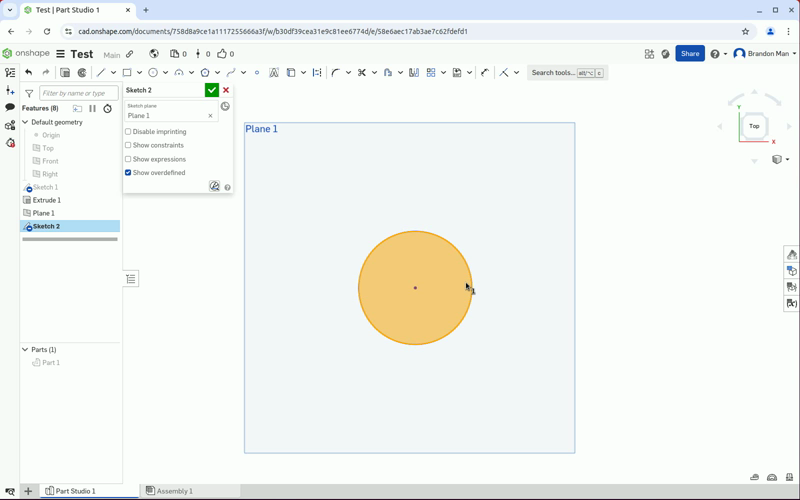
scroll(-6)
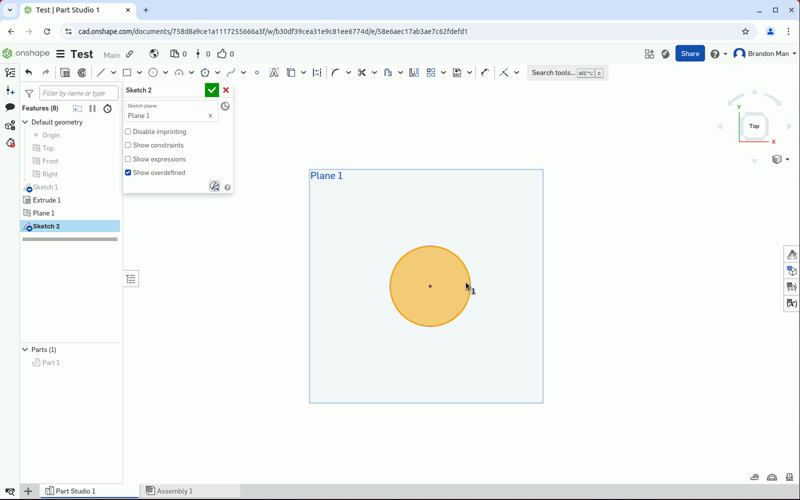
scroll(-6)
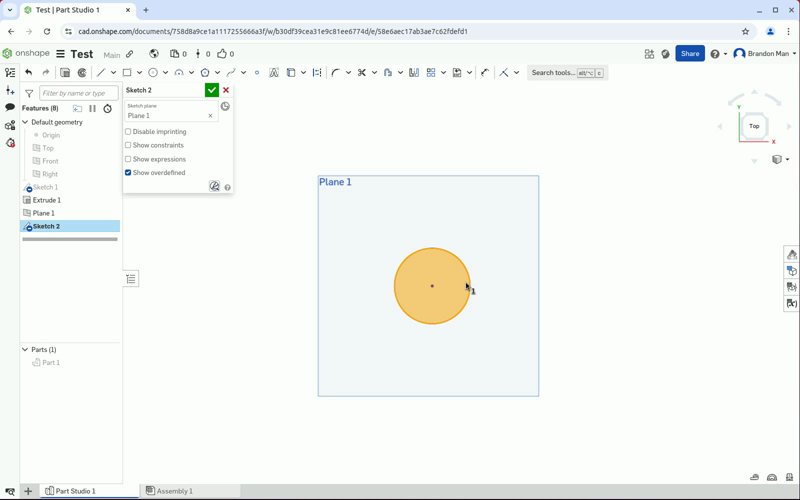
scroll(-6)
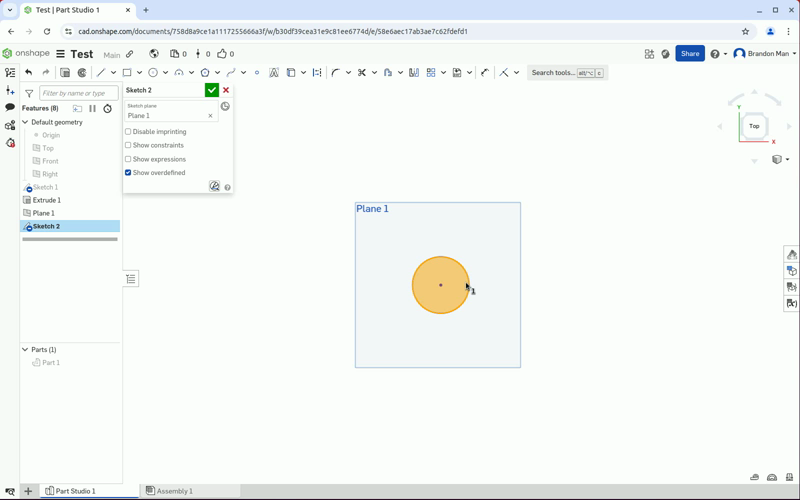
scroll(-6)
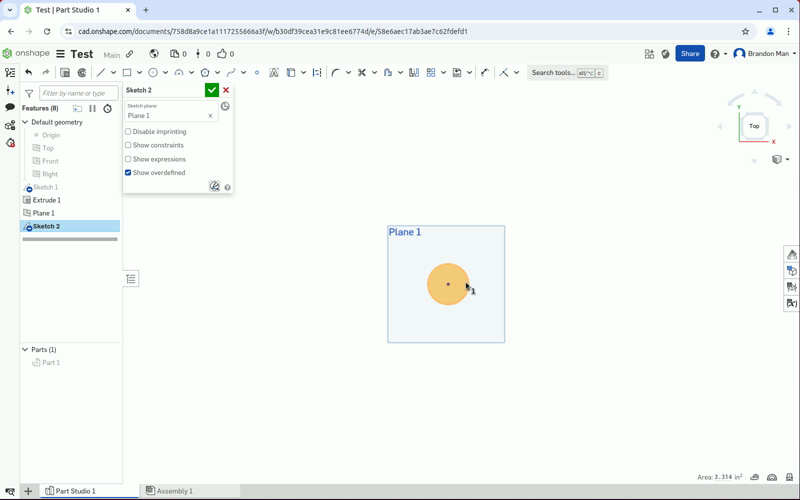
scroll(-6)
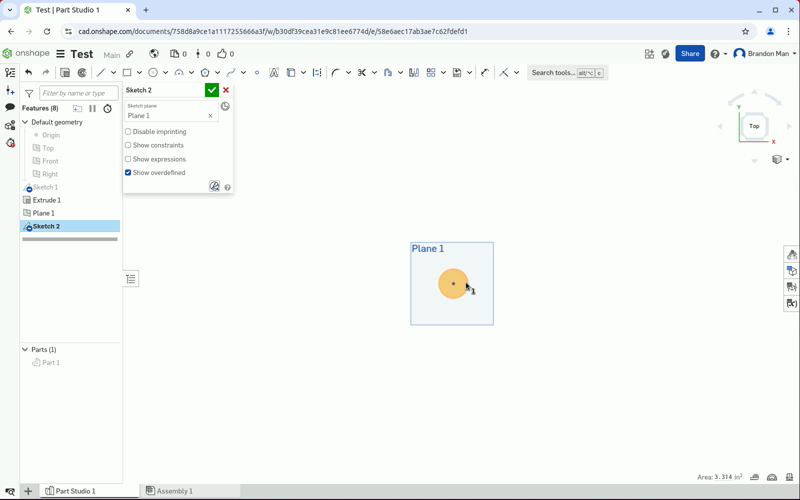
scroll(-6)
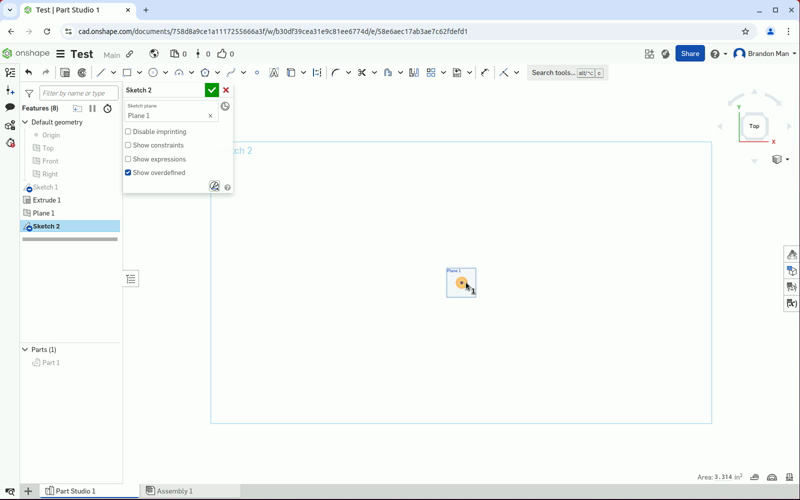
mouse_move(73, 352)
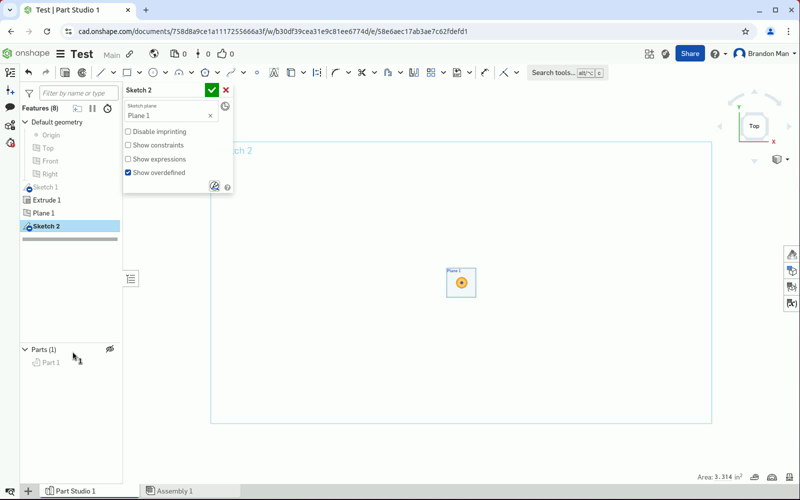
key(shift+y)
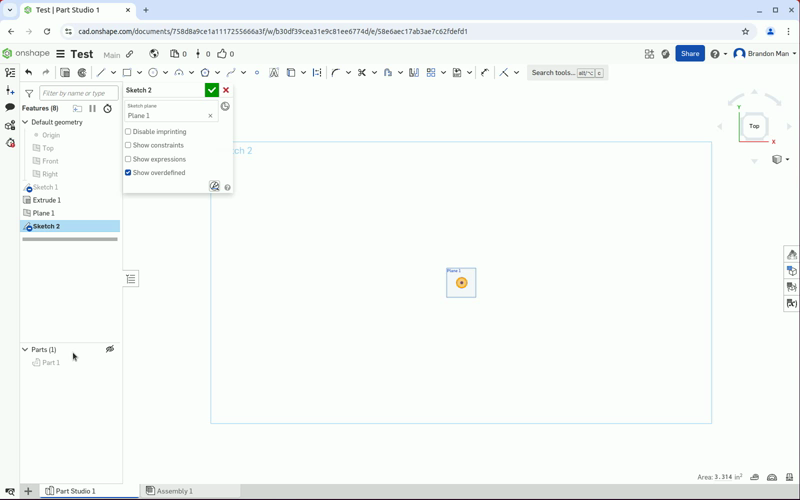
key(shift+e)
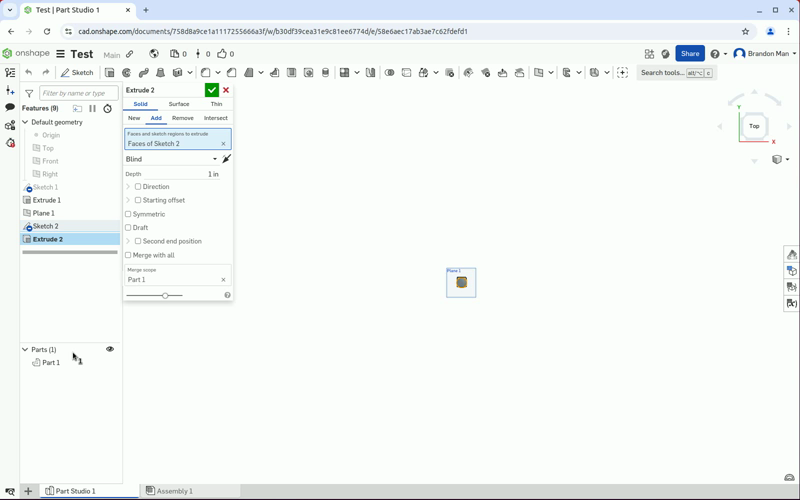
mouse_move(143, 106)
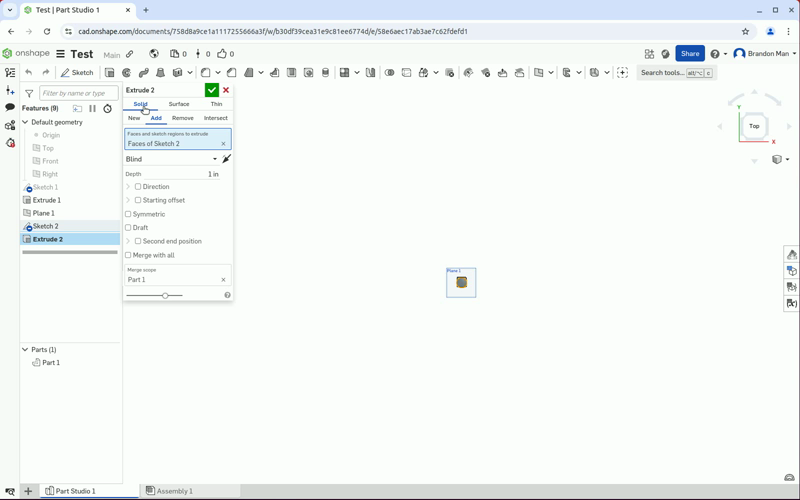
click(143, 106)
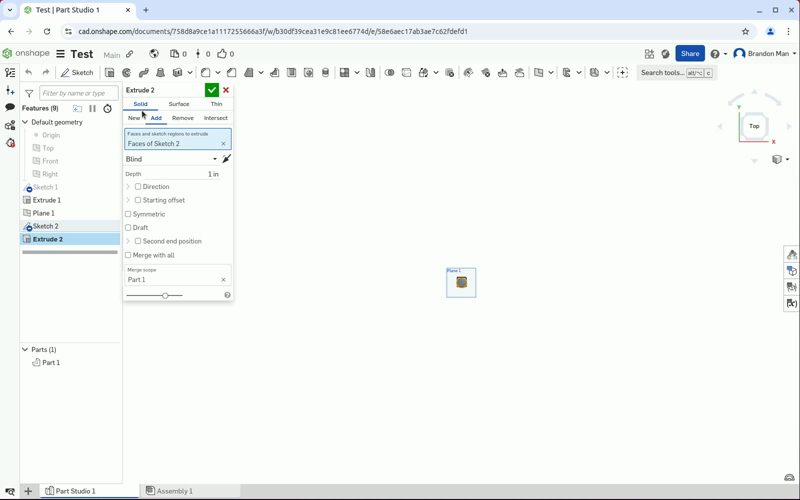
mouse_move(137, 120)
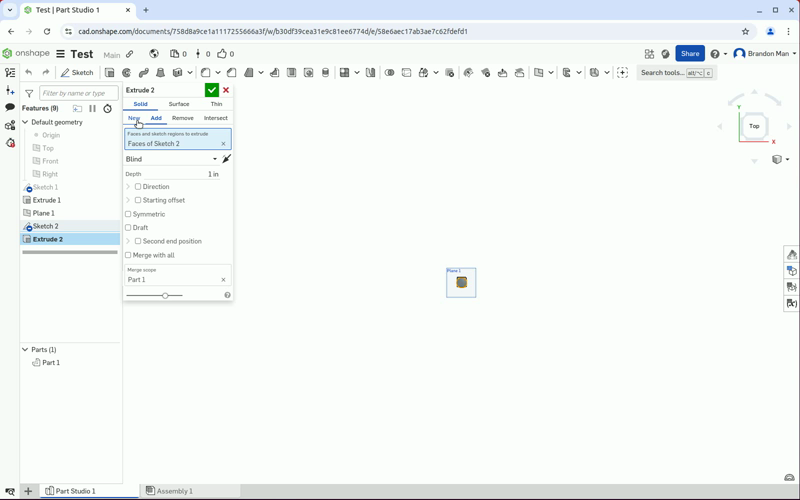
click(137, 120)
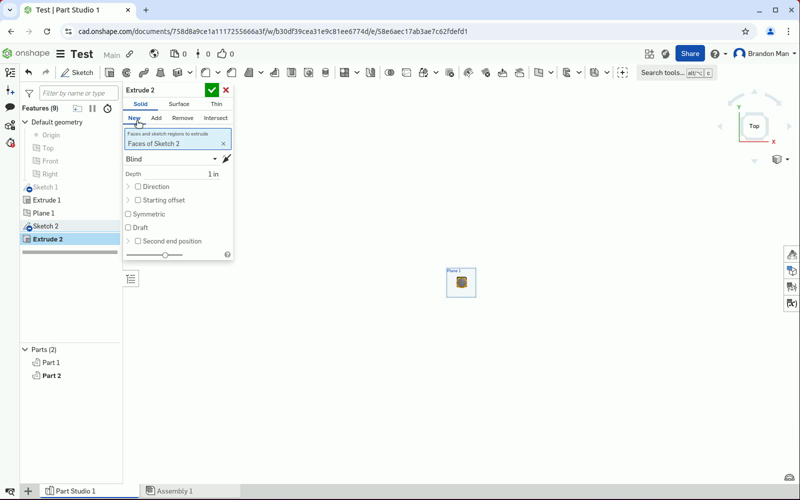
key(tab, 4)
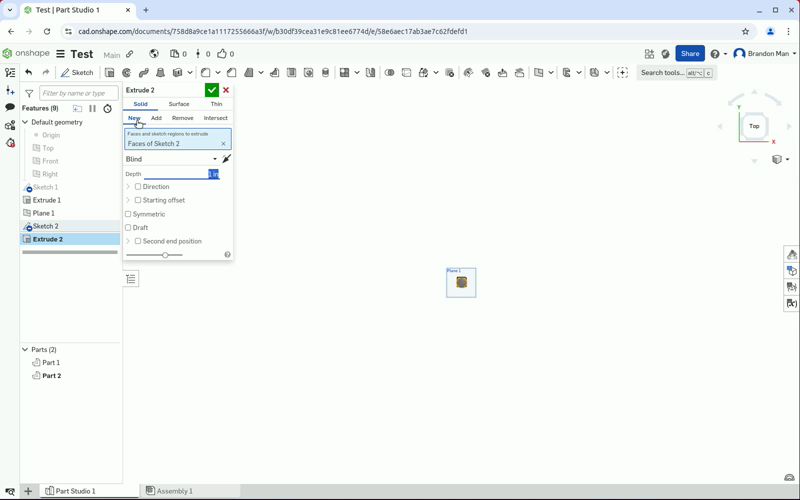
text(11.554)
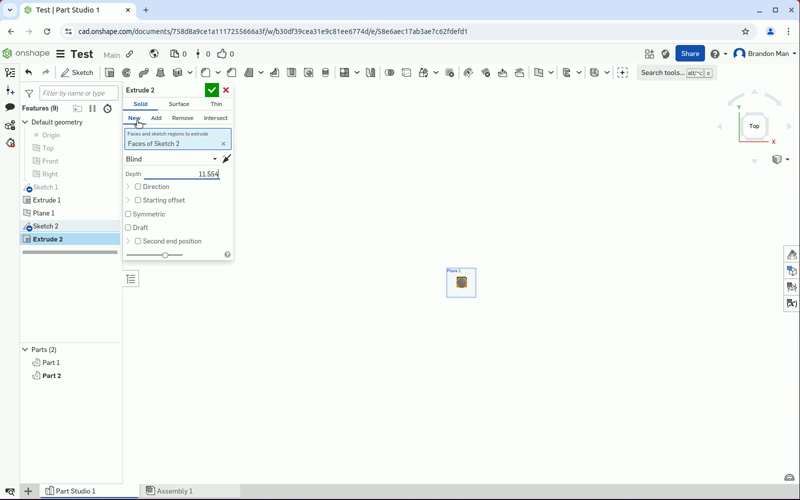
key(enter)
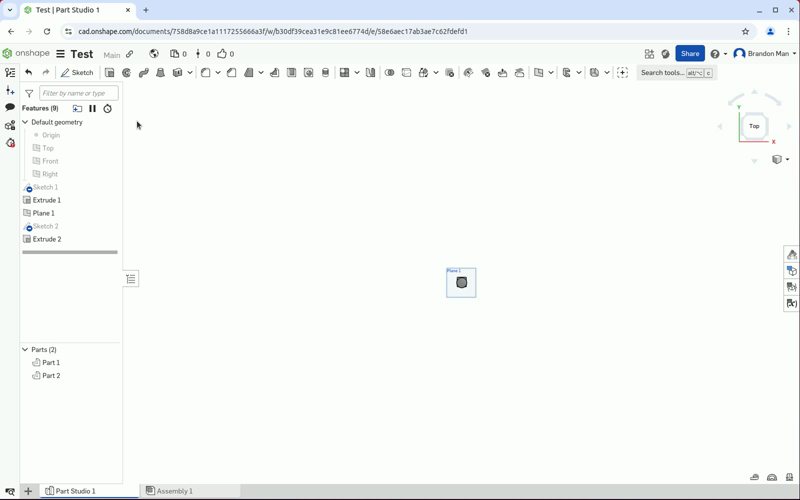
key(shift+h)
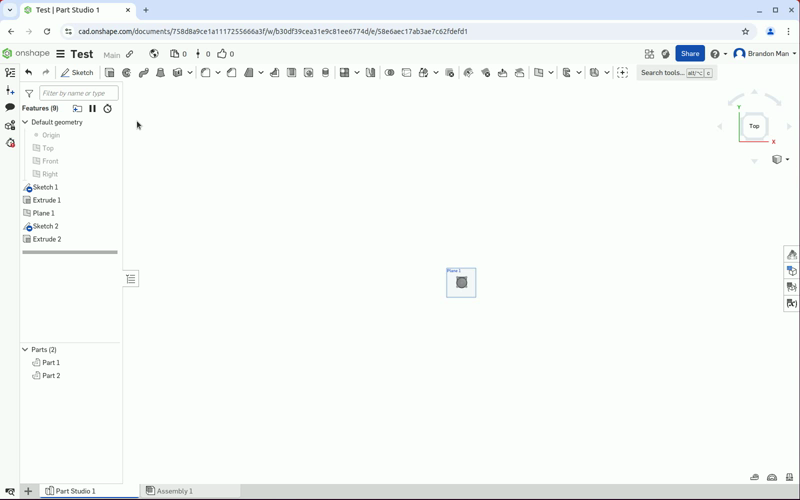
key(shift+h)
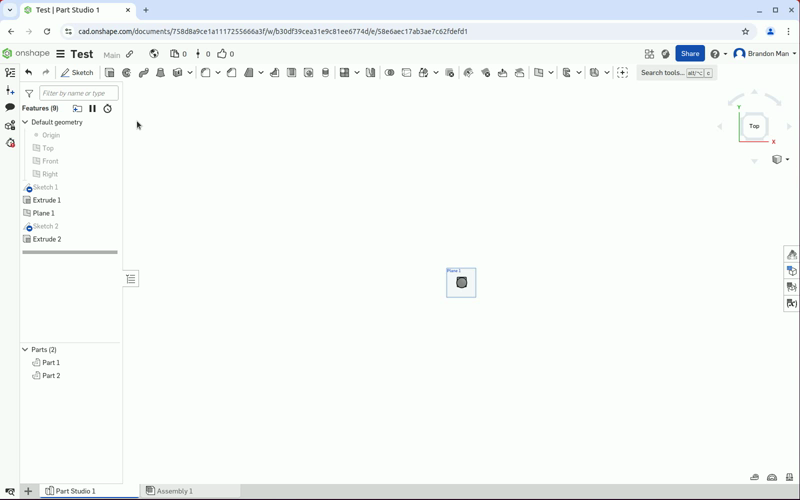
mouse_move(73, 189)
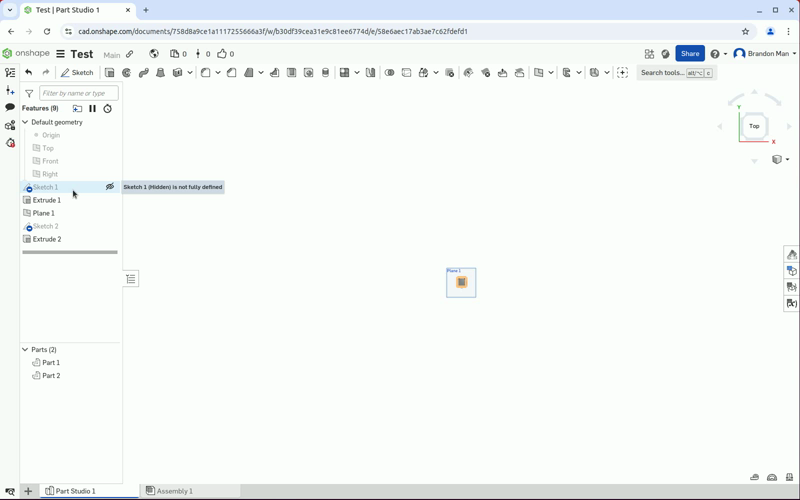
click(73, 189)
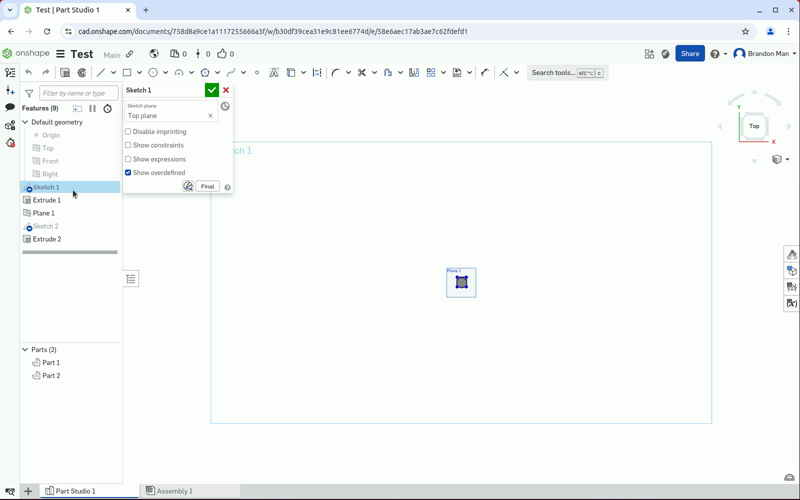
mouse_move(229, 92)
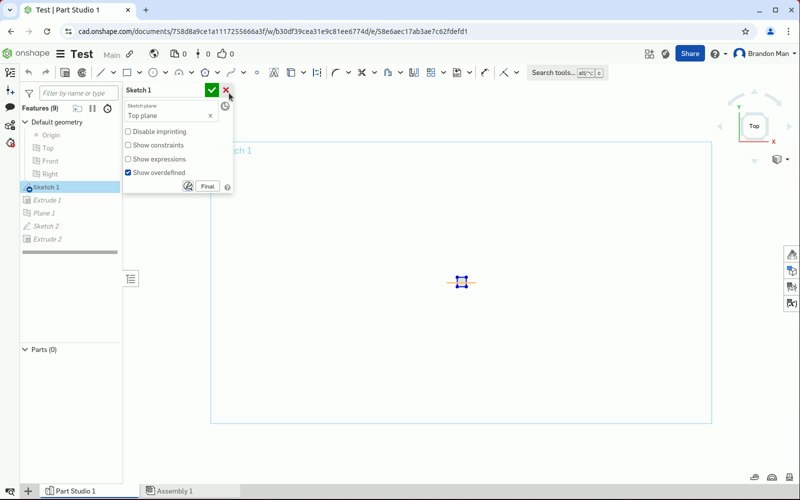
click(229, 92)
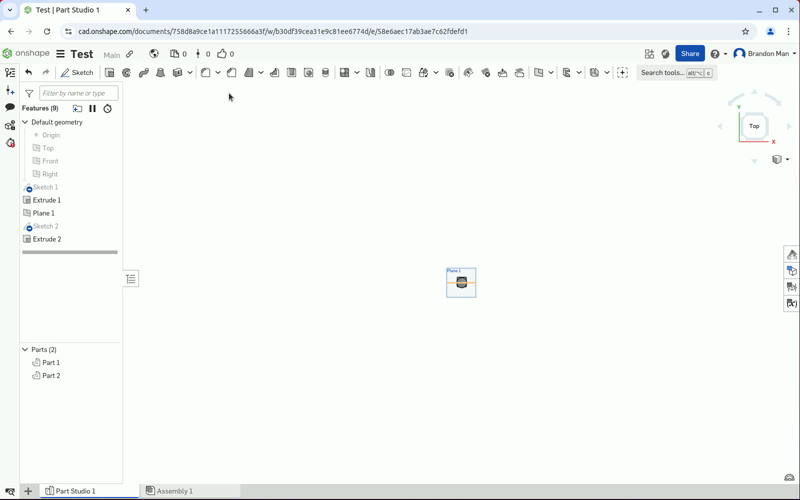
mouse_move(73, 352)
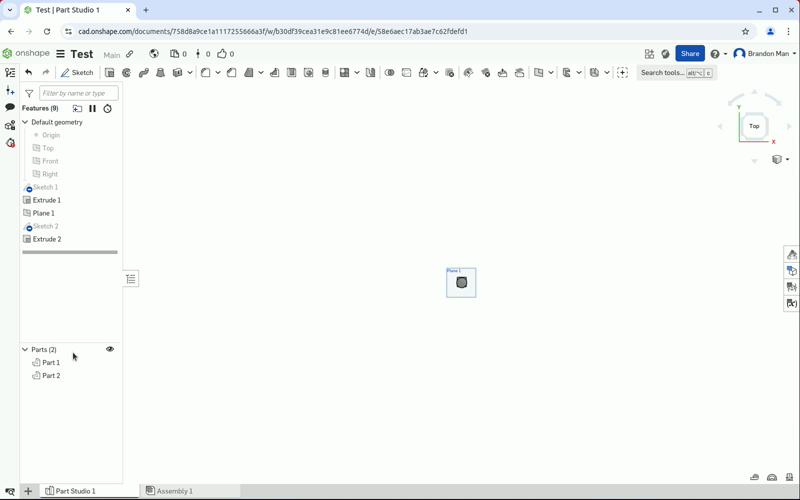
key(y)
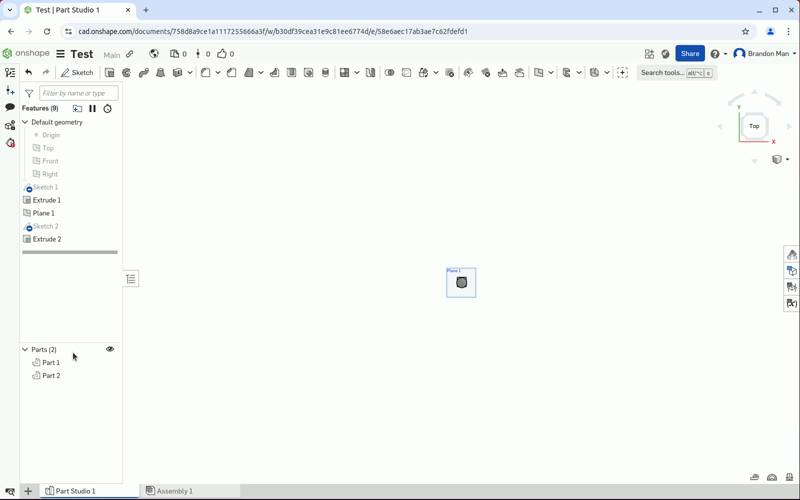
key(shift+p)
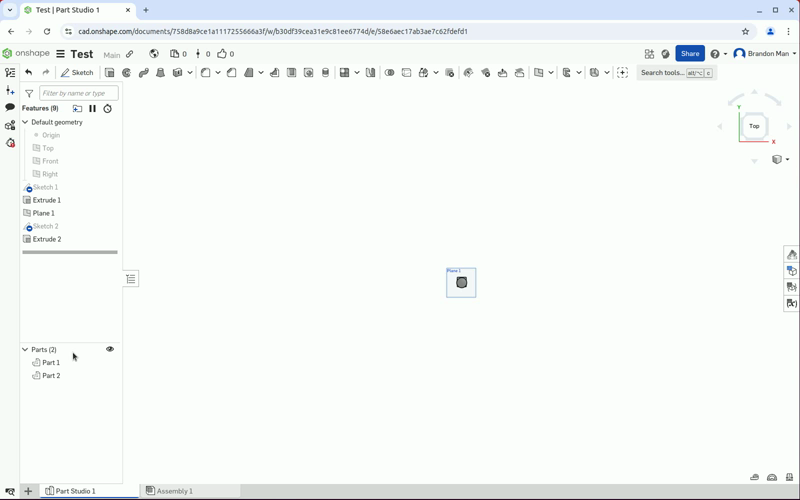
key(space)
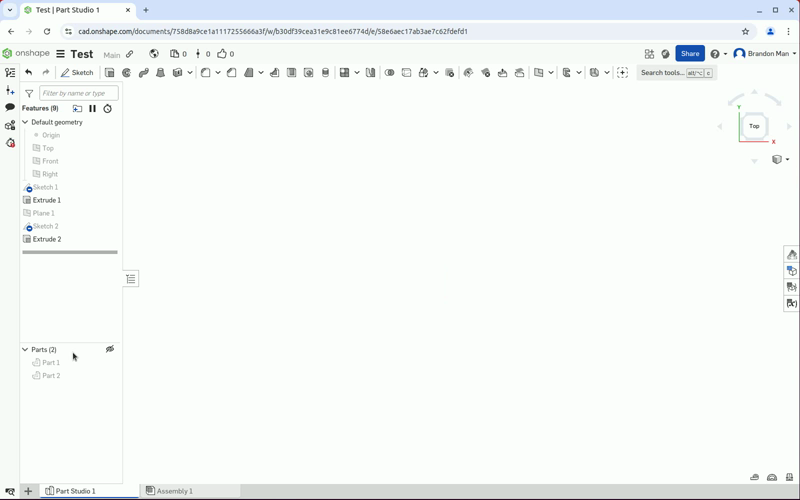
key_down(shift)
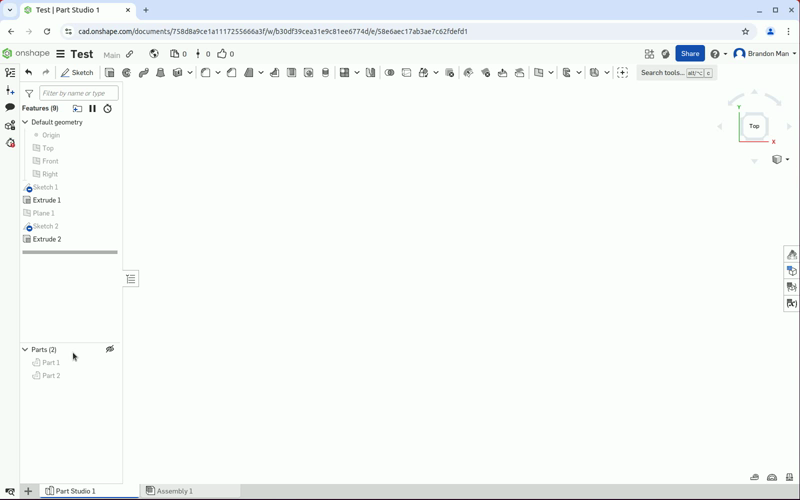
key(up)
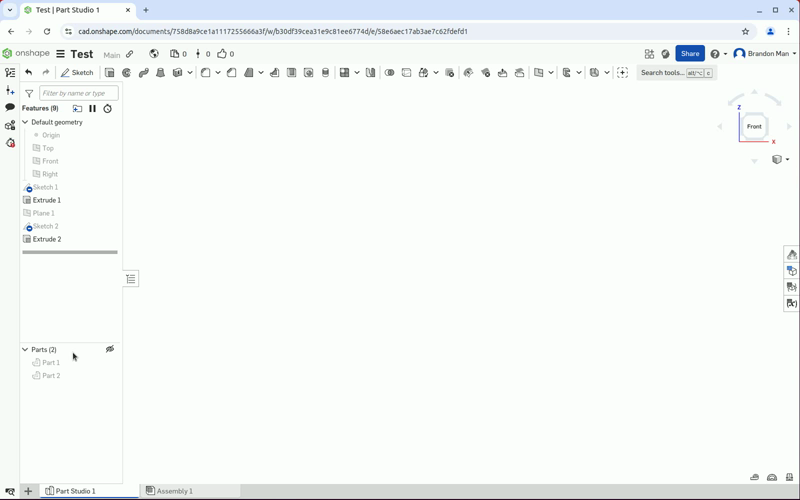
key_up(shift)
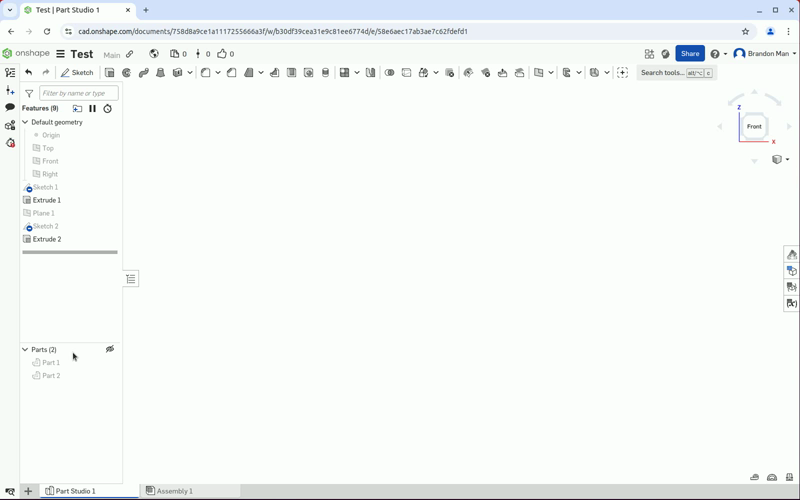
key(space)
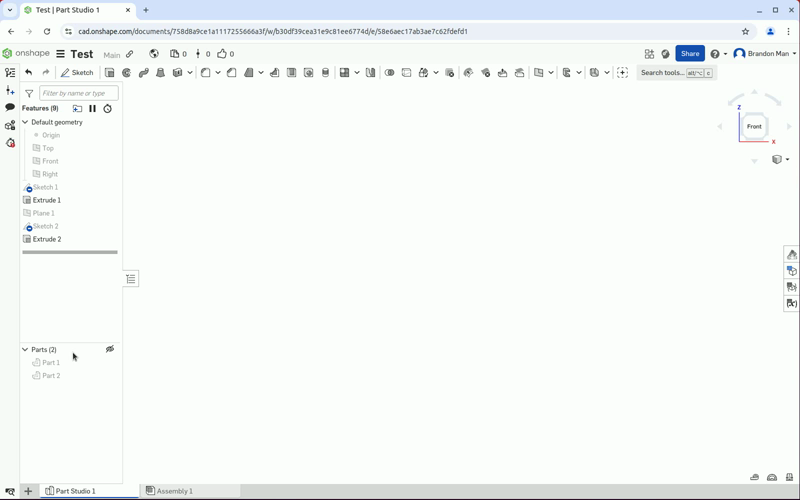
key_down(shift)
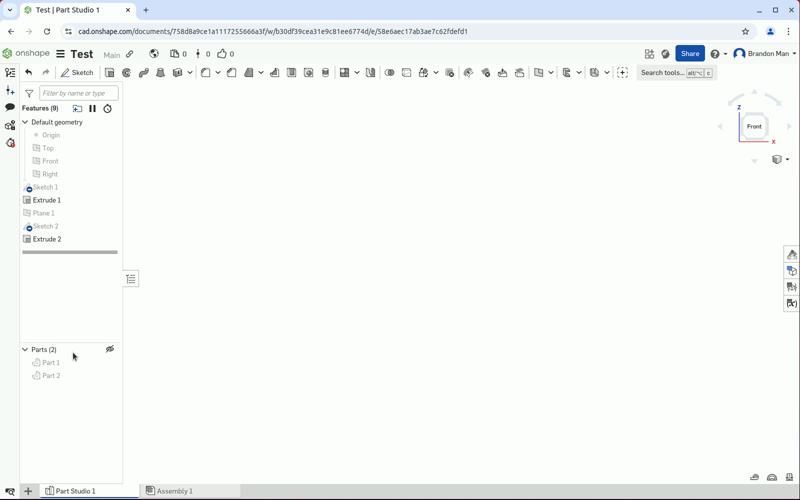
key(left)
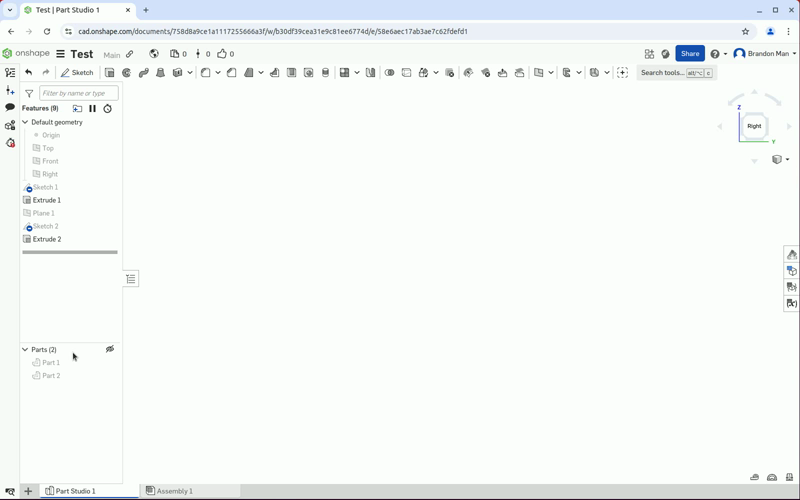
key_up(shift)
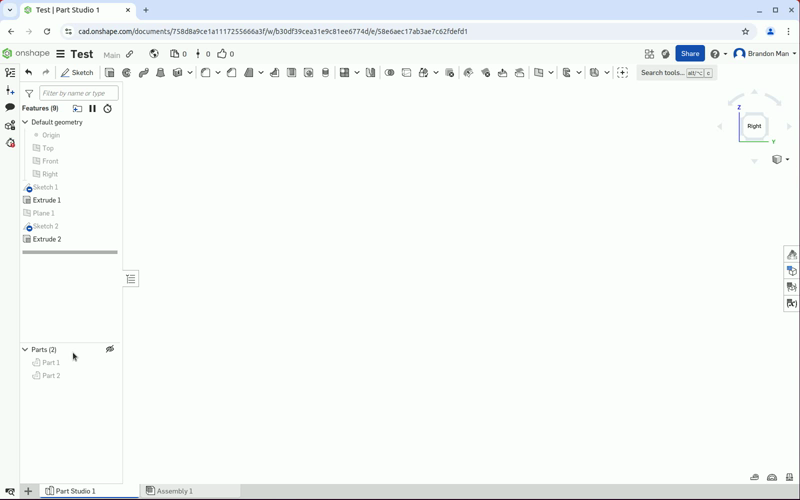
mouse_move(73, 352)
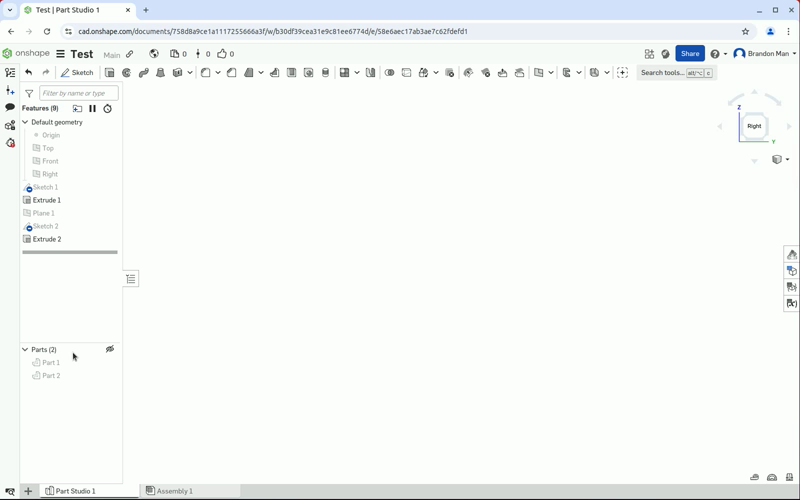
key(shift+y)
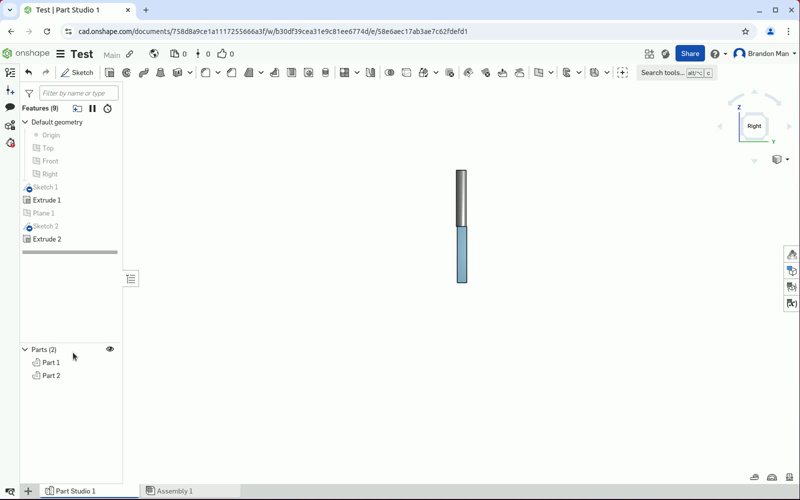
mouse_move(541, 75)
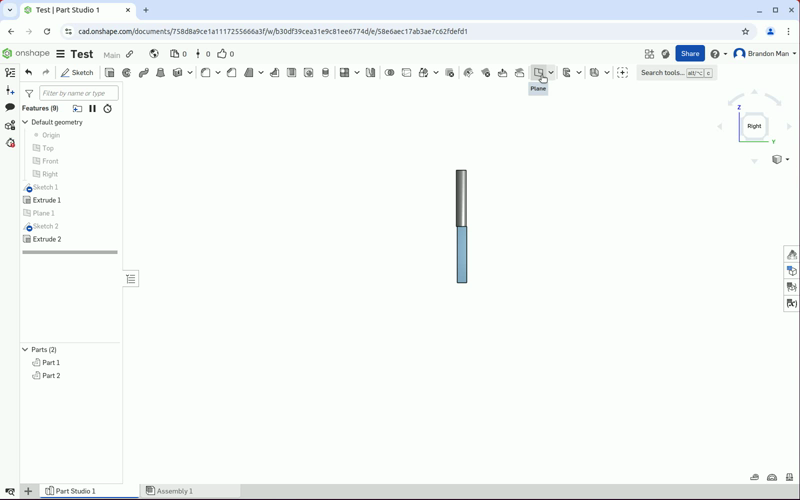
click(541, 75)
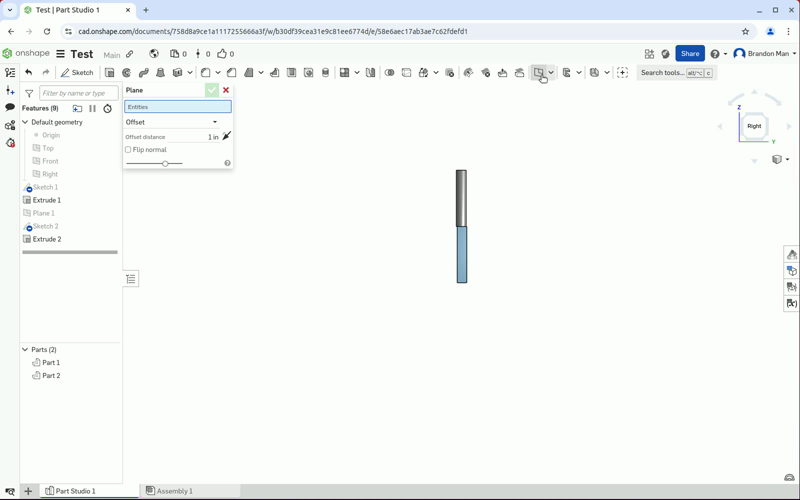
mouse_move(73, 176)
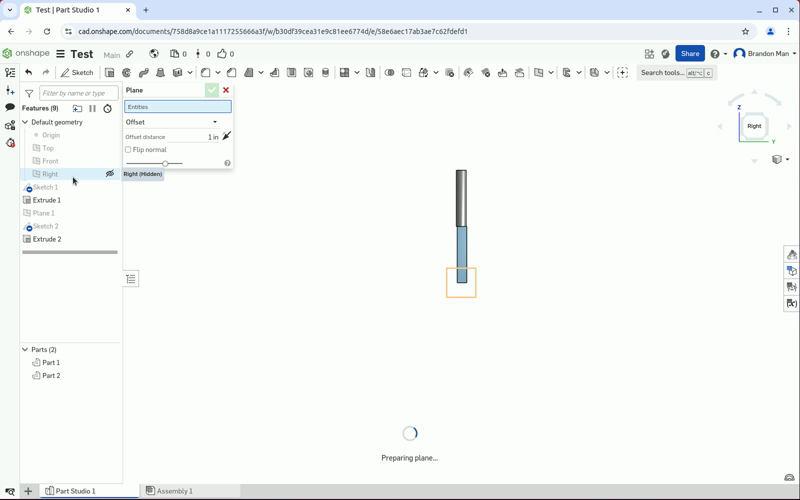
click(73, 176)
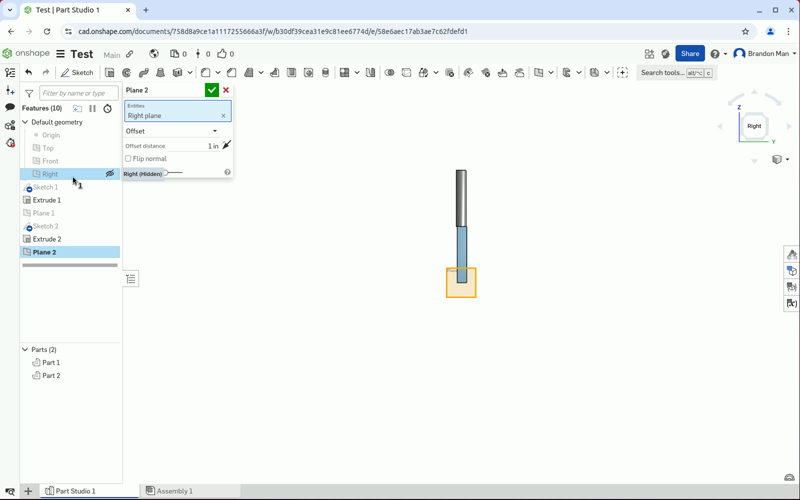
key(tab, 2)
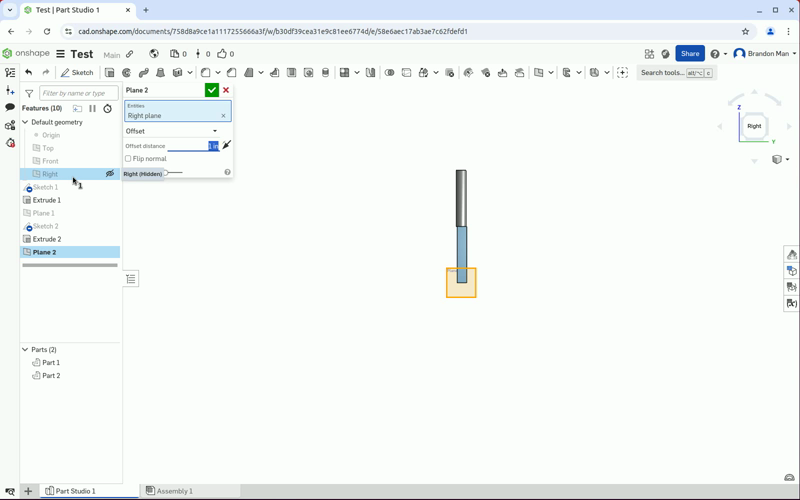
text(0.709)
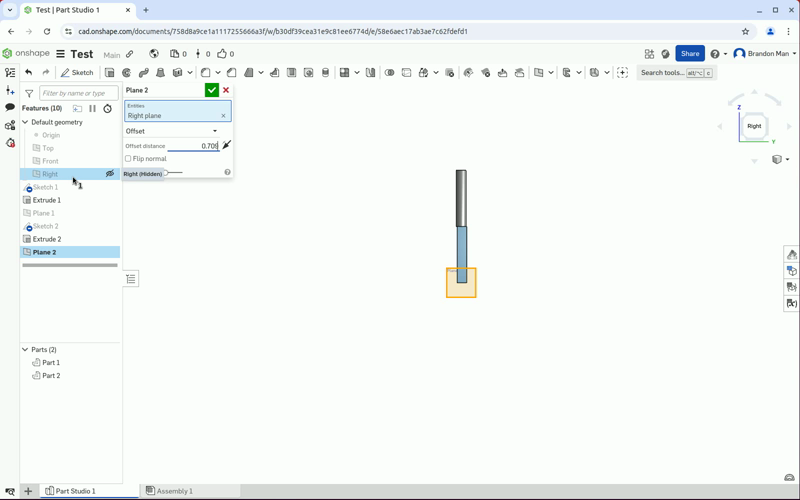
key(enter, 2)
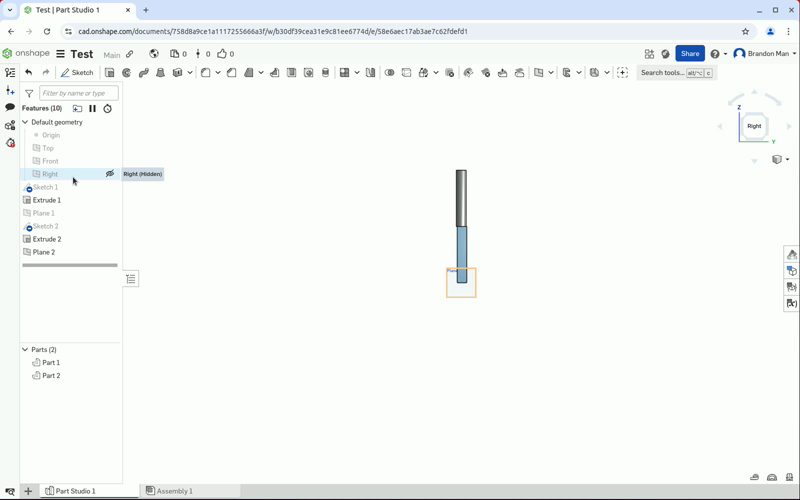
key(shift+s)
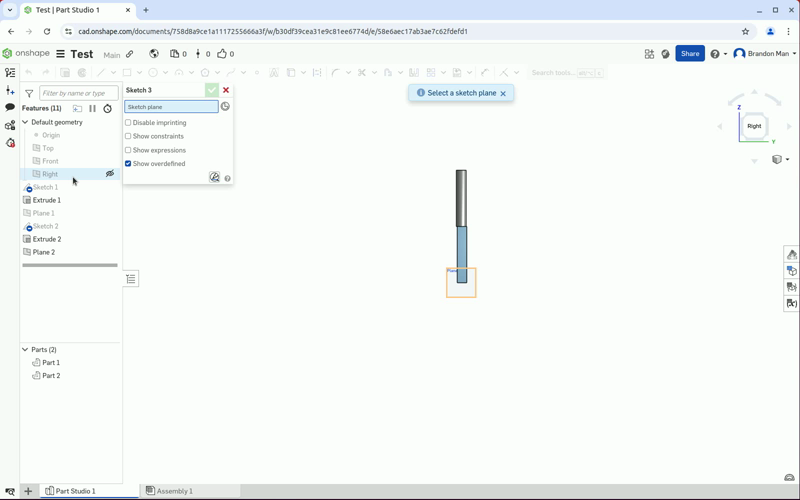
mouse_move(73, 254)
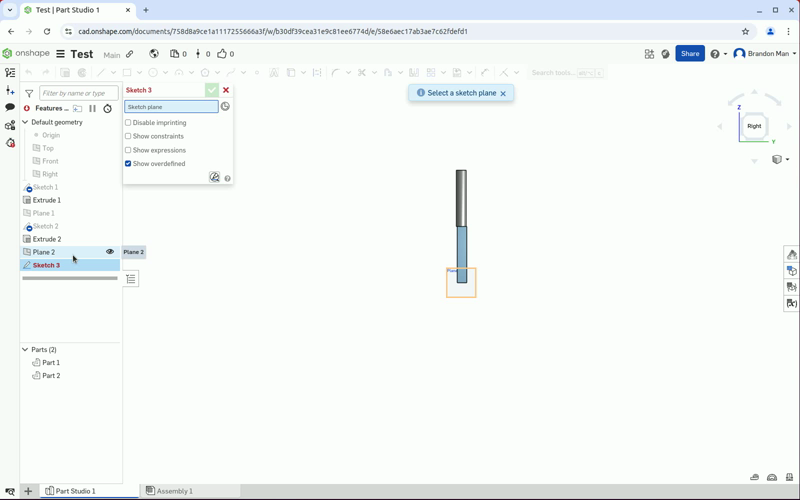
click(73, 254)
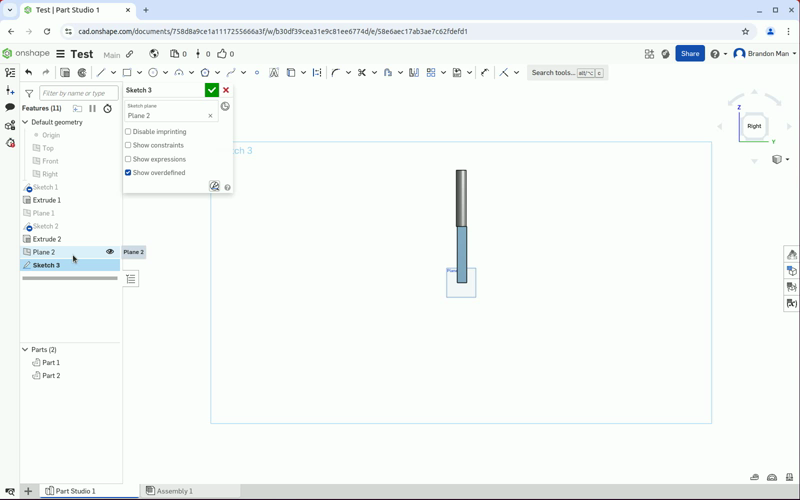
mouse_move(73, 352)
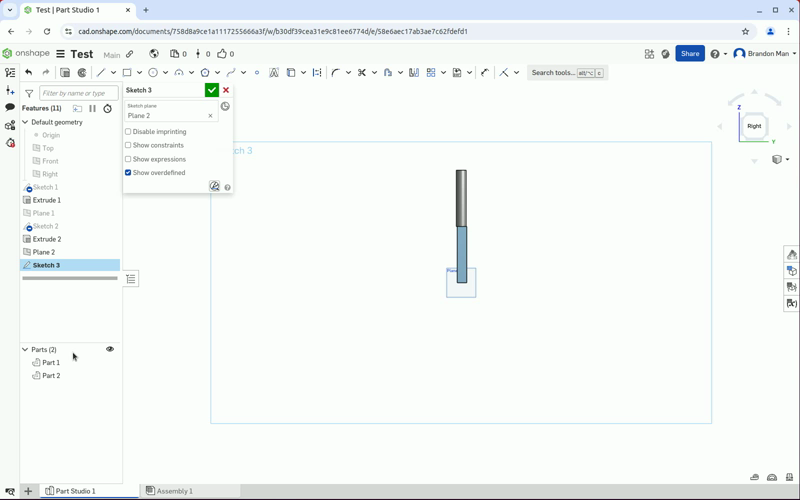
key(y)
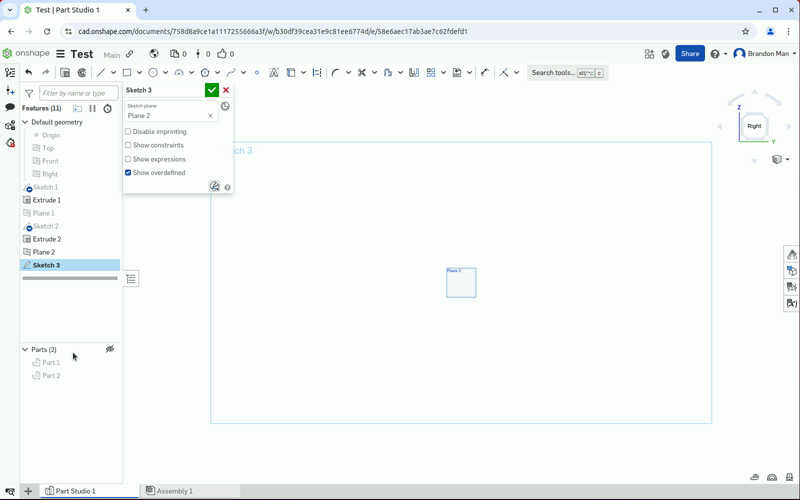
key(c)
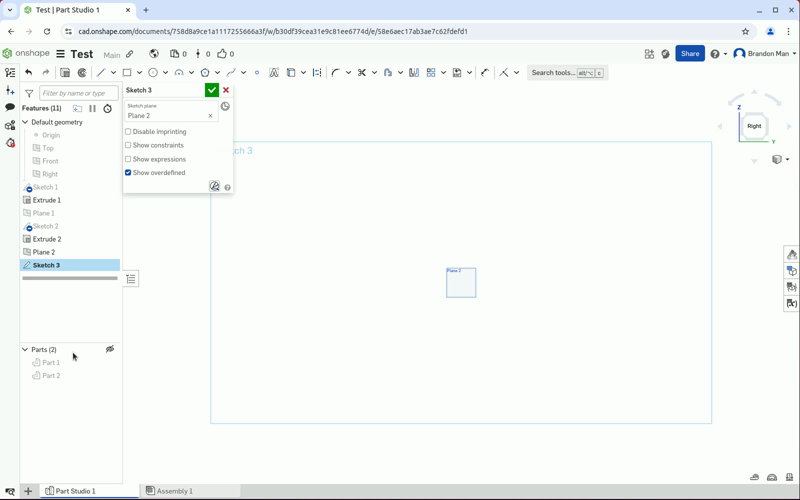
key_down(shift)
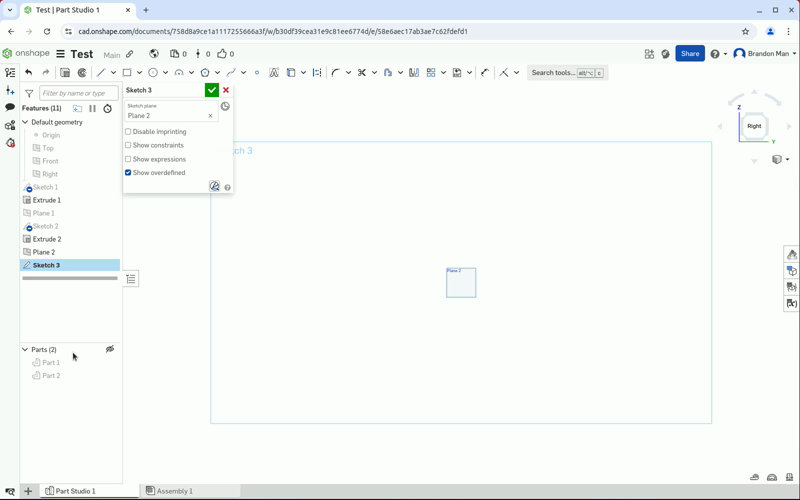
mouse_move(461, 271)
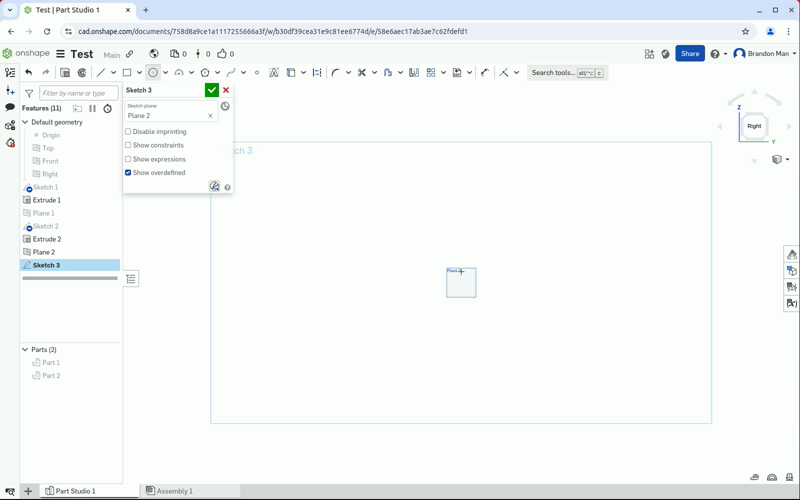
click(461, 271)
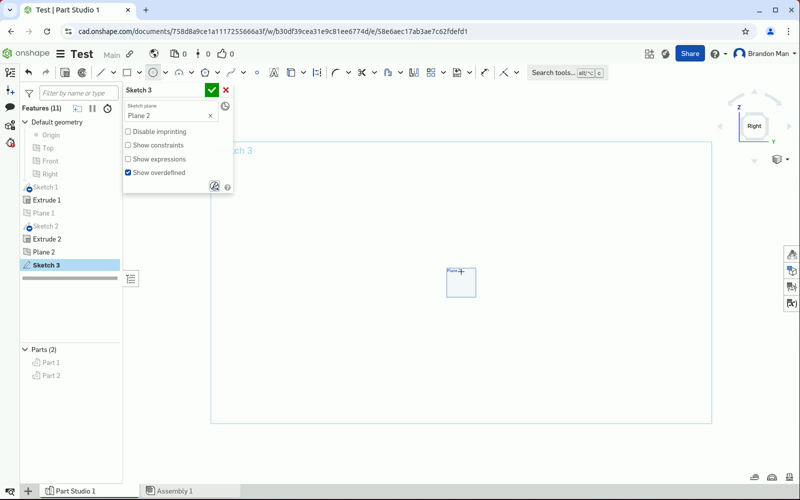
key_up(shift)
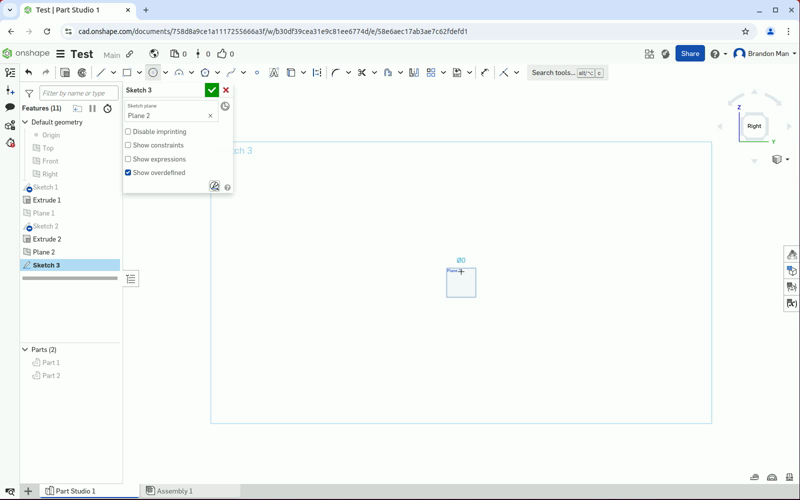
mouse_move(463, 271)
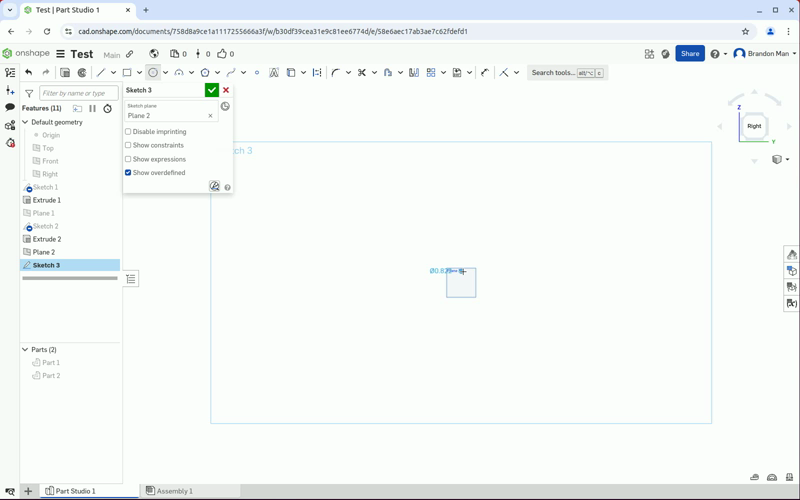
scroll(6)
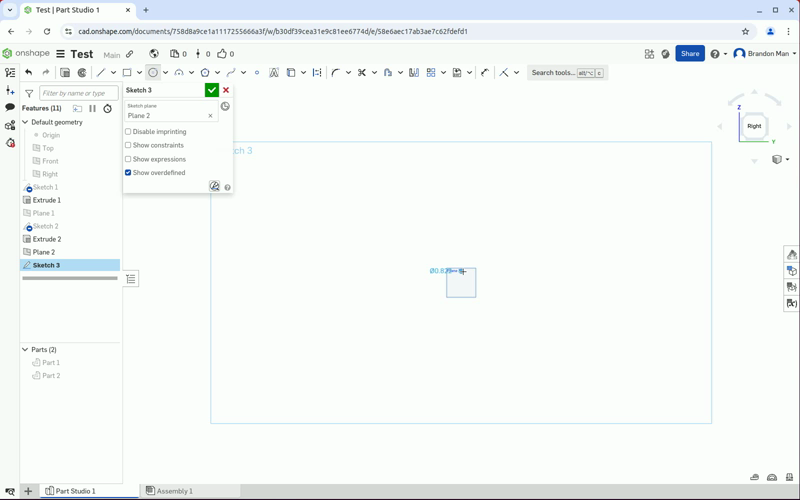
scroll(6)
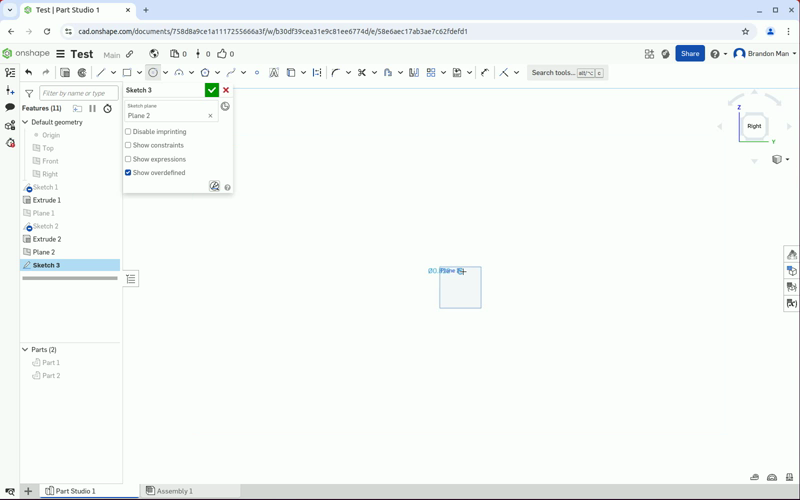
scroll(6)
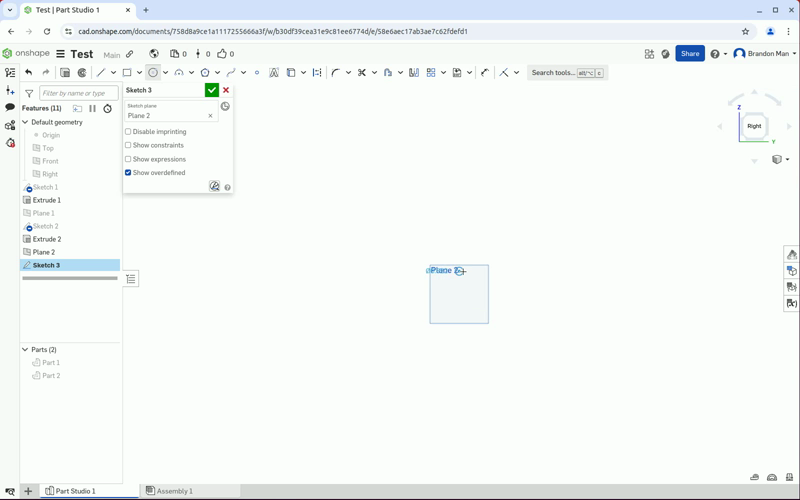
scroll(6)
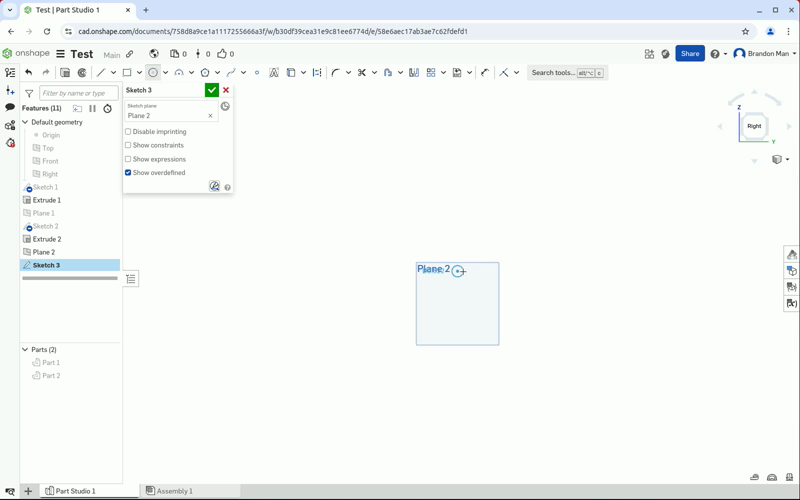
scroll(6)
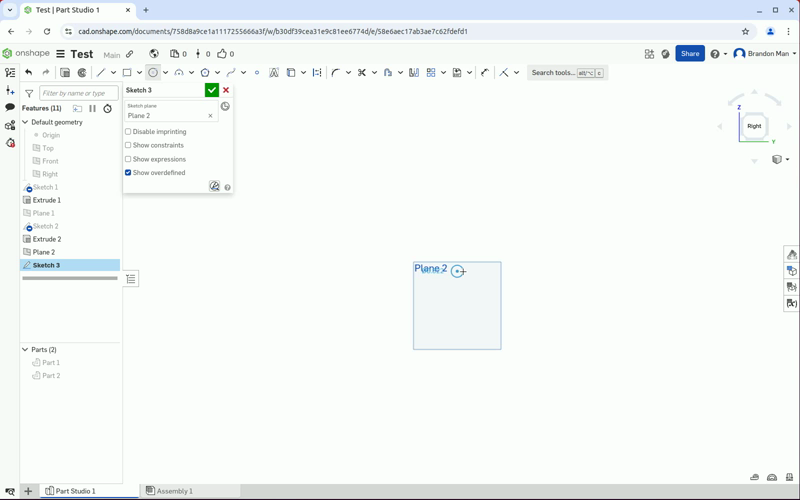
scroll(6)
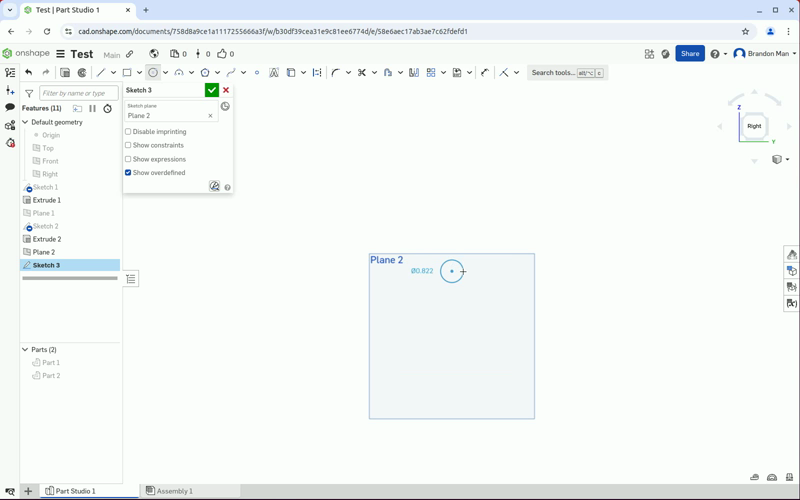
scroll(6)
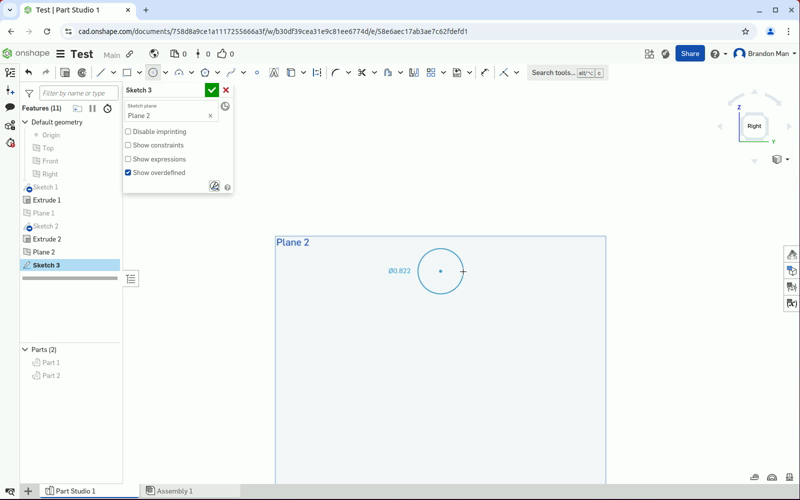
click(463, 271)
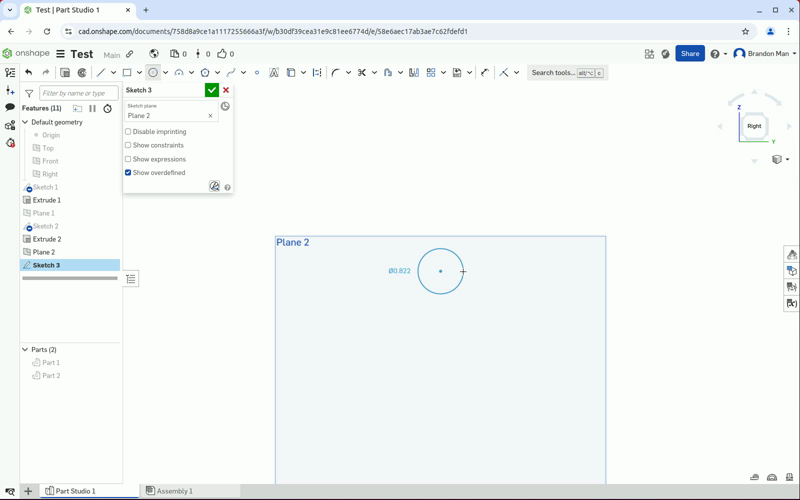
scroll(-6)
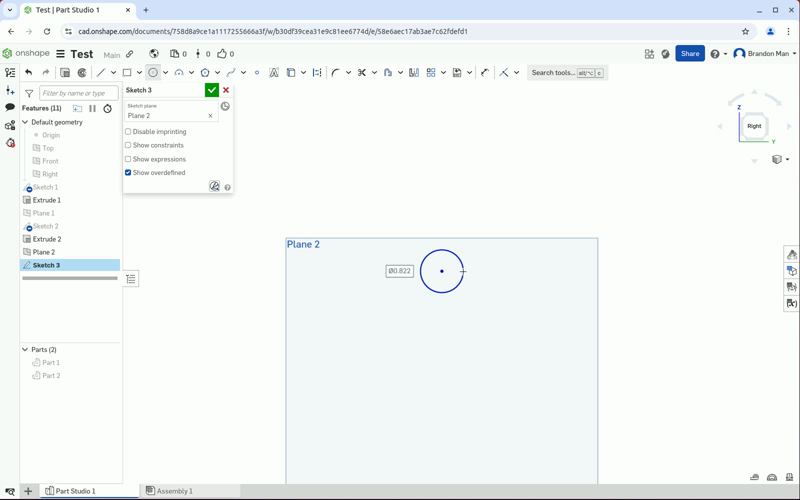
scroll(-6)
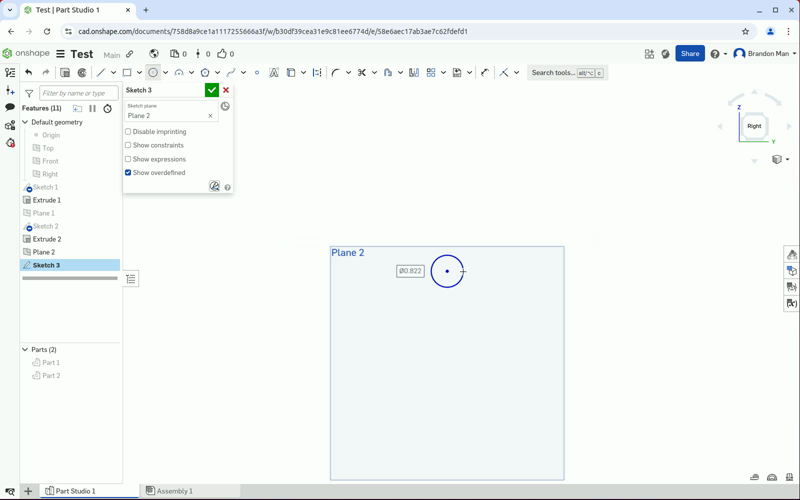
scroll(-6)
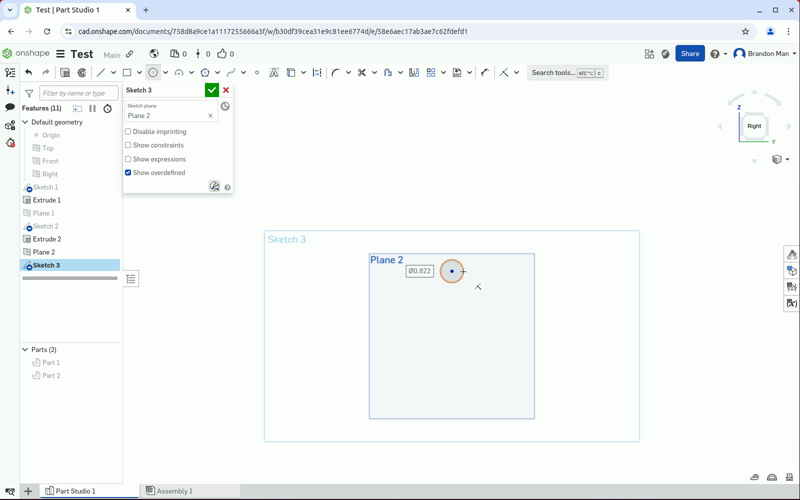
scroll(-6)
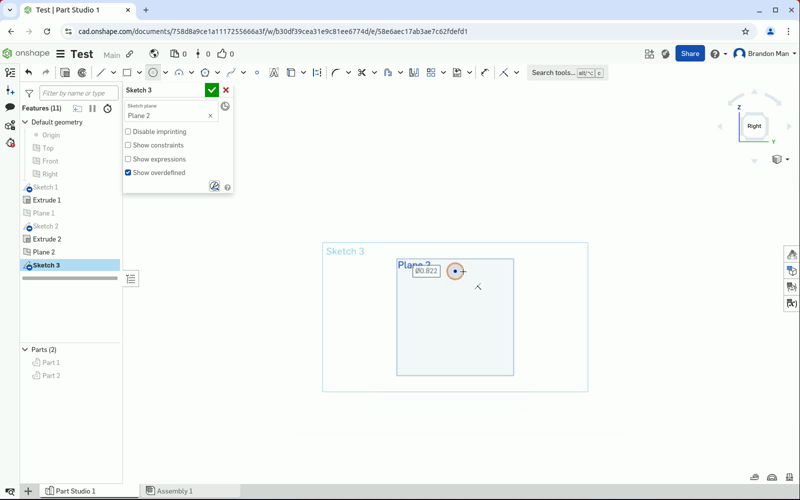
scroll(-6)
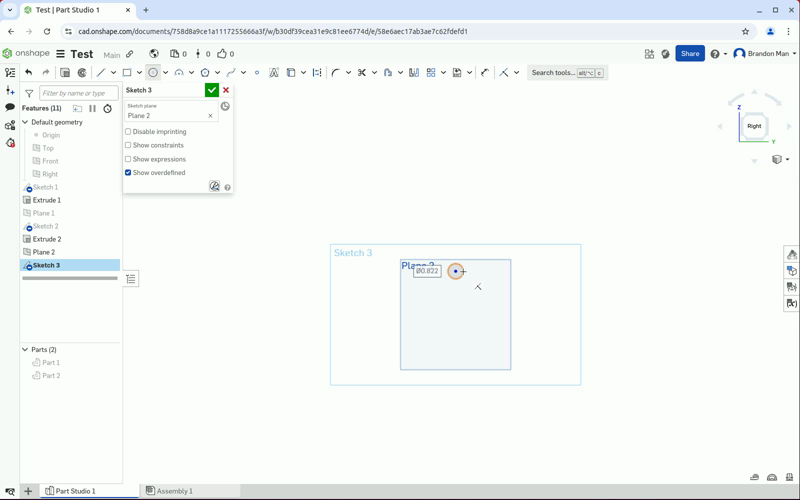
scroll(-6)
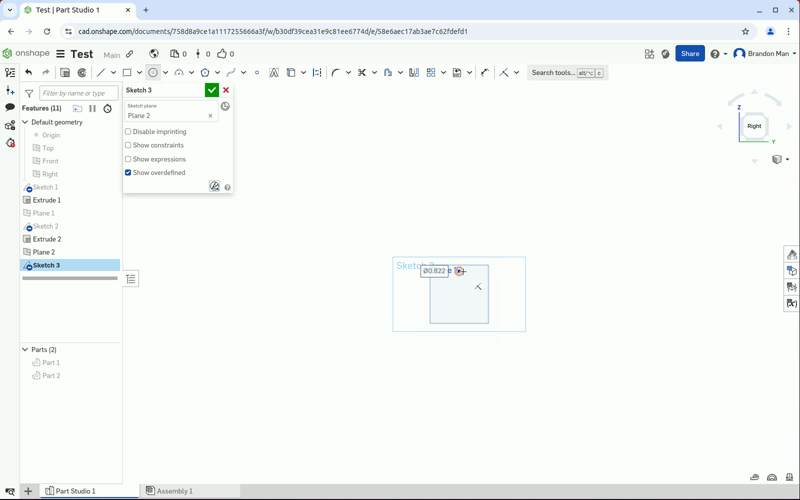
scroll(-6)
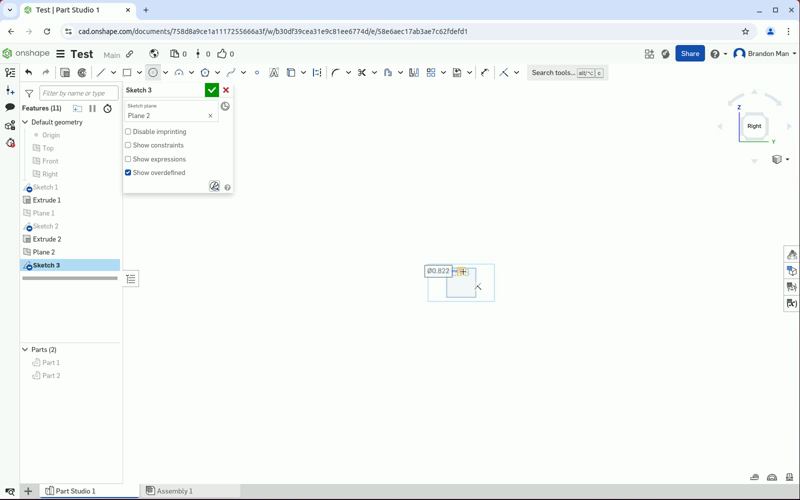
key(esc)
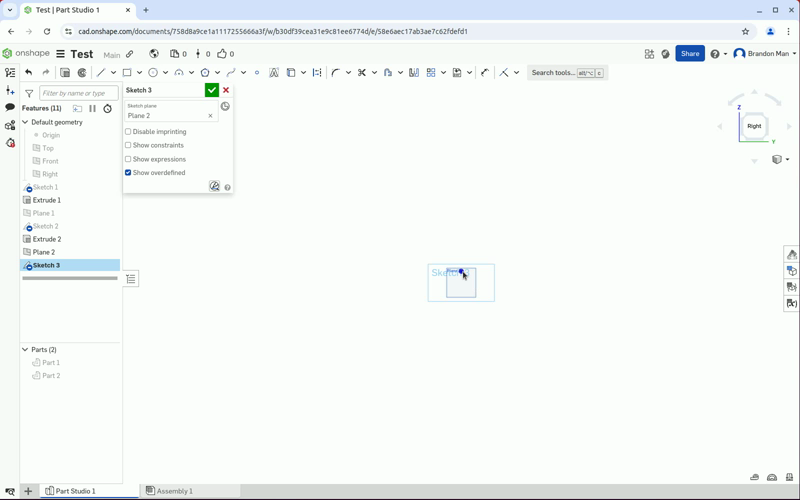
mouse_move(461, 270)
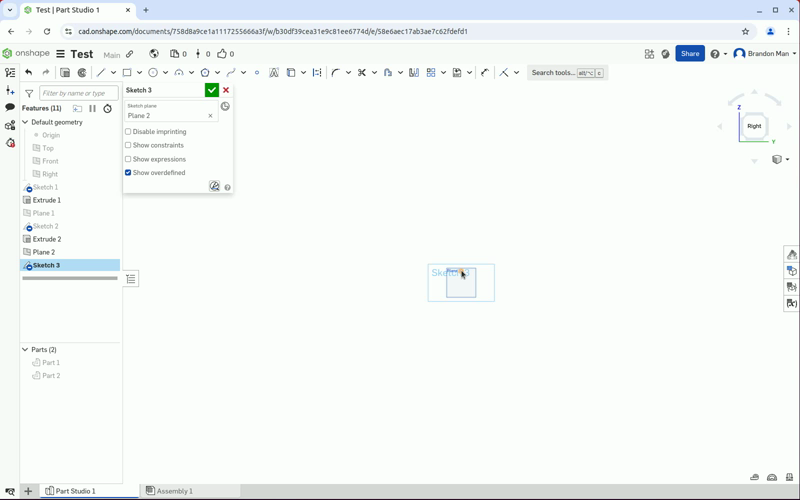
scroll(6)
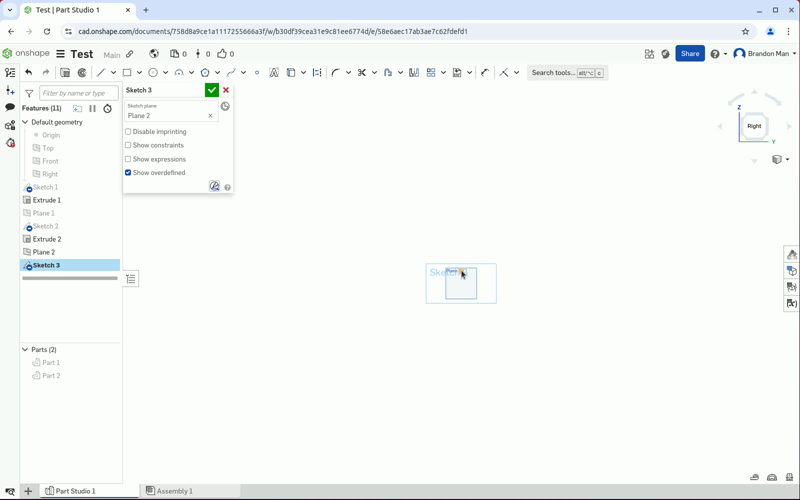
scroll(6)
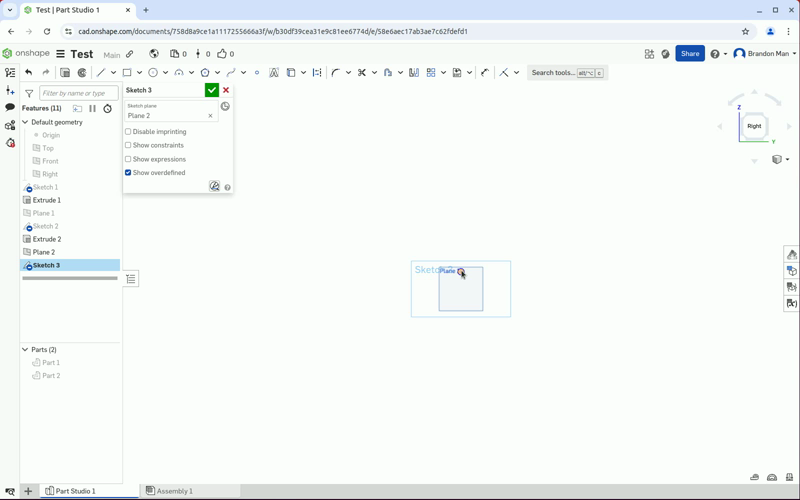
scroll(6)
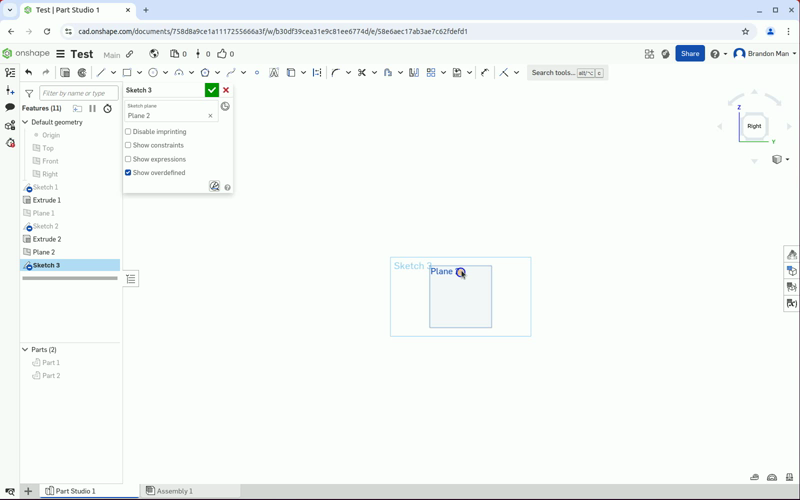
scroll(6)
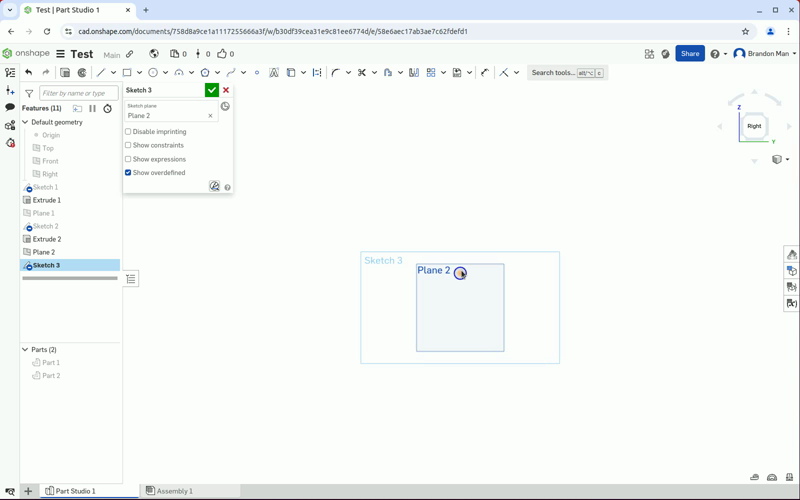
scroll(6)
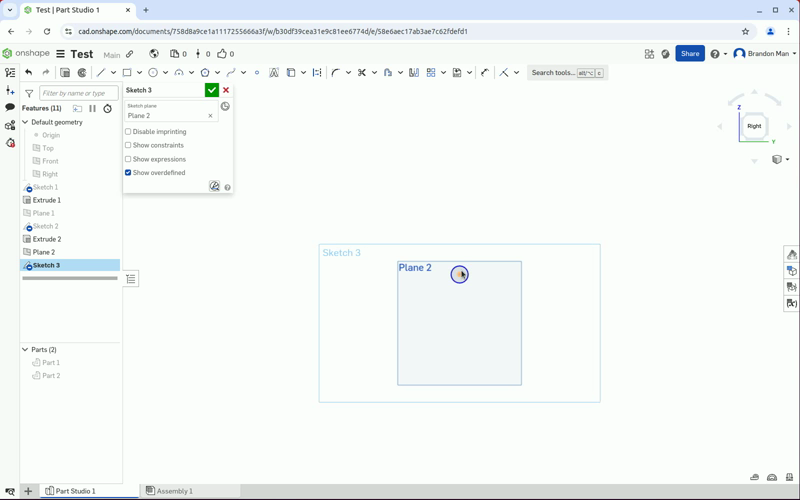
scroll(6)
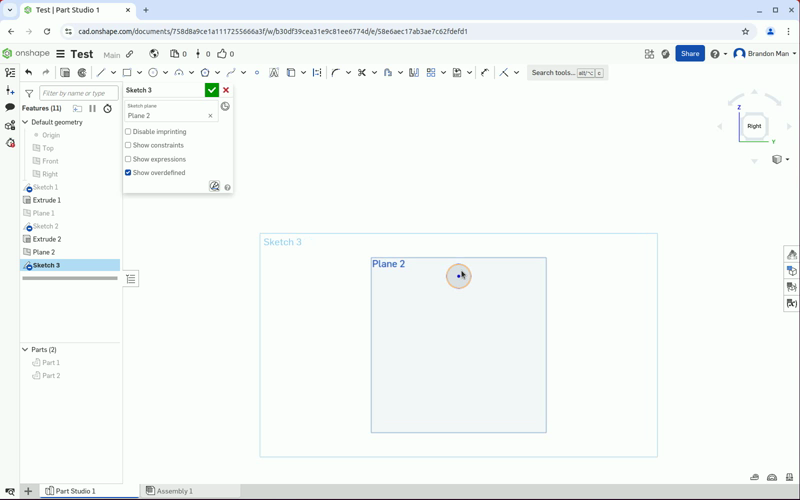
scroll(6)
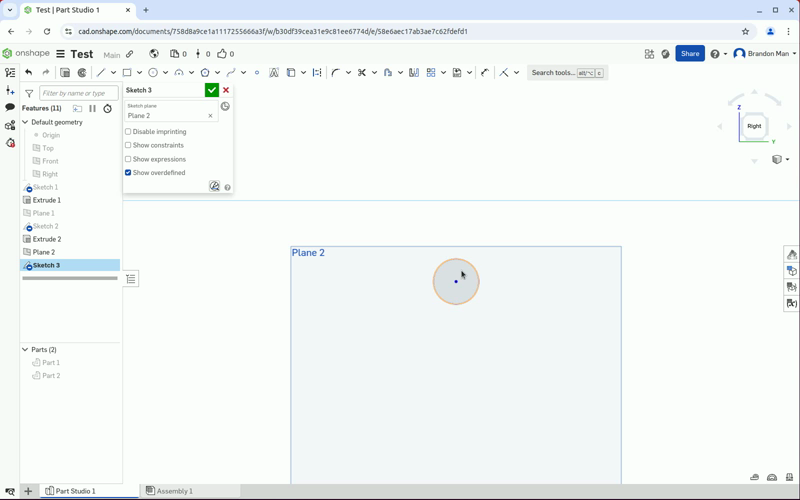
click(461, 270)
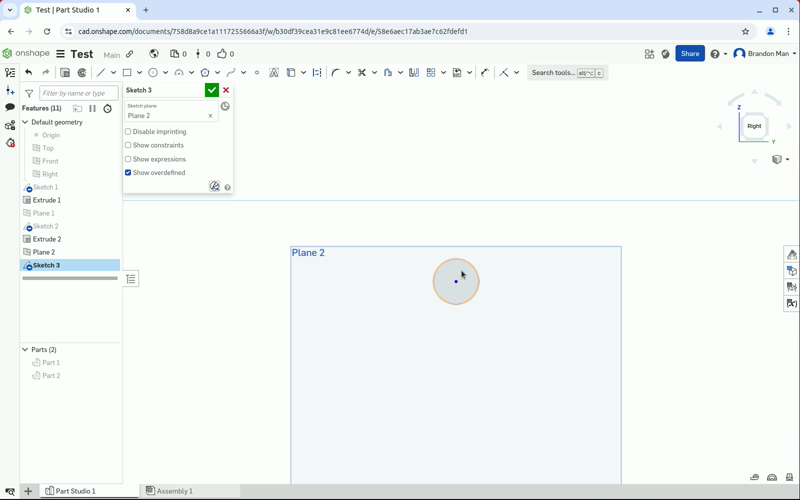
scroll(-6)
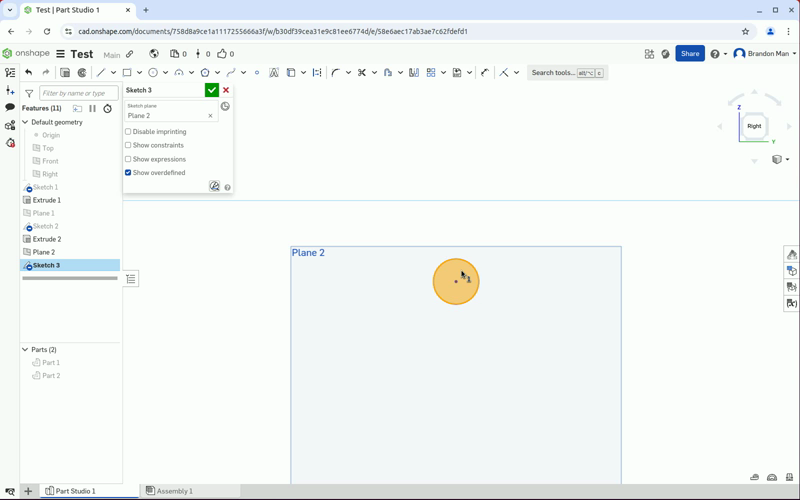
scroll(-6)
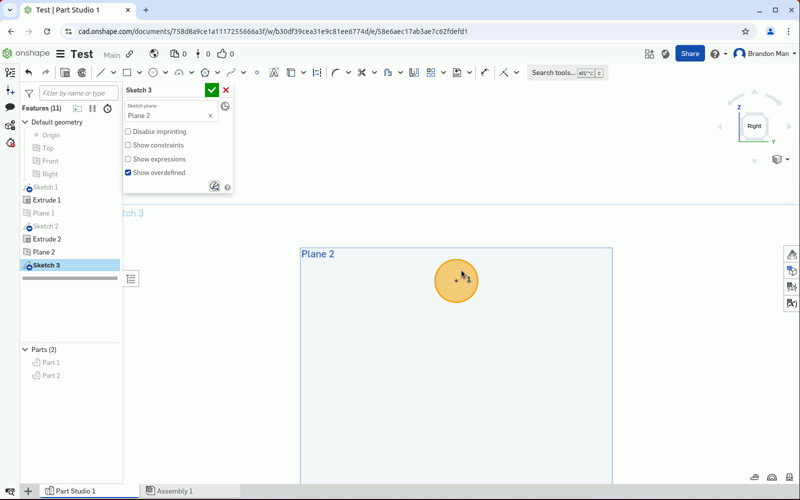
scroll(-6)
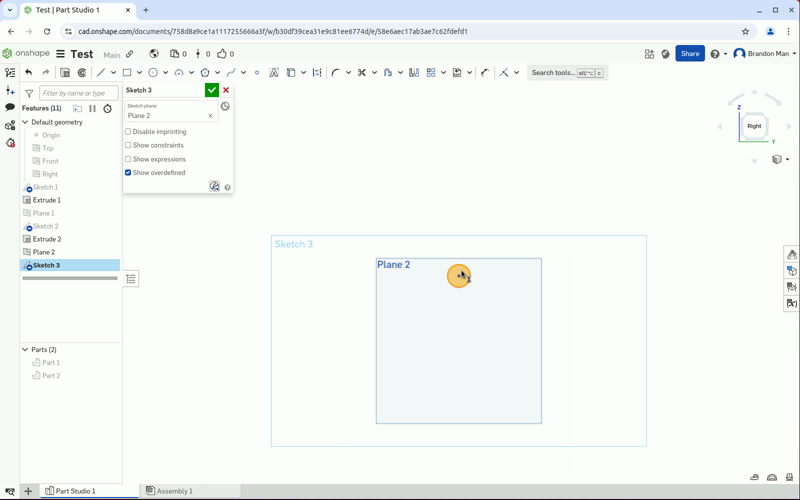
scroll(-6)
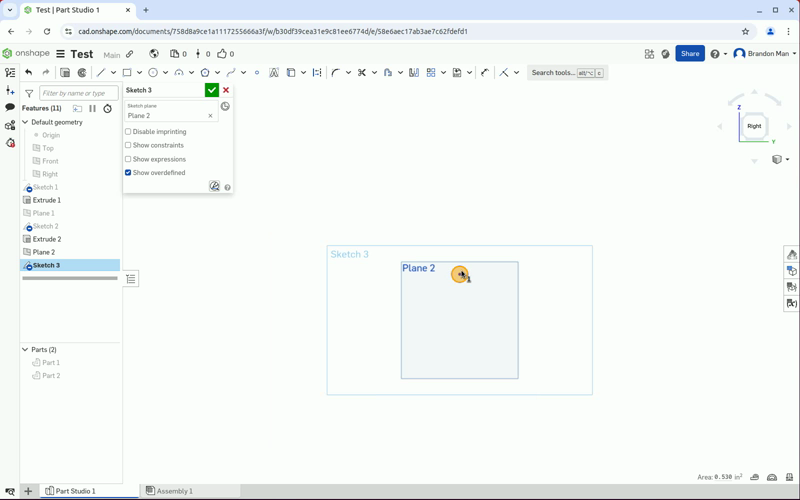
scroll(-6)
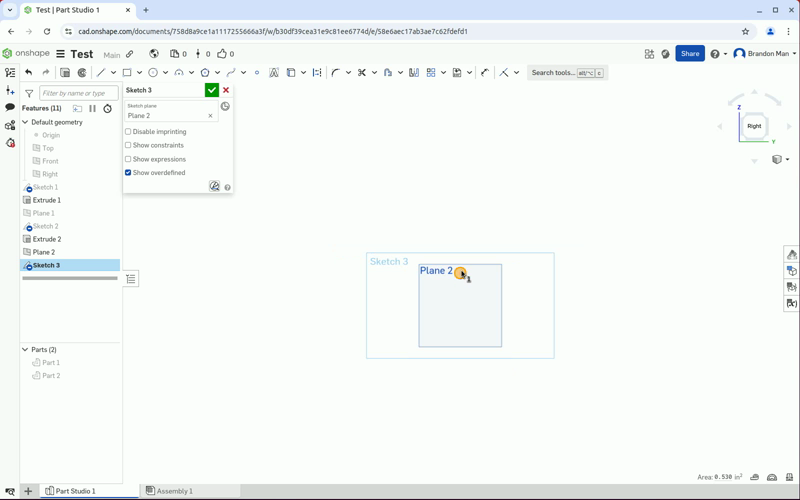
scroll(-6)
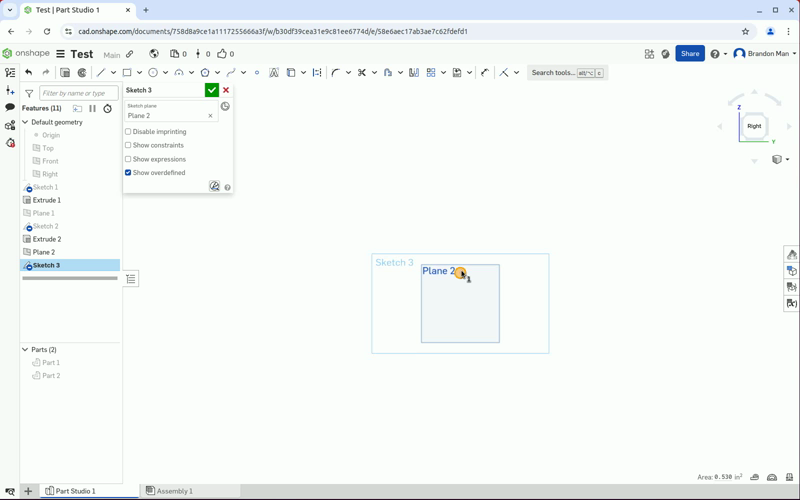
scroll(-6)
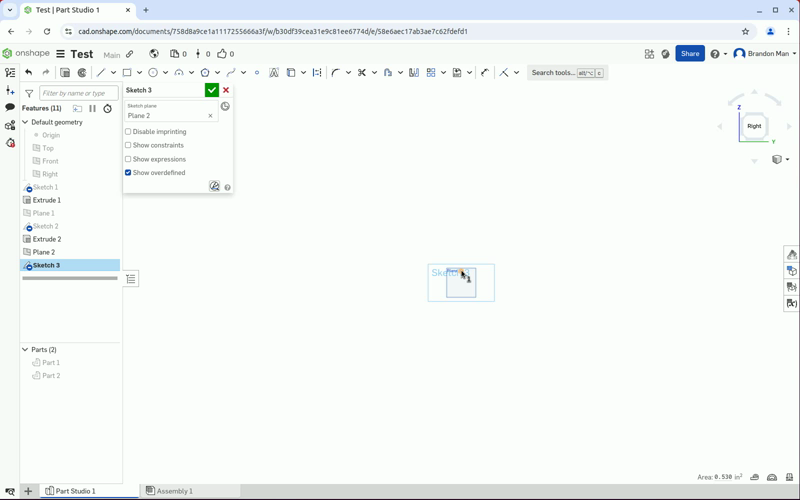
mouse_move(73, 352)
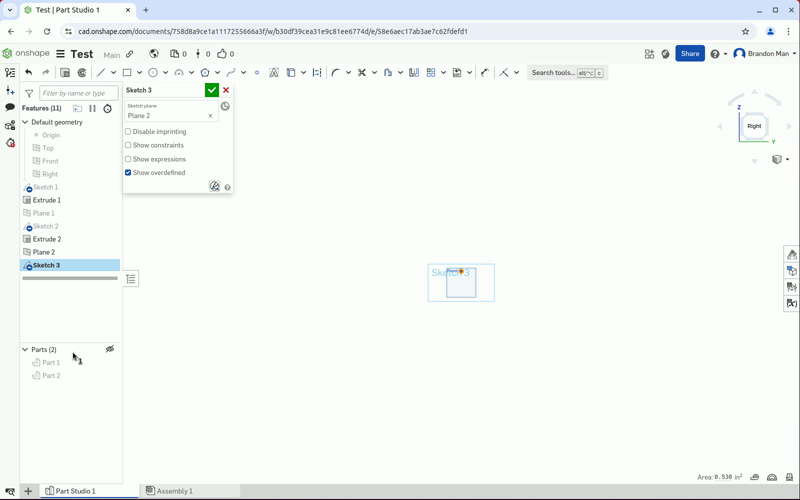
key(shift+y)
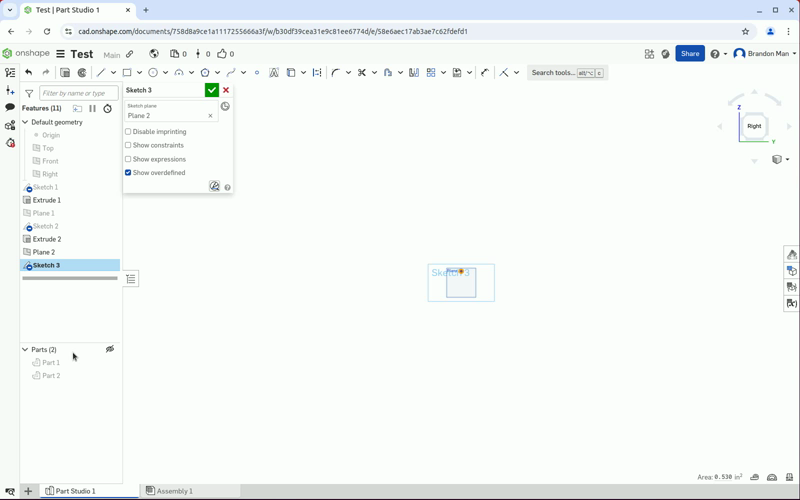
key(shift+e)
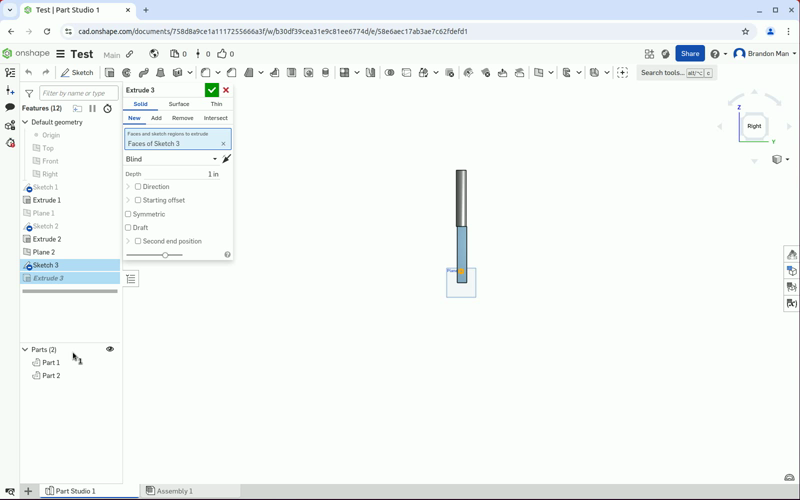
mouse_move(143, 106)
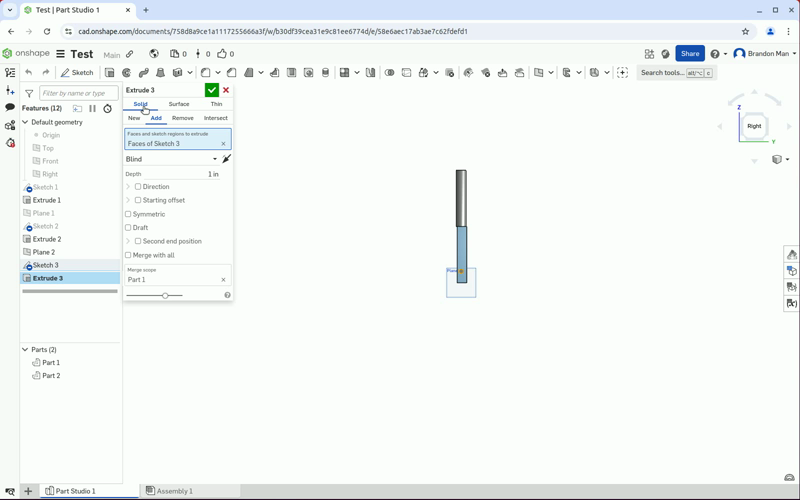
click(143, 106)
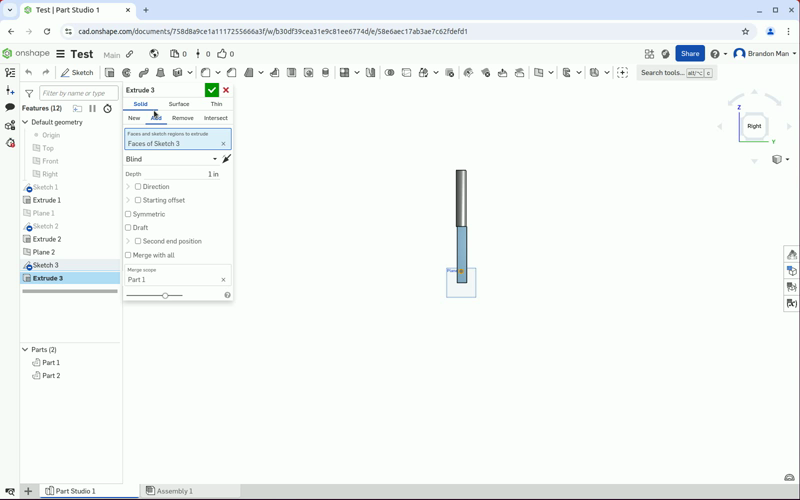
mouse_move(186, 120)
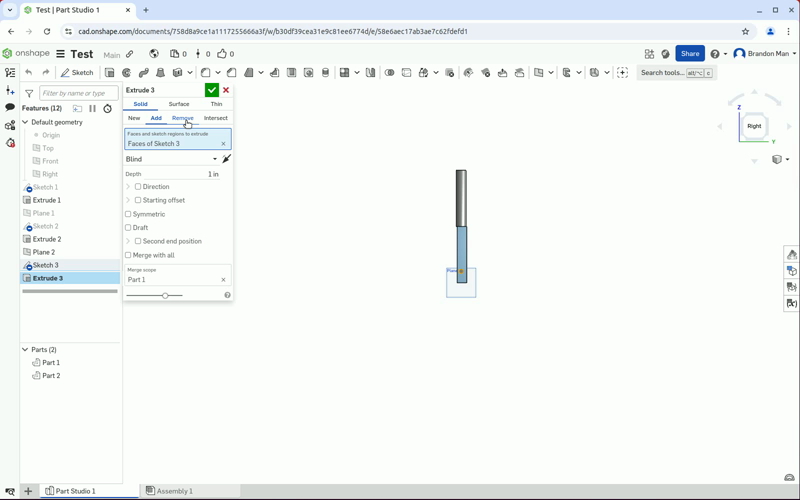
click(186, 120)
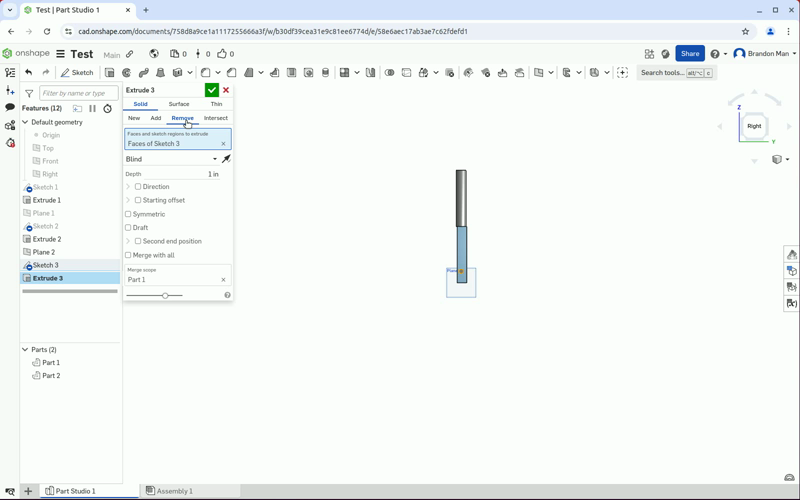
key(tab, 4)
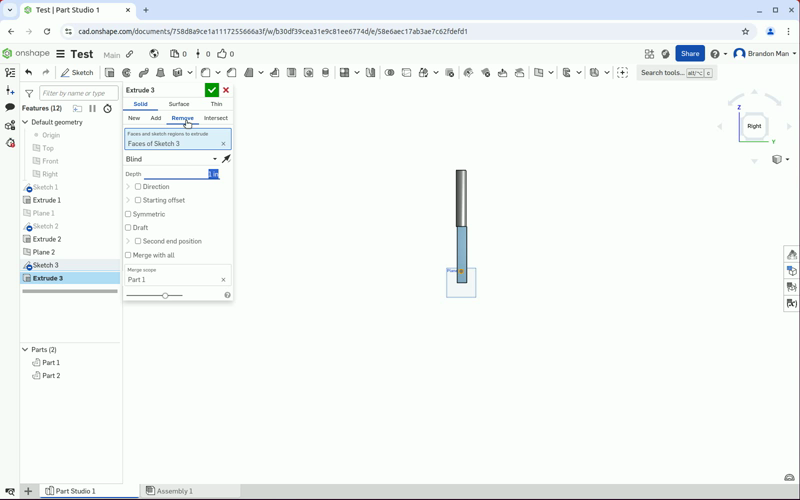
text(4.574)
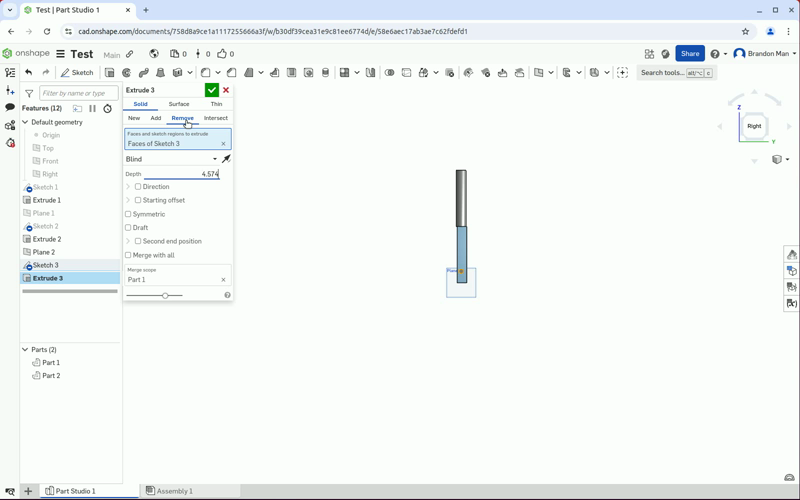
key(tab, 6)
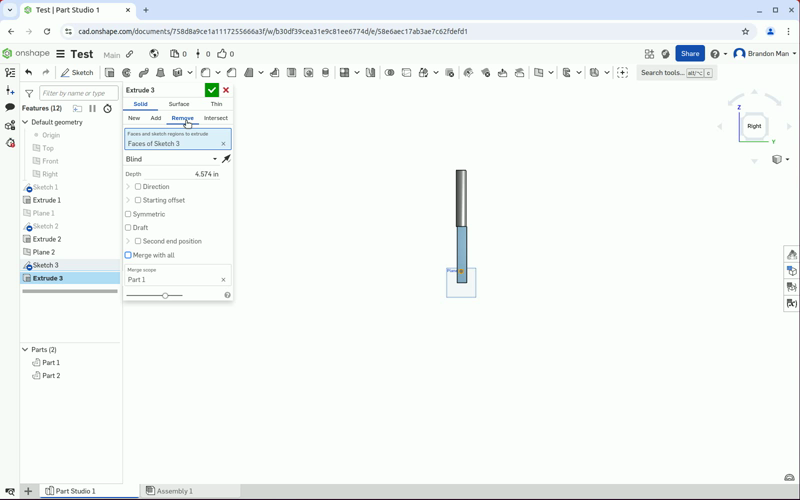
key(space)
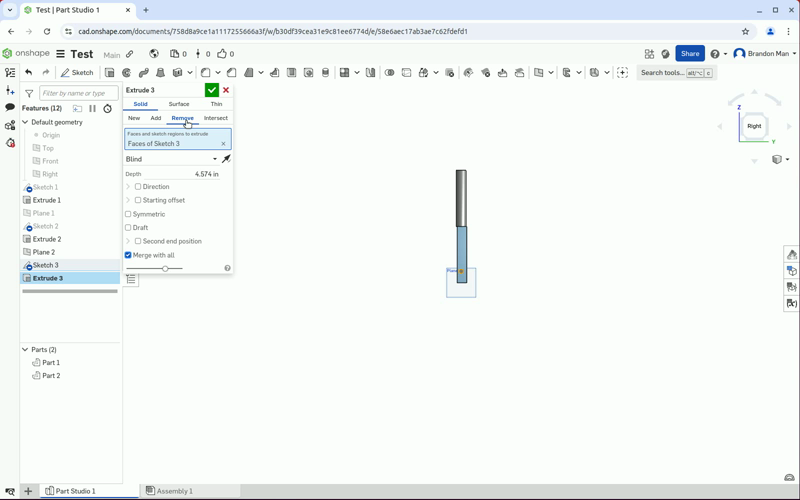
key(enter)
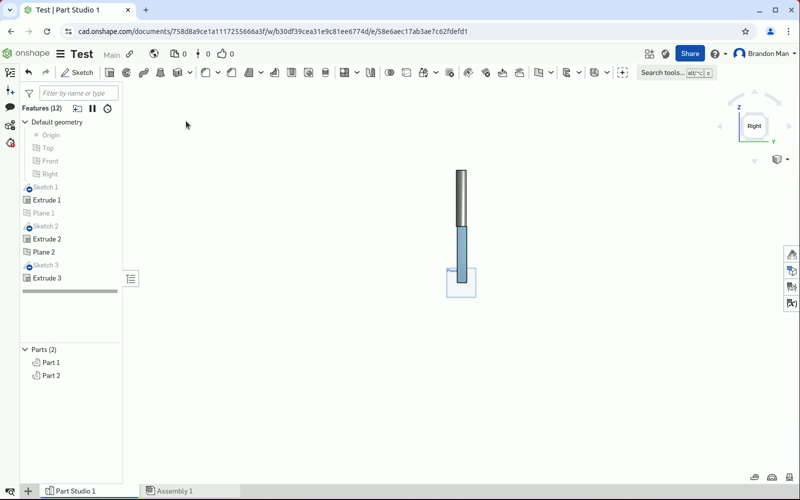
key(shift+h)
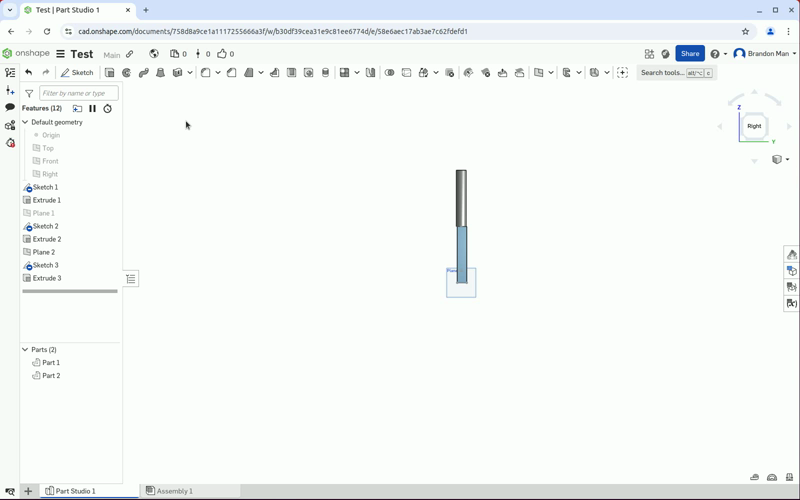
key(shift+h)
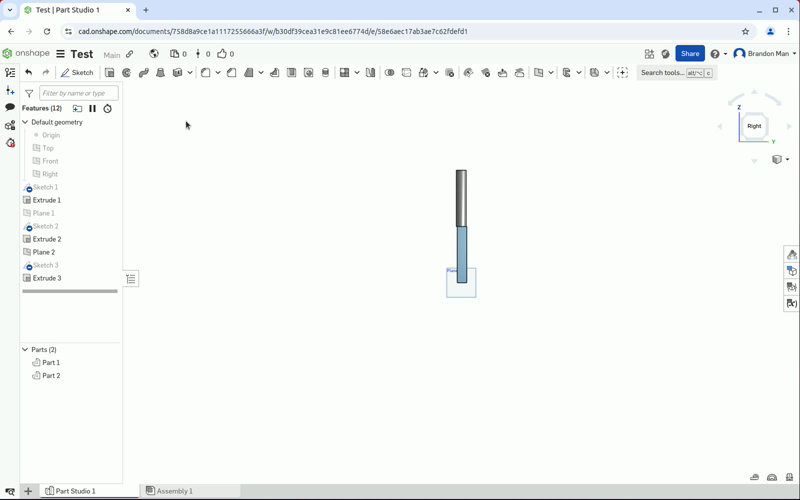
mouse_move(73, 189)
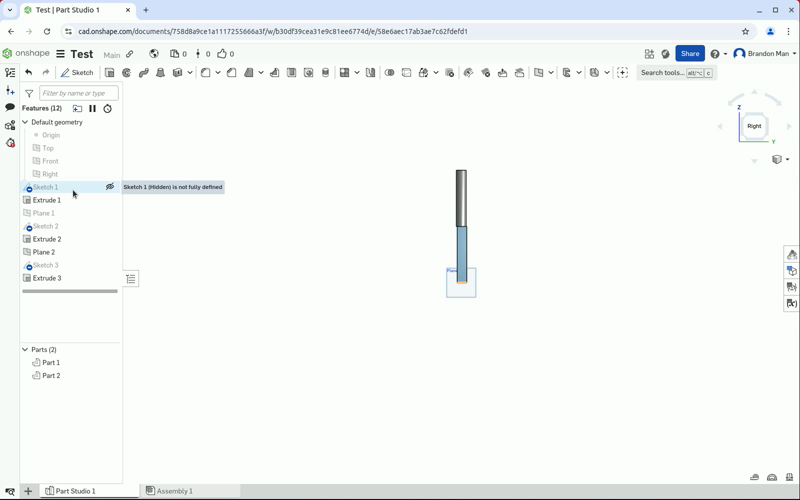
click(73, 189)
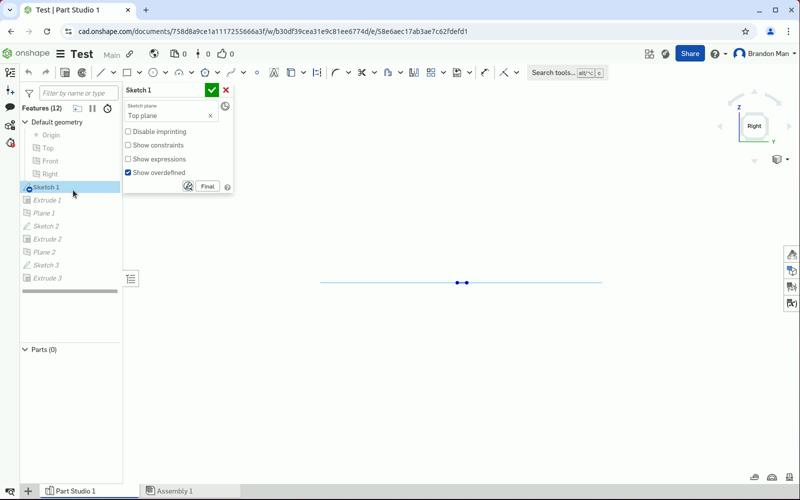
mouse_move(229, 92)
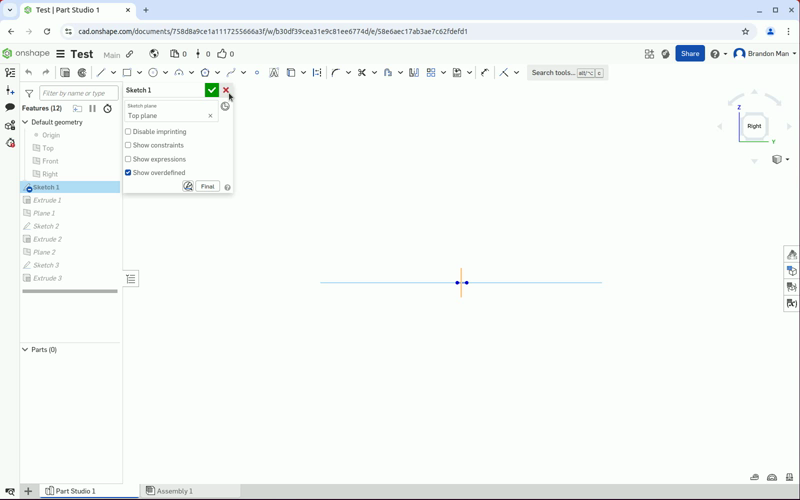
click(229, 92)
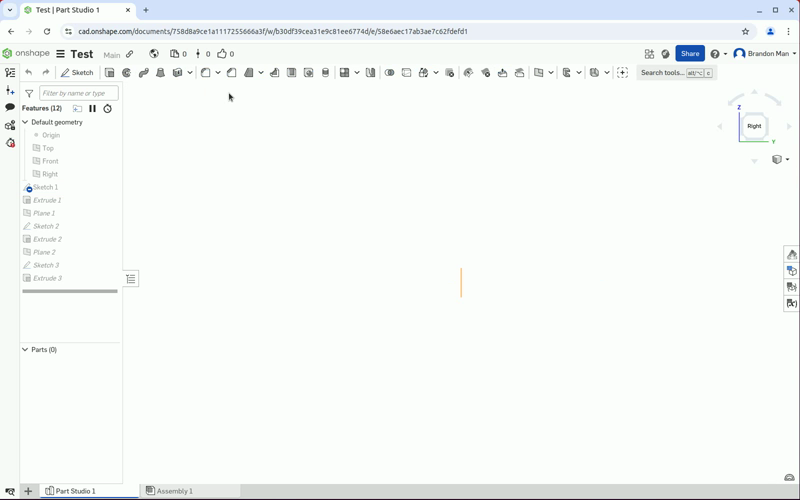
key(shift+s)
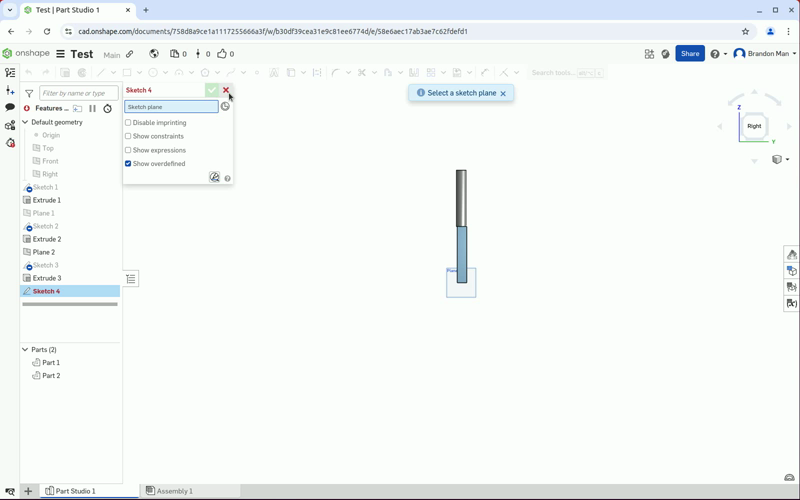
mouse_move(73, 254)
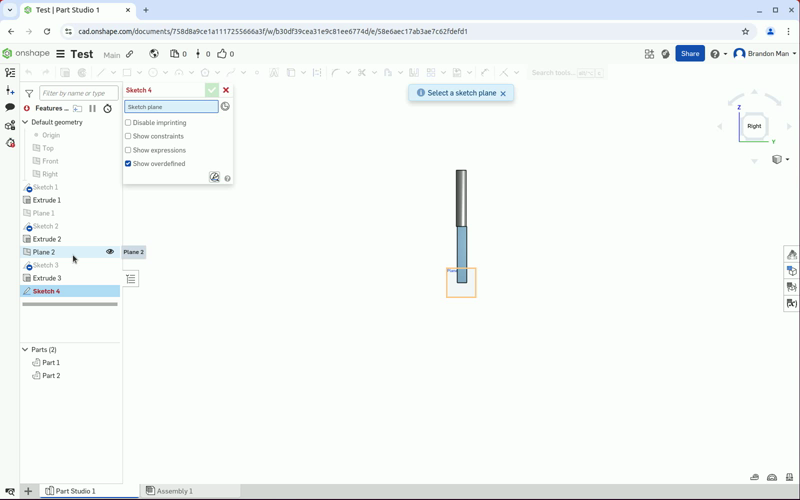
click(73, 254)
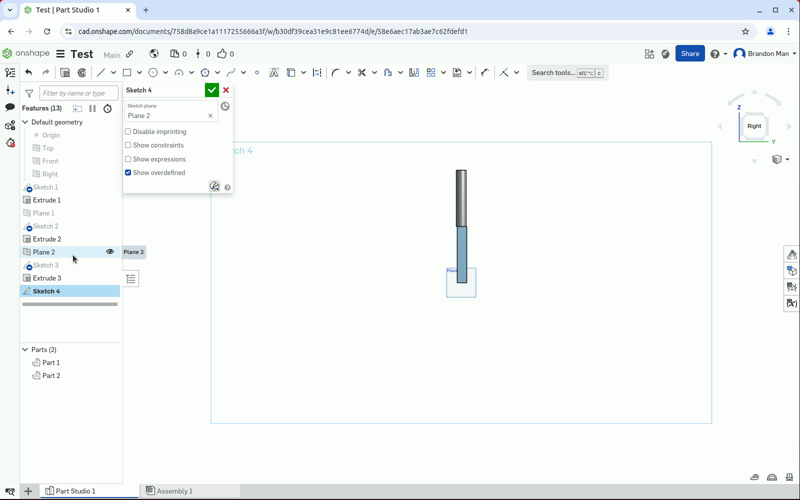
mouse_move(73, 352)
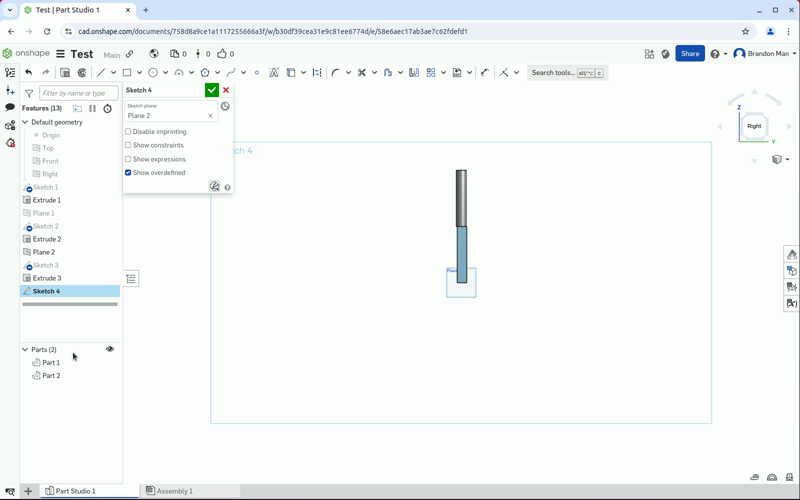
key(y)
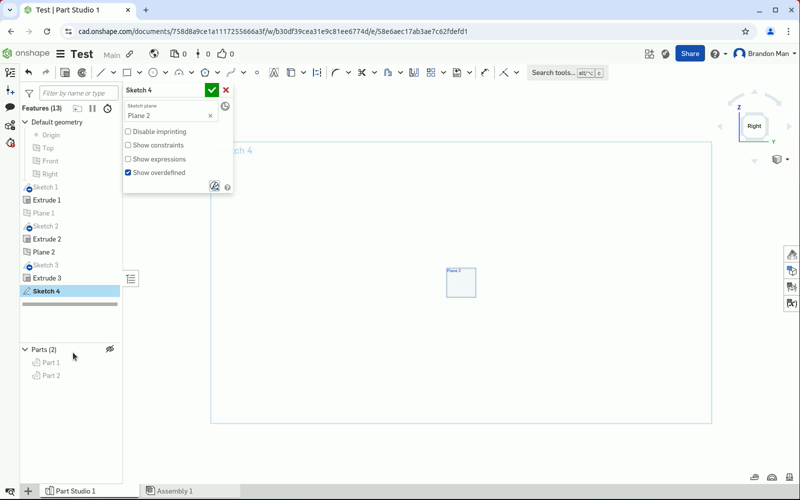
key(c)
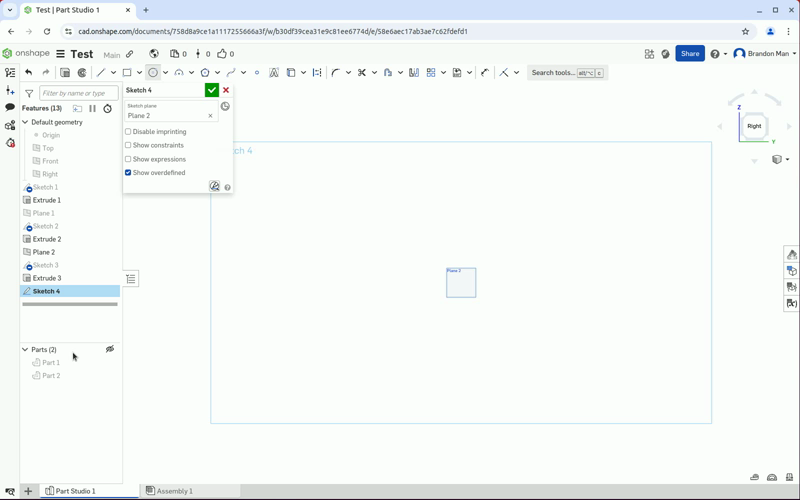
key_down(shift)
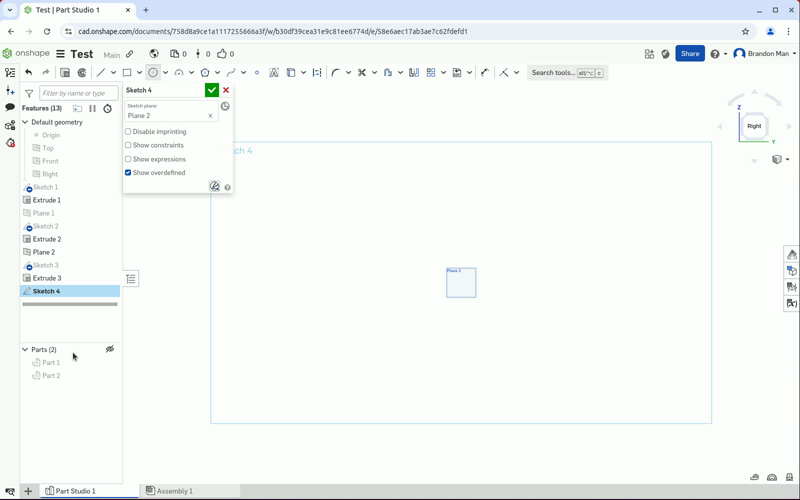
mouse_move(461, 238)
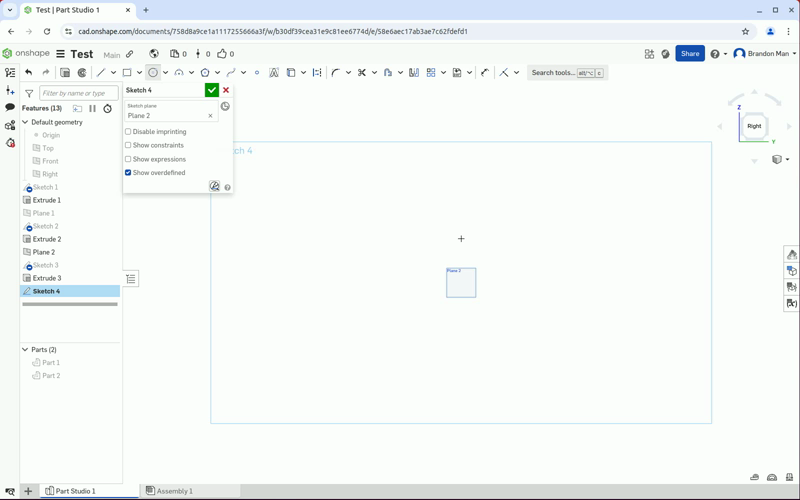
click(461, 238)
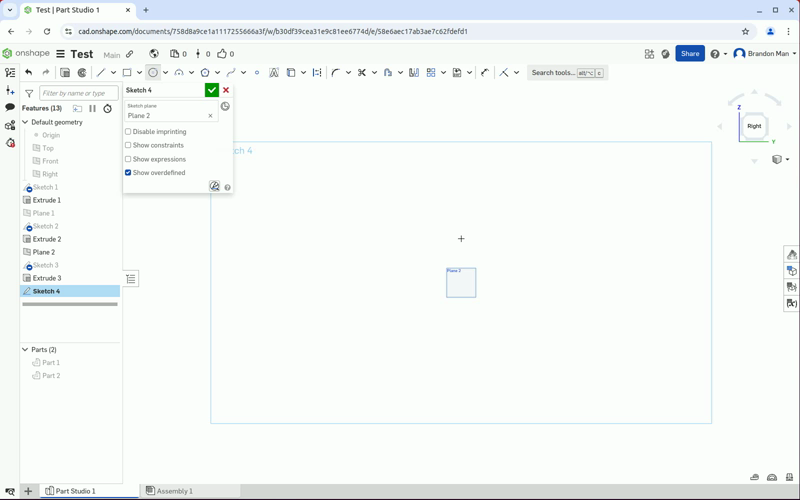
key_up(shift)
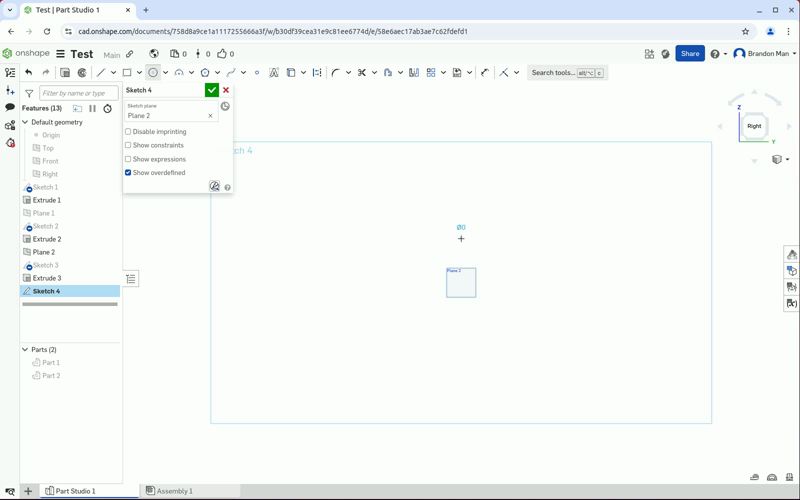
mouse_move(463, 238)
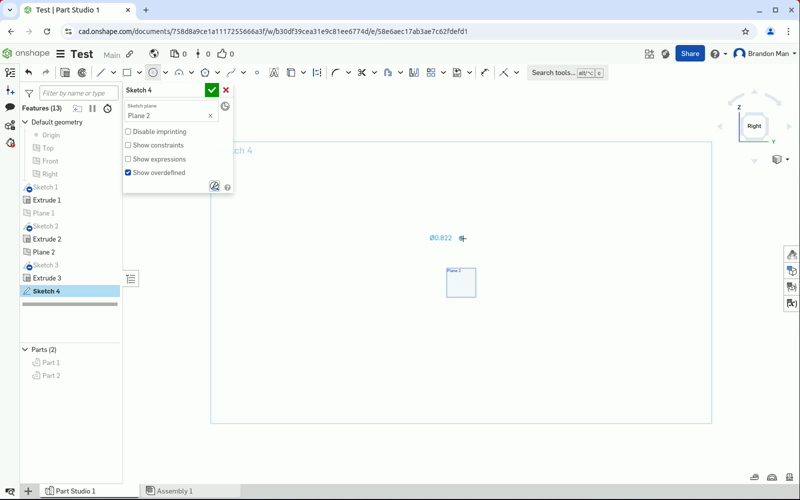
scroll(6)
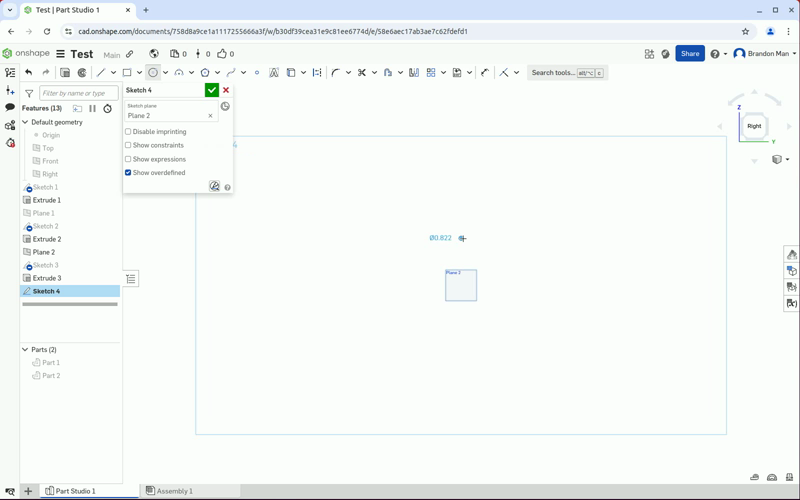
scroll(6)
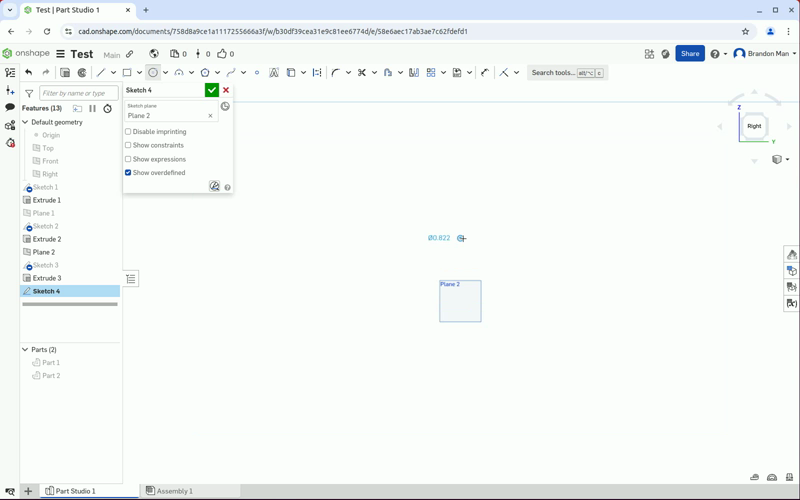
scroll(6)
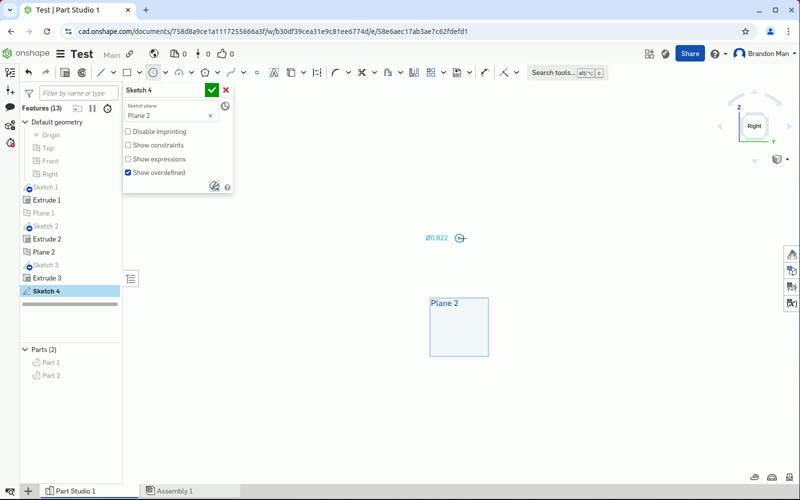
scroll(6)
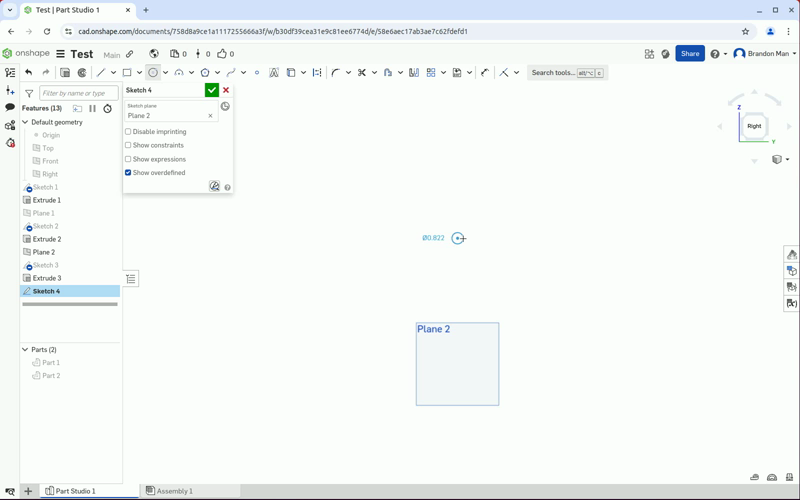
scroll(6)
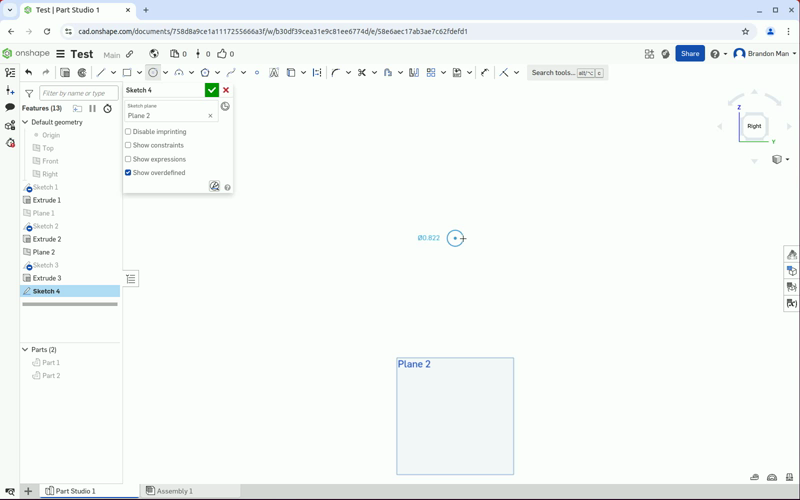
scroll(6)
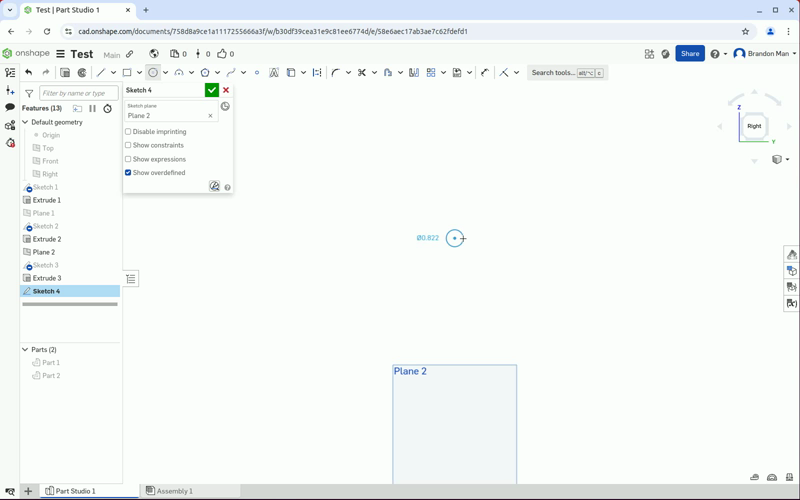
scroll(6)
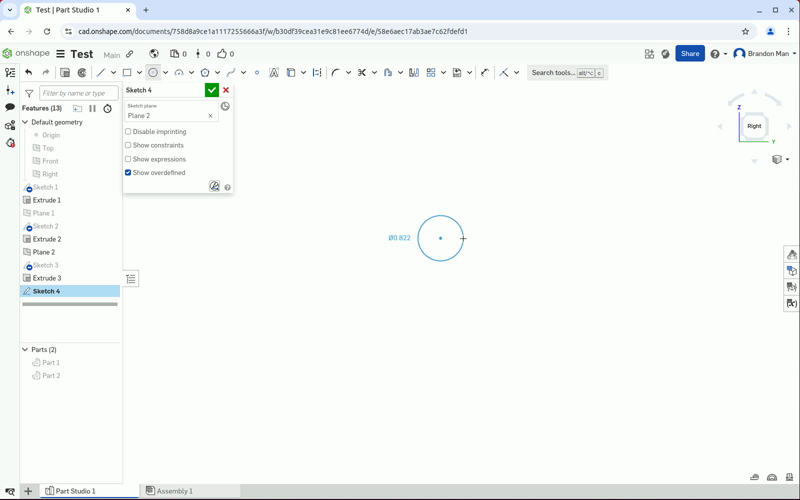
click(463, 238)
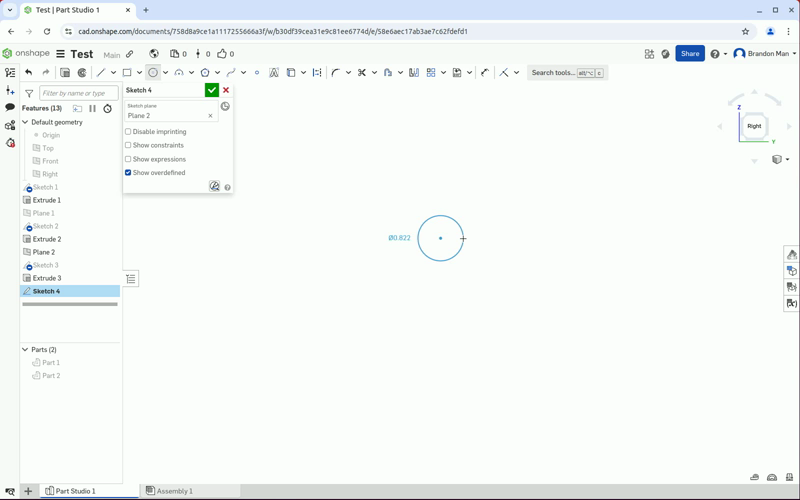
scroll(-6)
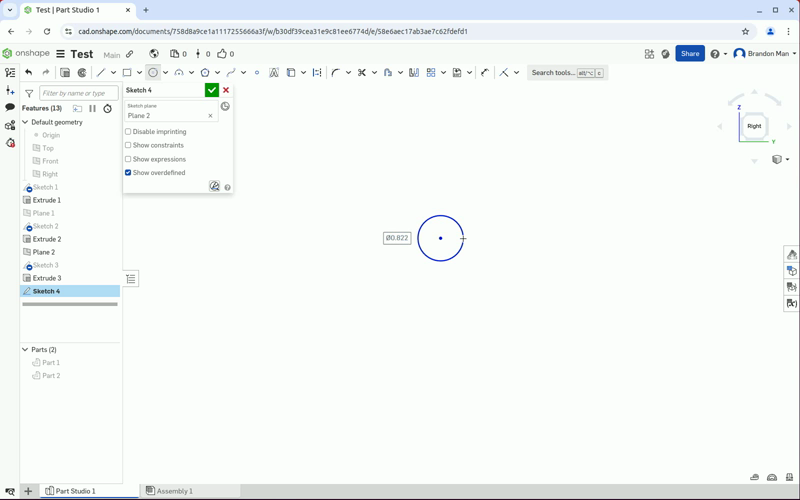
scroll(-6)
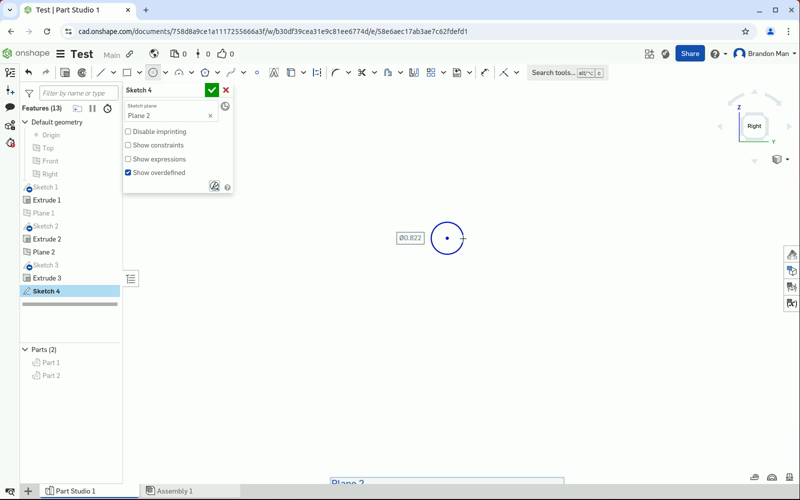
scroll(-6)
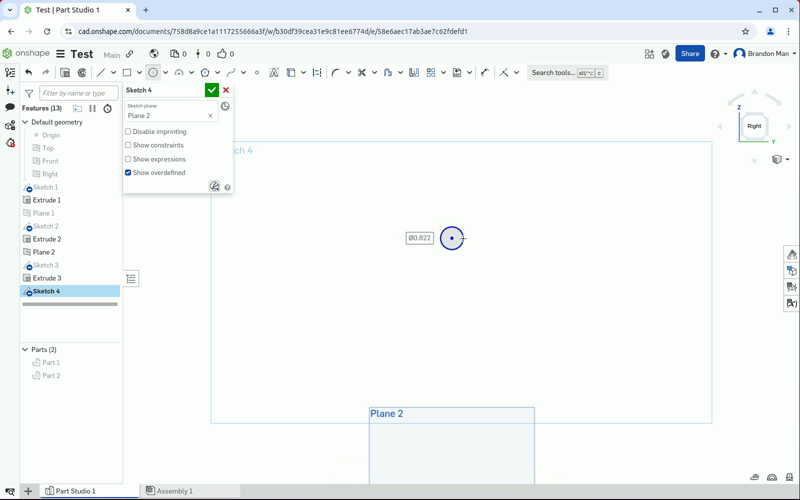
scroll(-6)
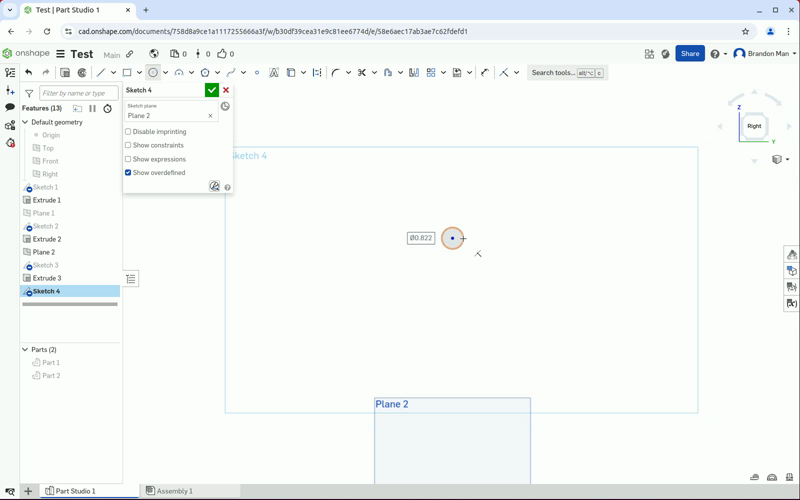
scroll(-6)
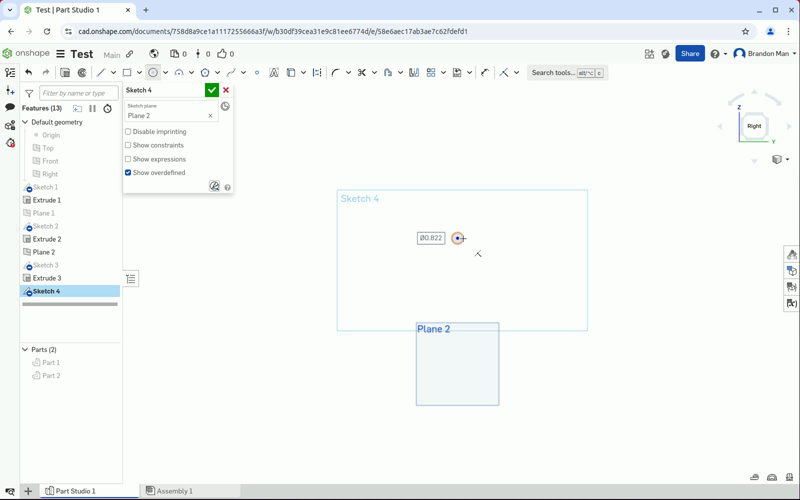
scroll(-6)
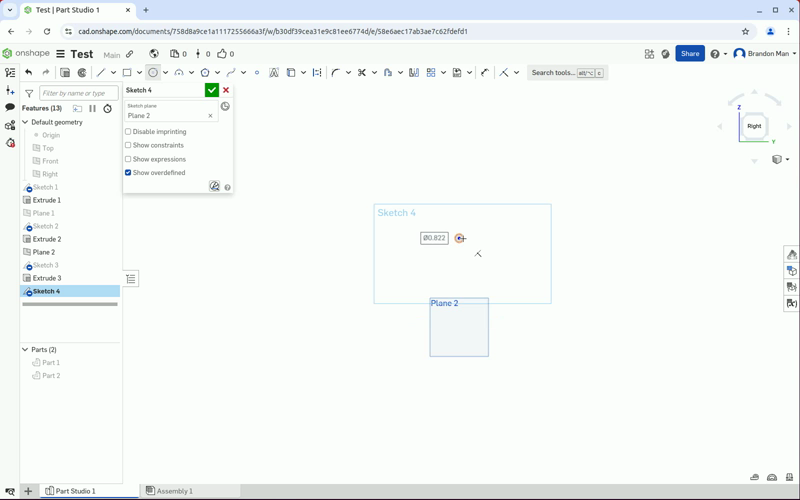
scroll(-6)
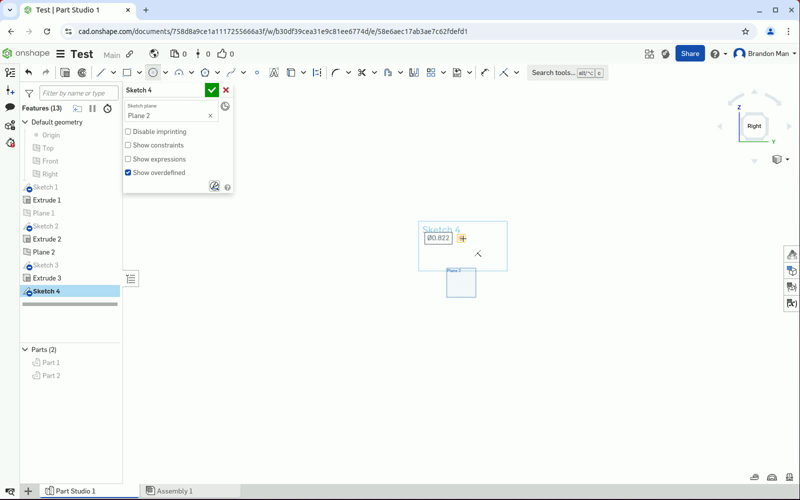
key(esc)
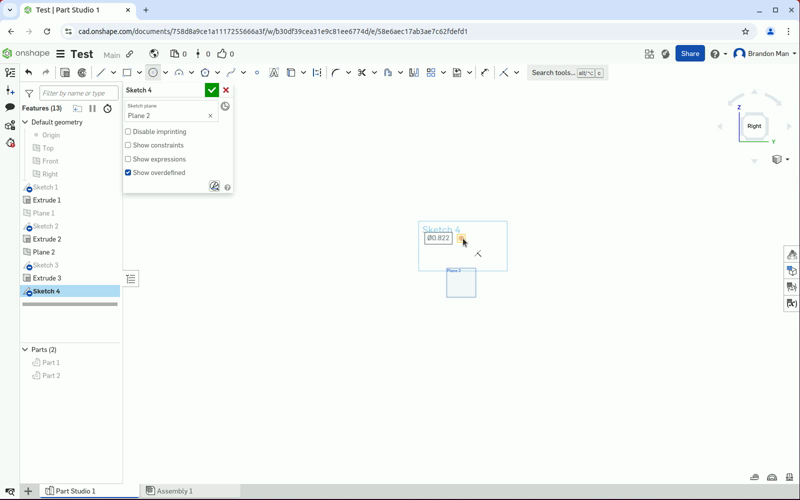
mouse_move(460, 238)
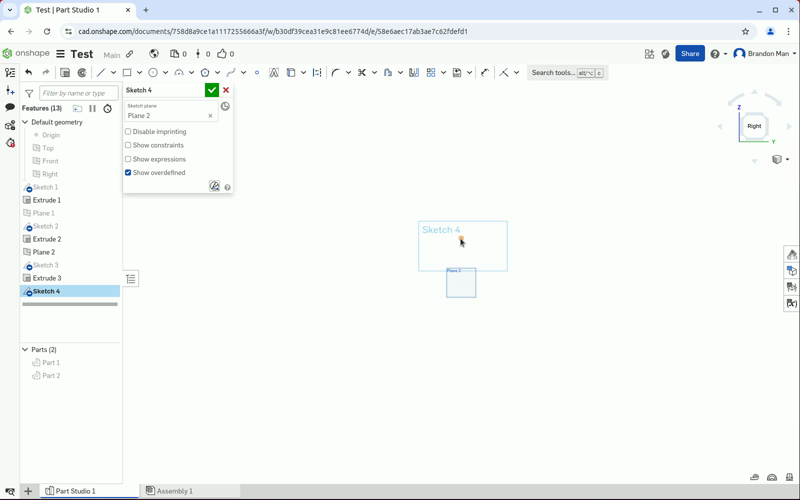
scroll(6)
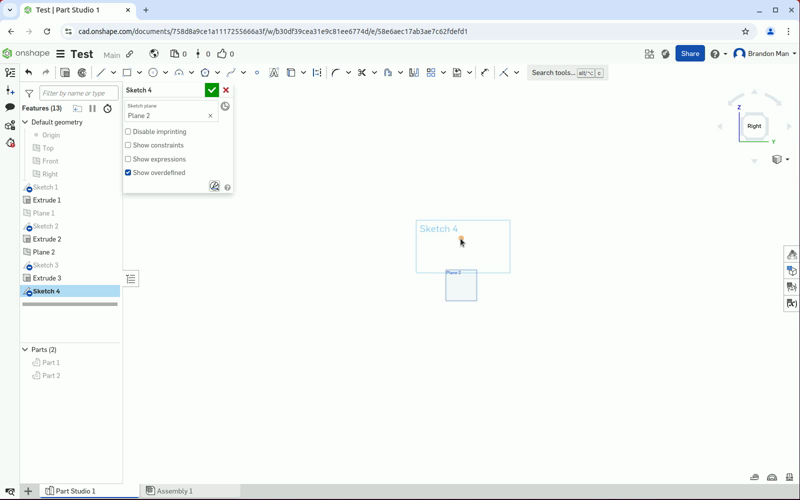
scroll(6)
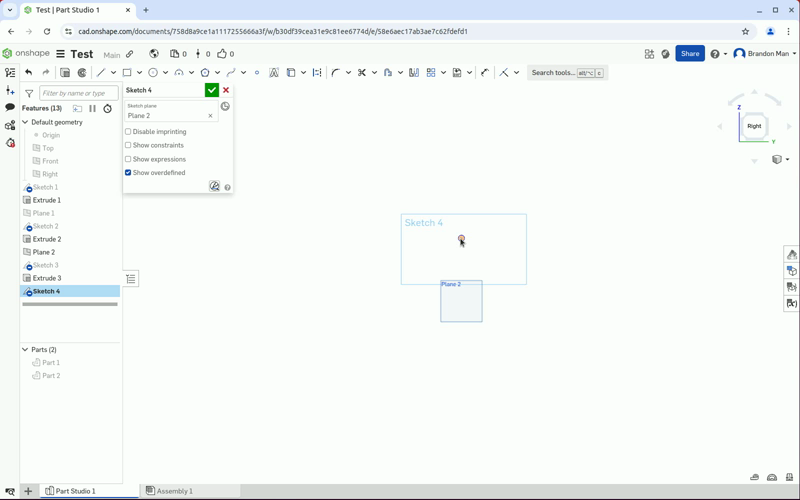
scroll(6)
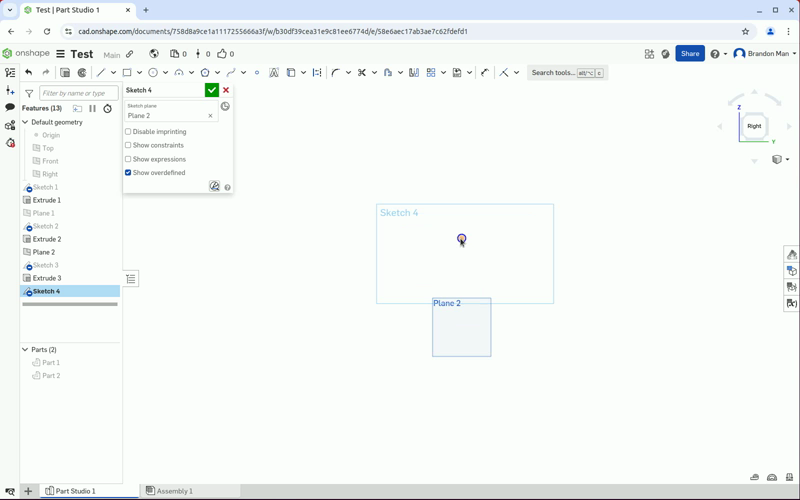
scroll(6)
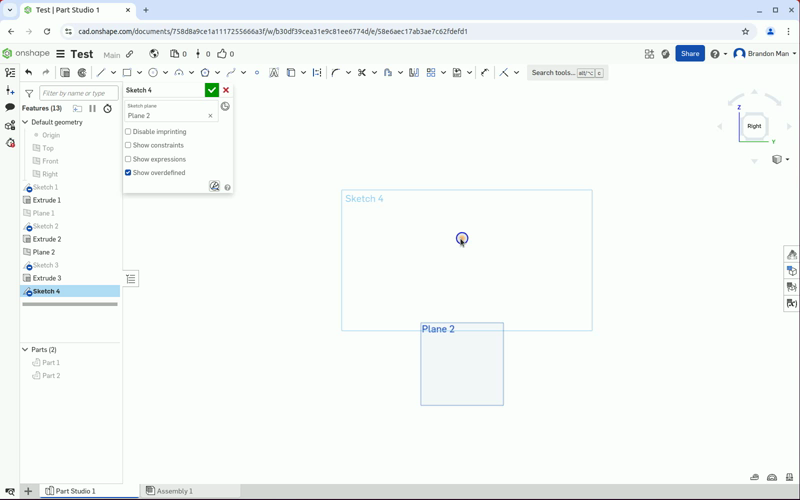
scroll(6)
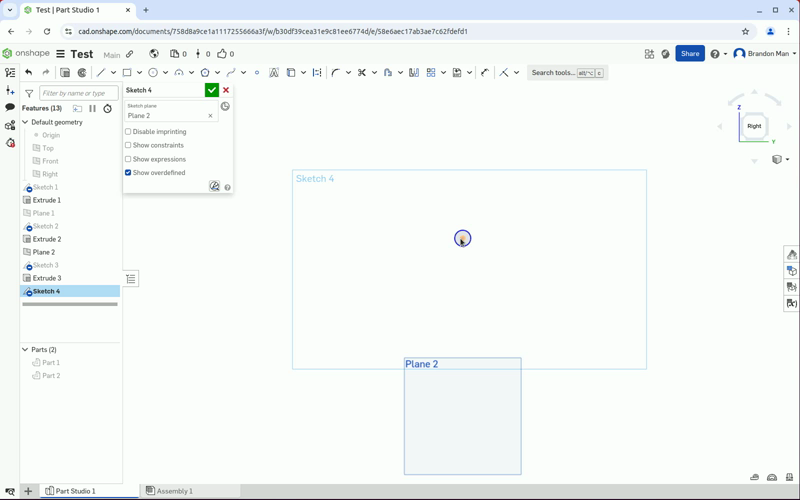
scroll(6)
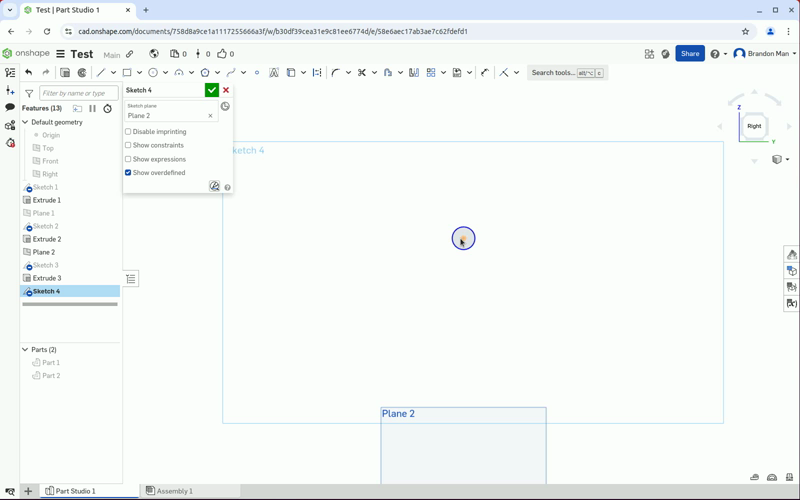
scroll(6)
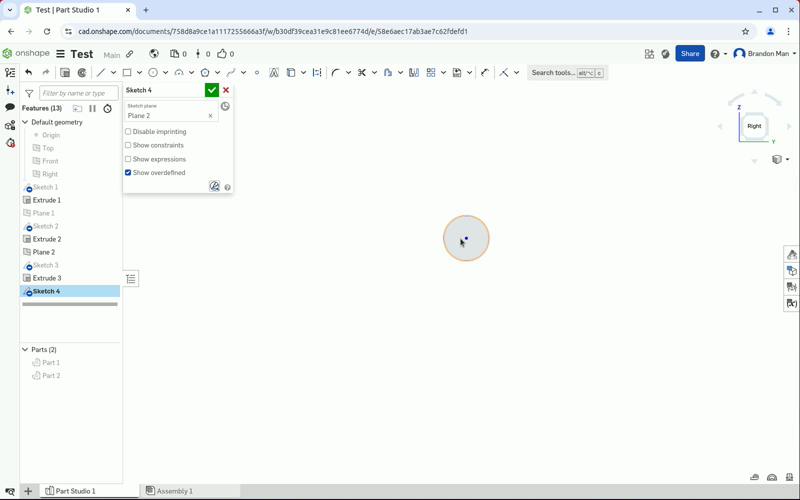
click(460, 238)
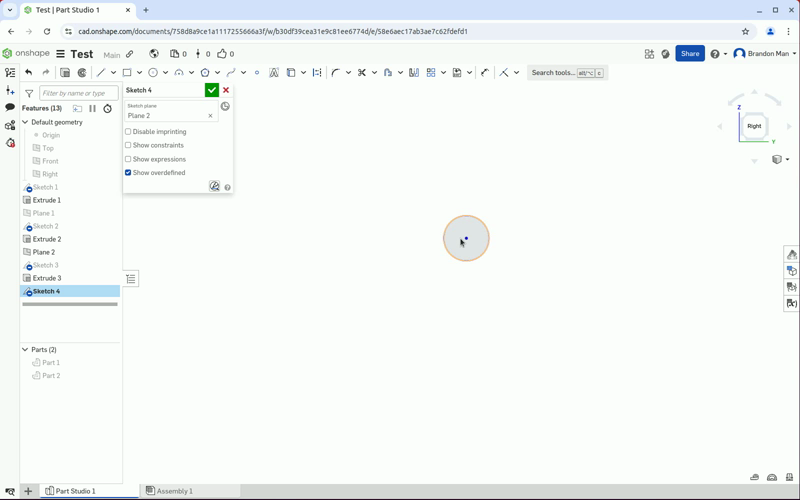
scroll(-6)
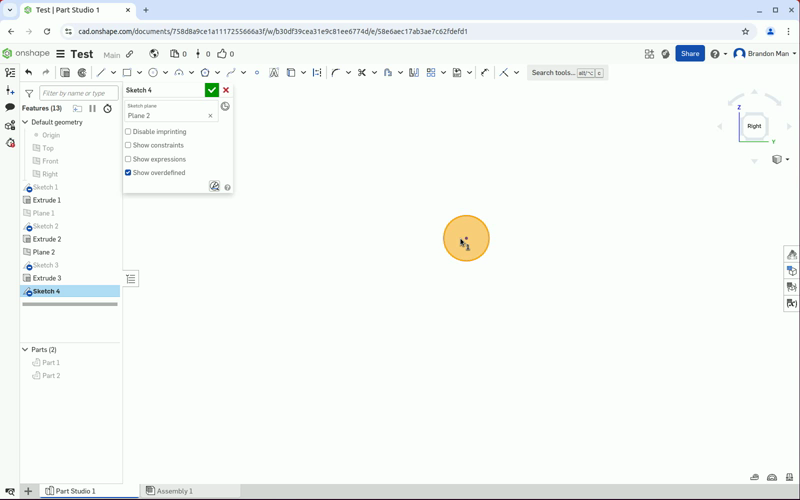
scroll(-6)
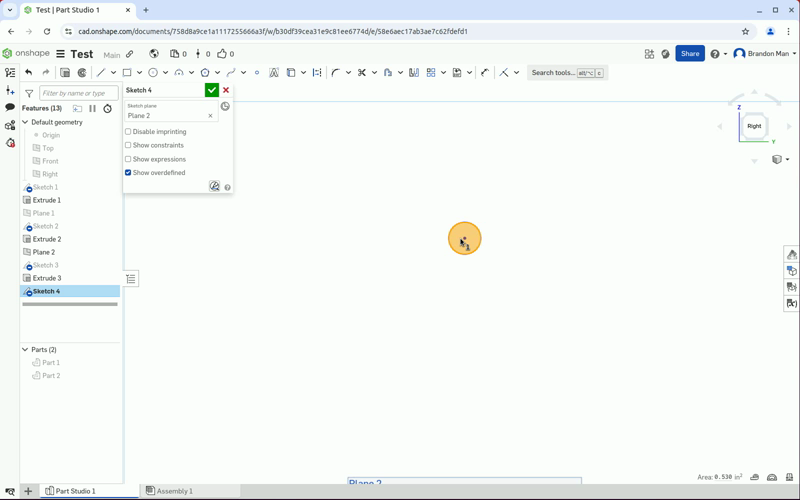
scroll(-6)
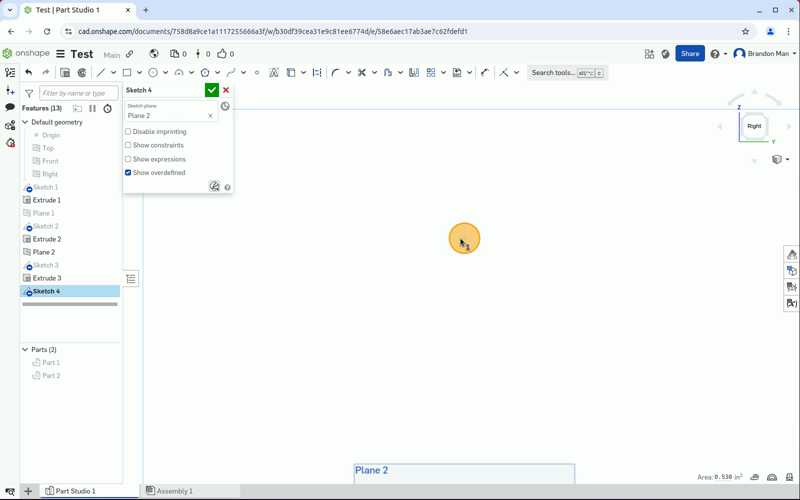
scroll(-6)
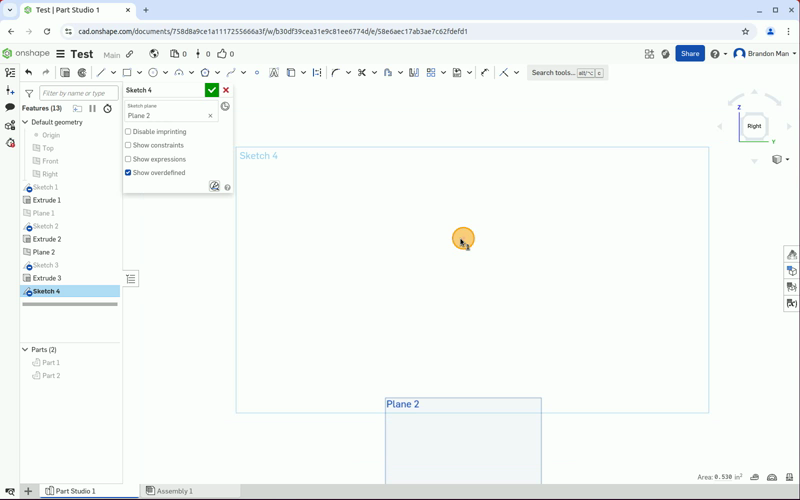
scroll(-6)
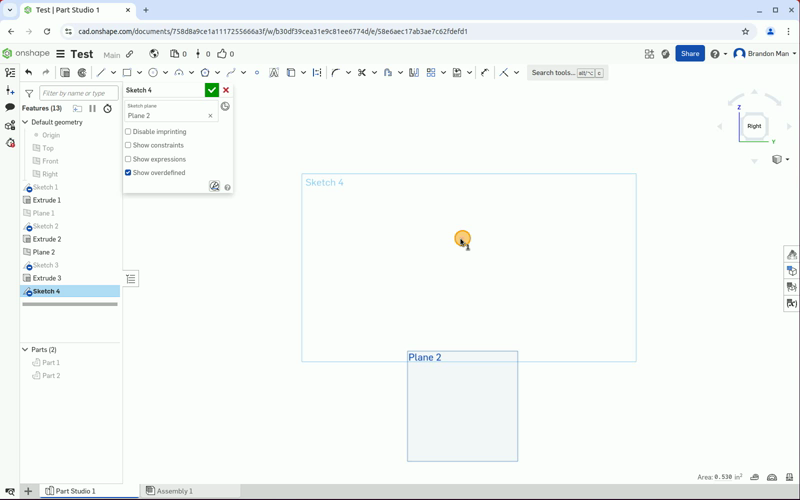
scroll(-6)
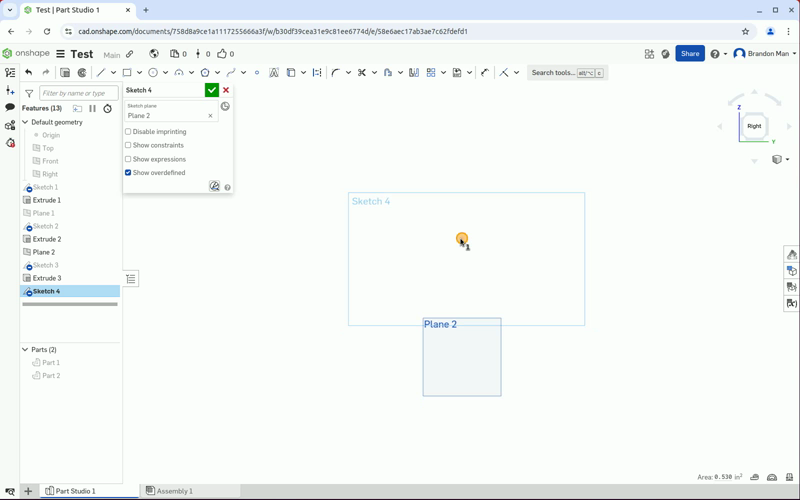
scroll(-6)
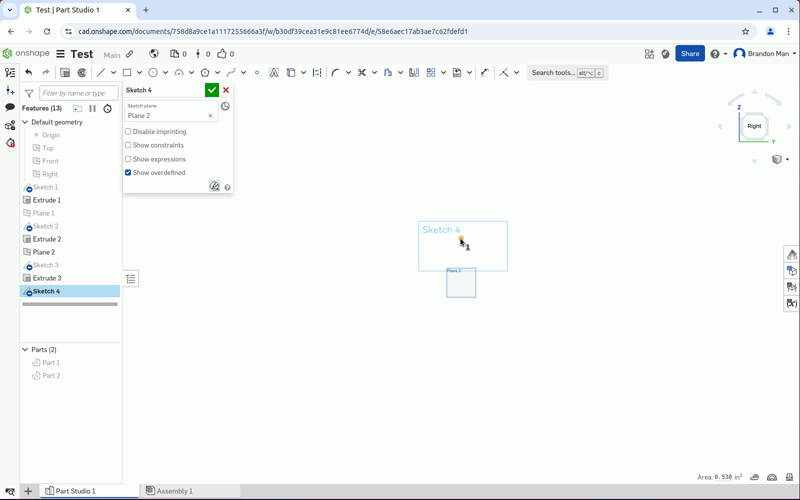
mouse_move(73, 352)
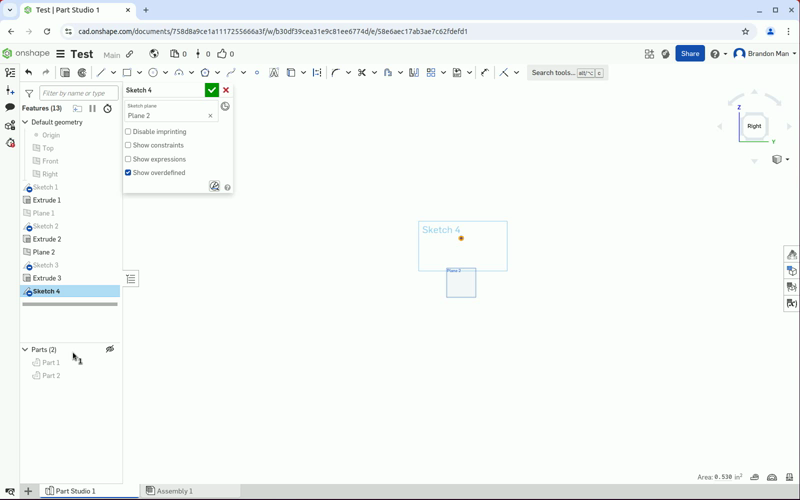
key(shift+y)
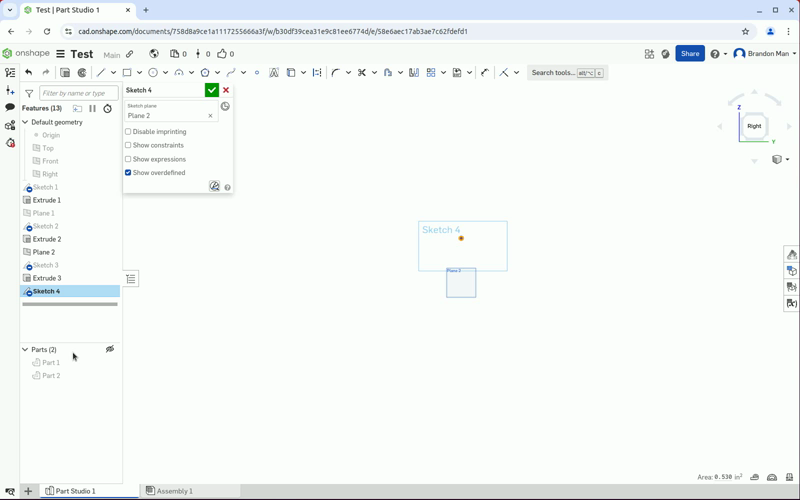
key(shift+e)
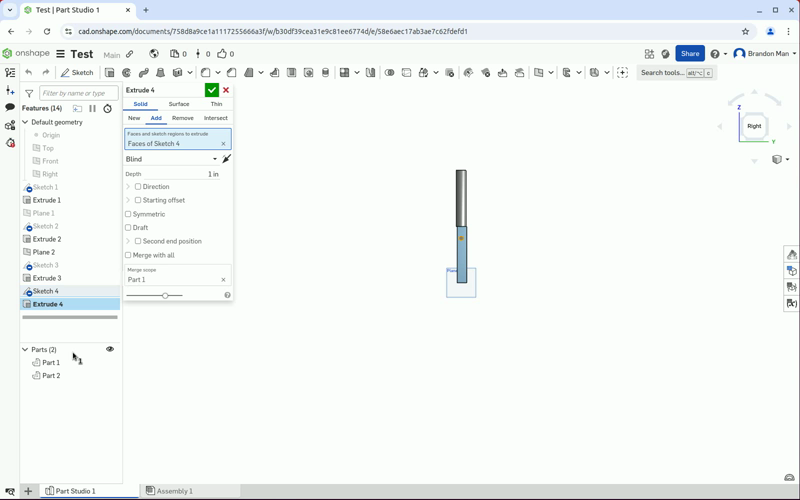
mouse_move(143, 106)
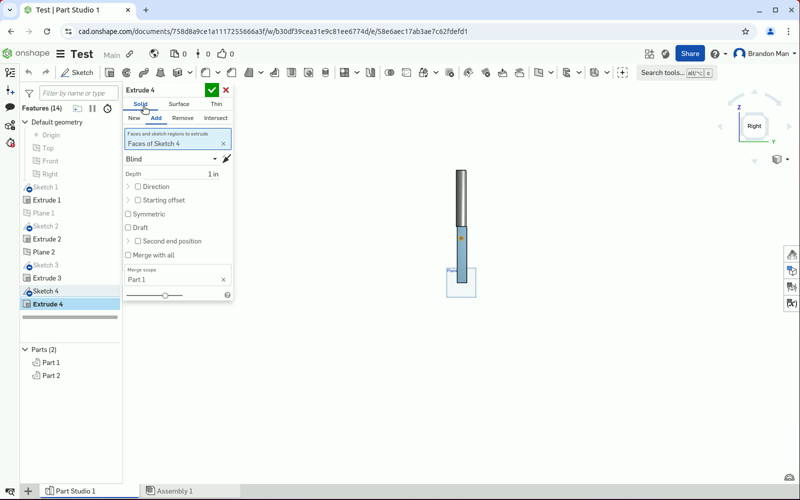
click(143, 106)
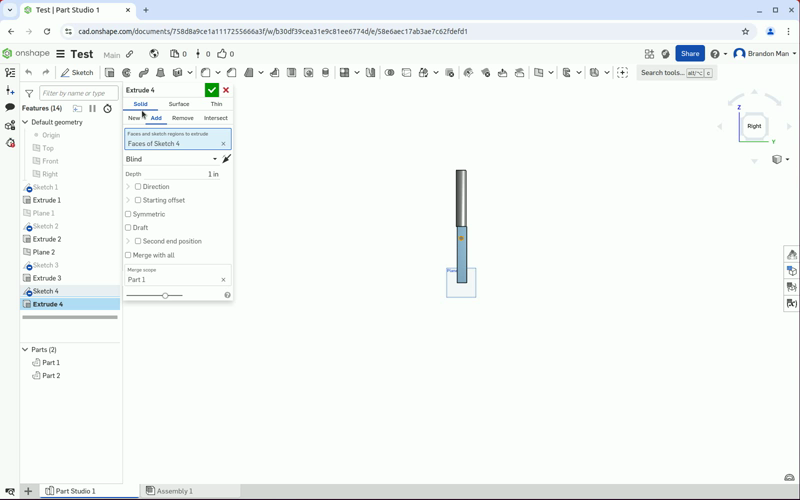
mouse_move(137, 120)
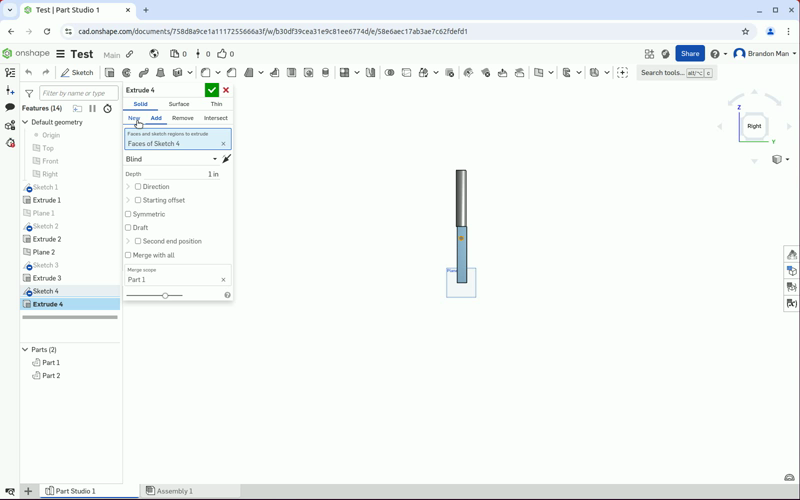
click(137, 120)
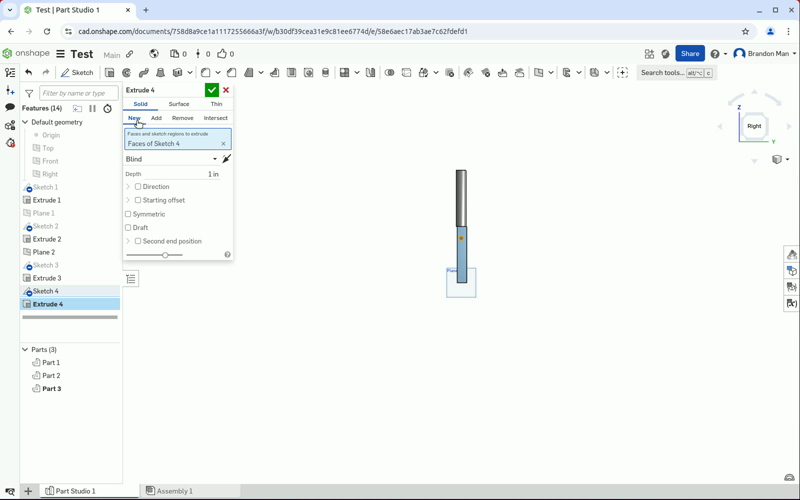
key(tab, 4)
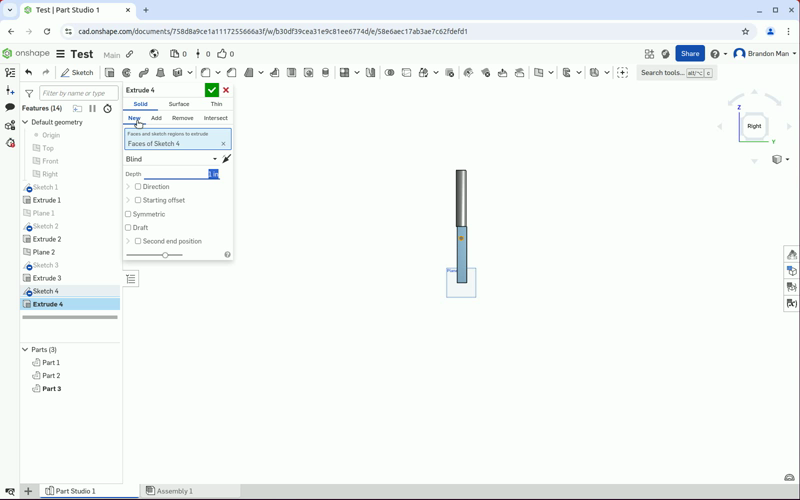
text(1.204)
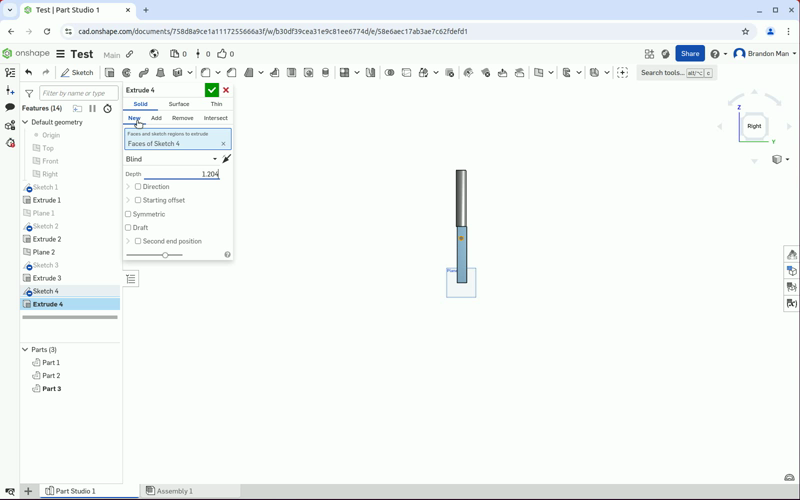
key(tab, 3)
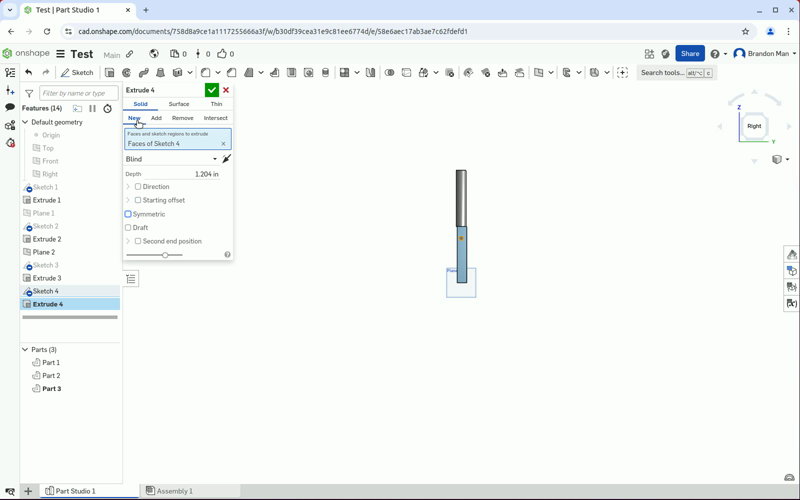
key(tab, 2)
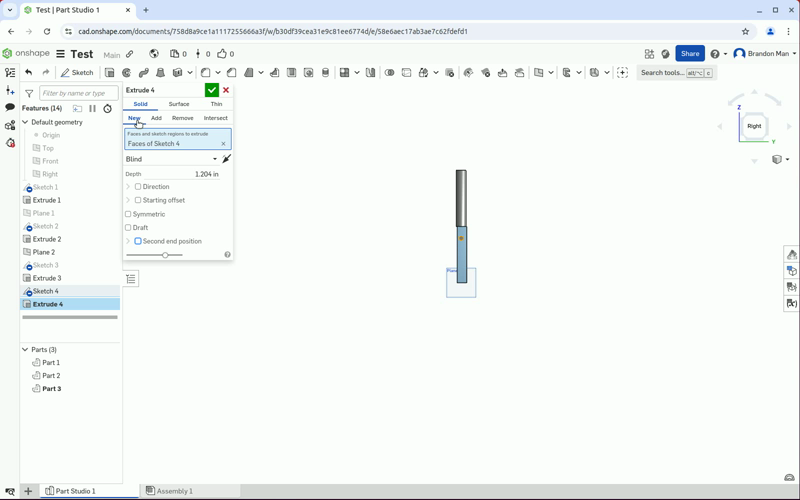
key(space)
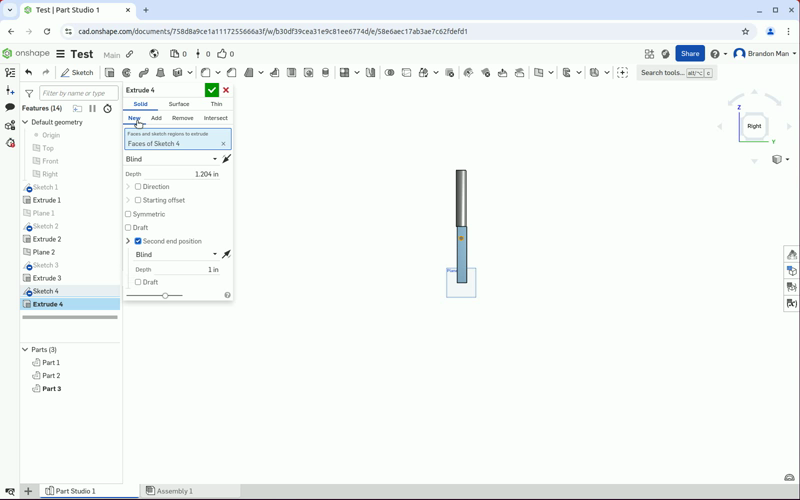
key(tab, 3)
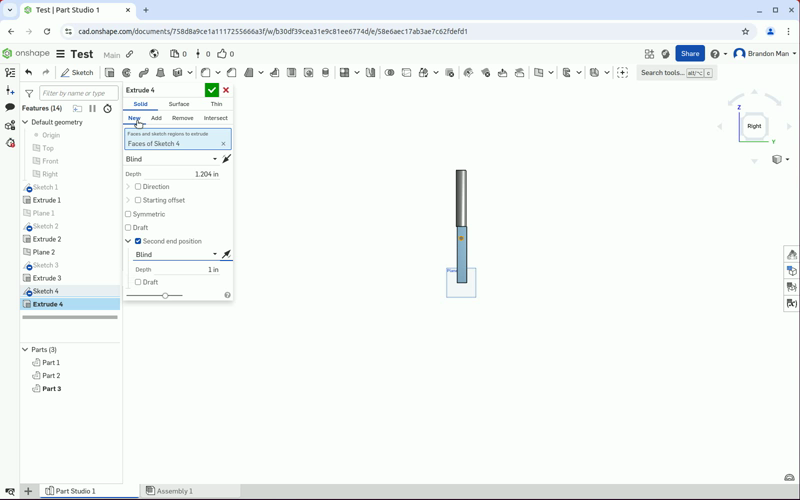
text(2.889)
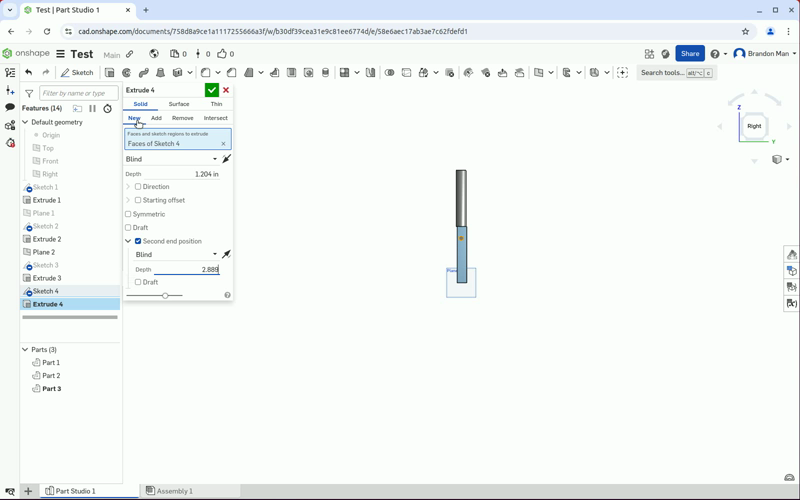
key(enter)
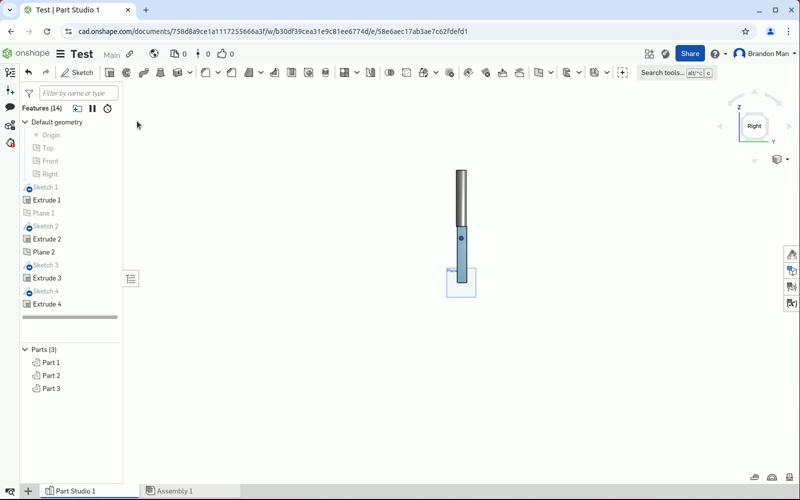
key(shift+h)
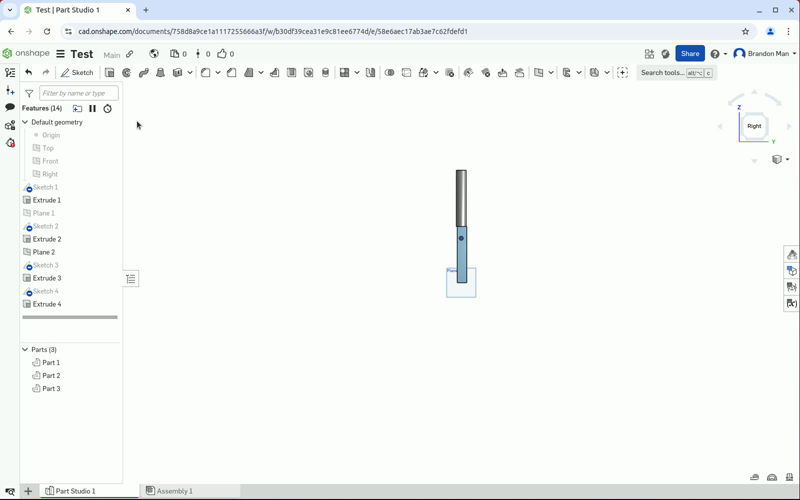
key(shift+h)
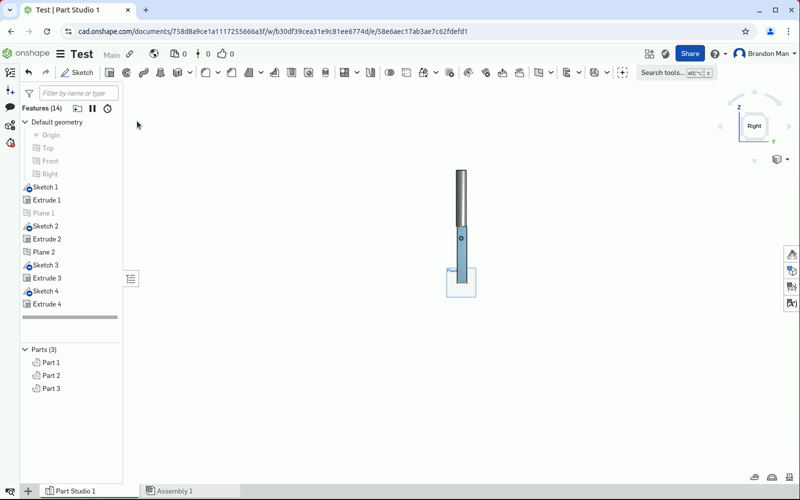
key(shift+7)
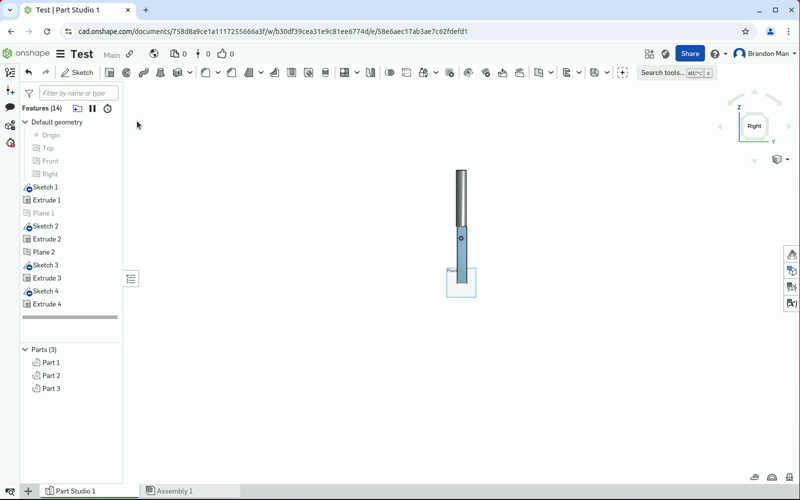
key(right, 2)
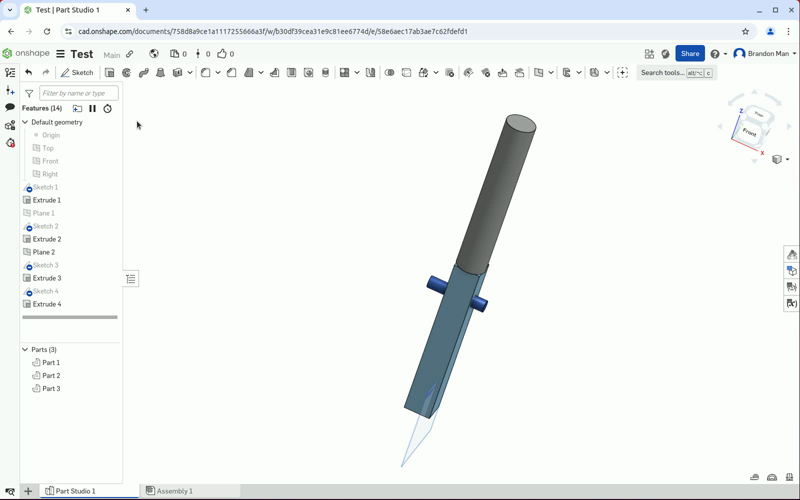
key(down, 2)
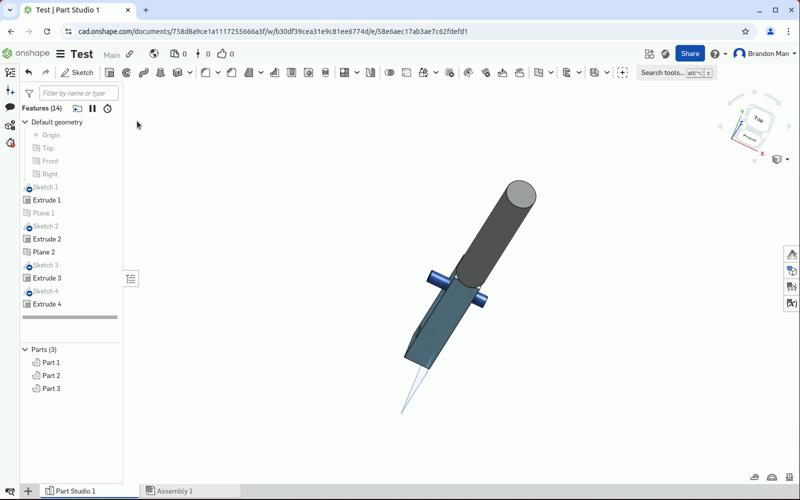
key(up, 2)
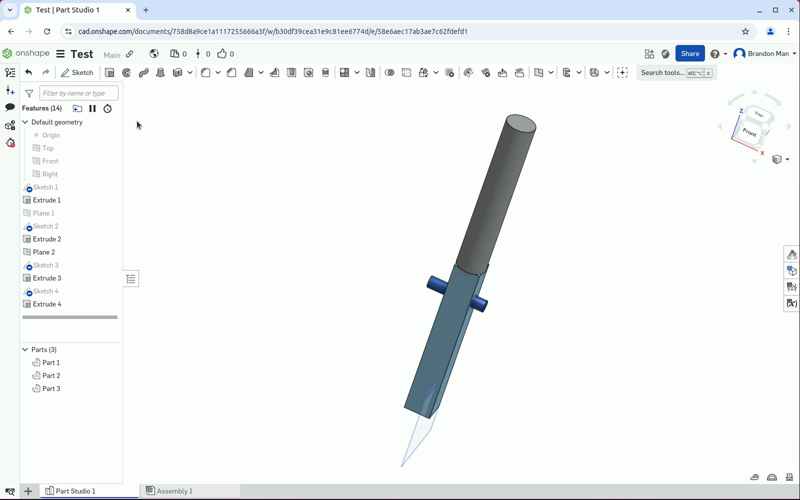
key(left, 2)
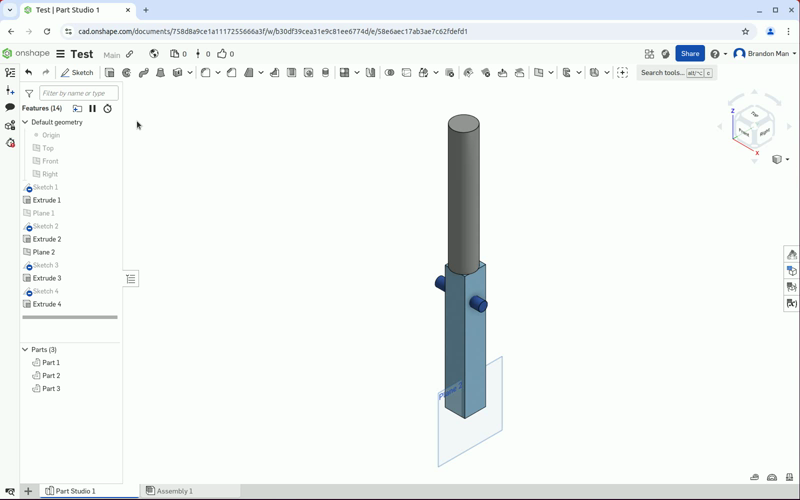
mouse_move(73, 189)
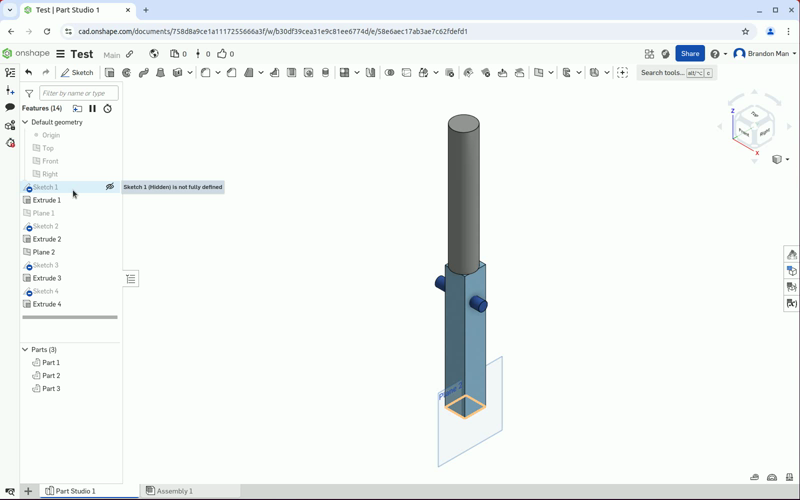
click(73, 189)